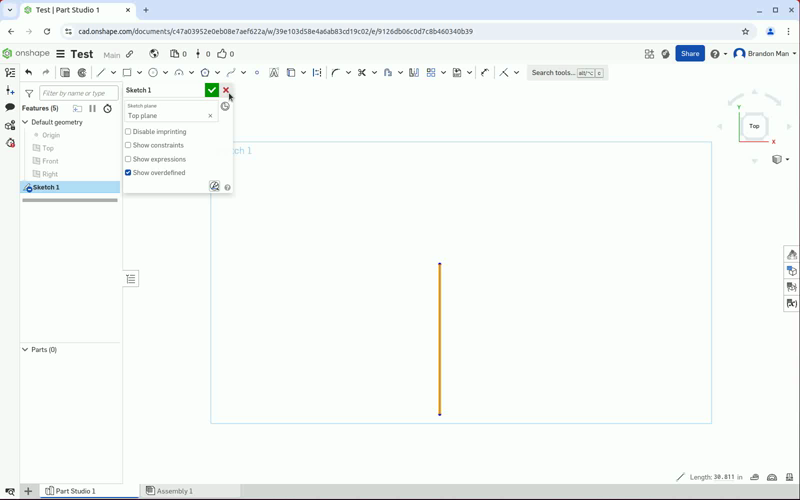
key(shift+h)
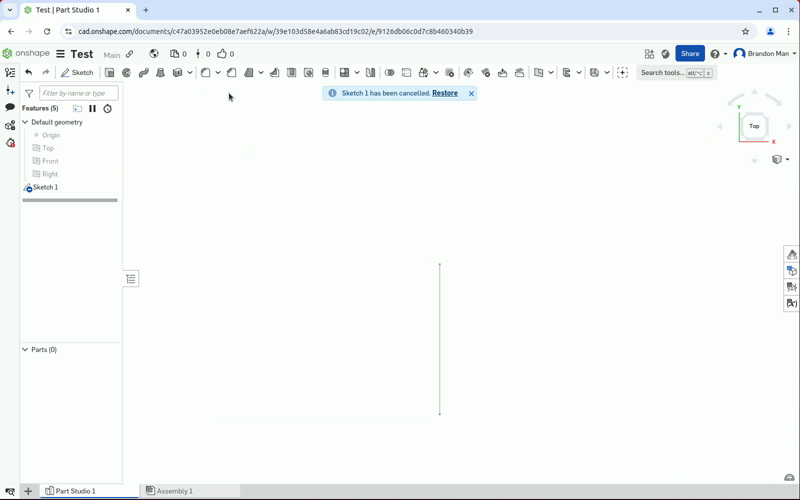
key(shift+s)
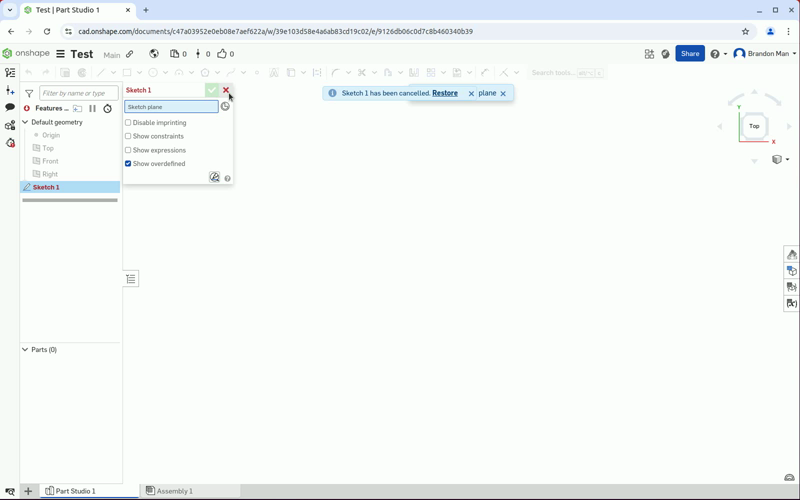
mouse_move(73, 150)
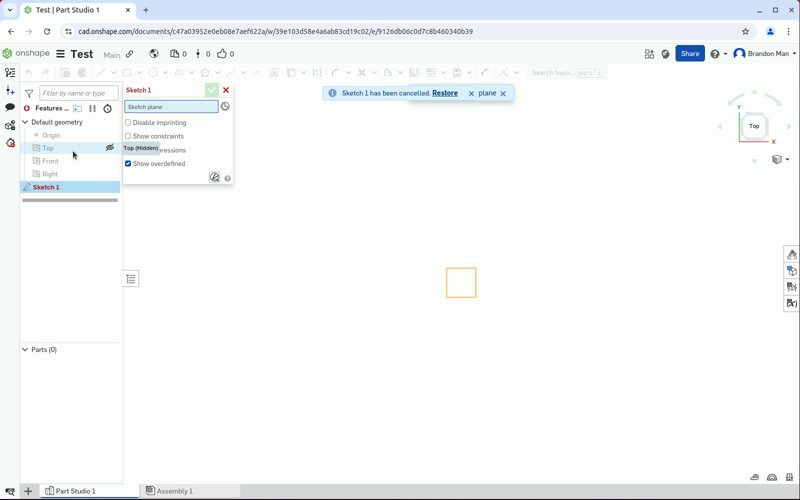
click(73, 150)
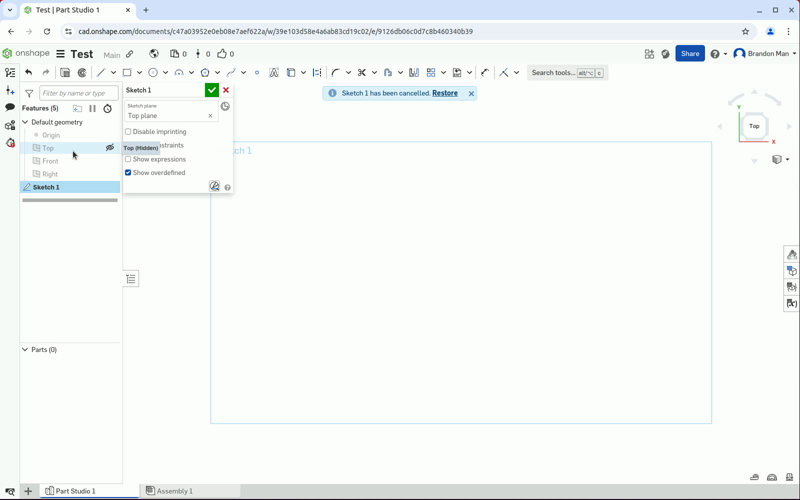
mouse_move(73, 352)
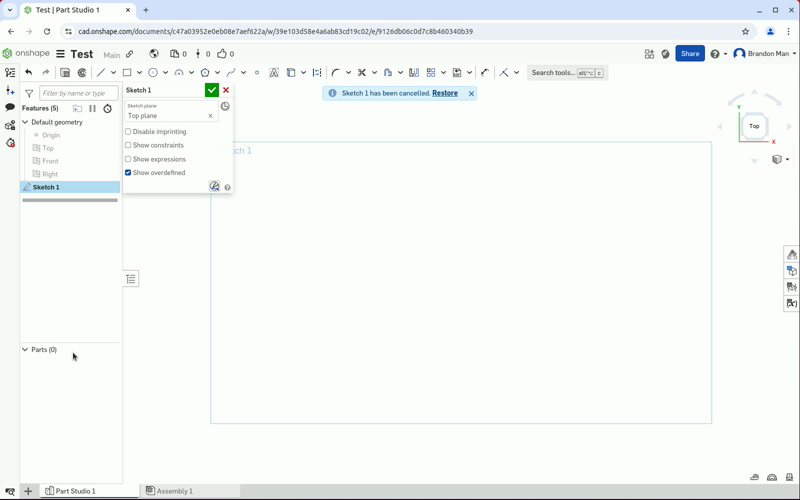
key(y)
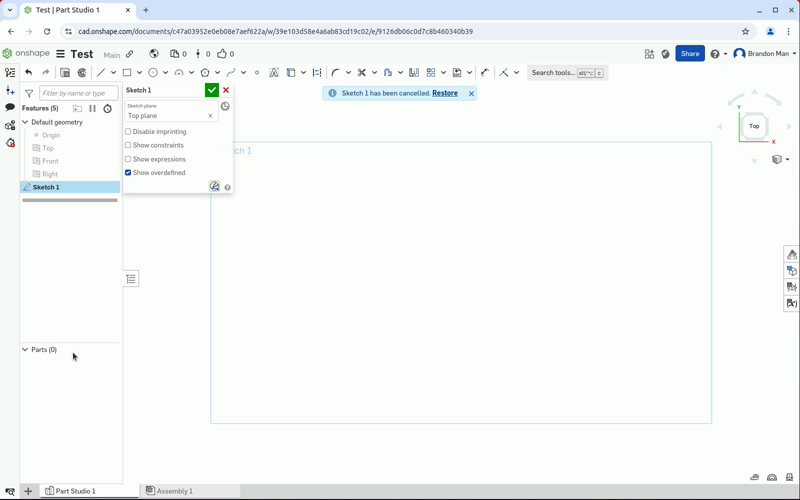
key(l)
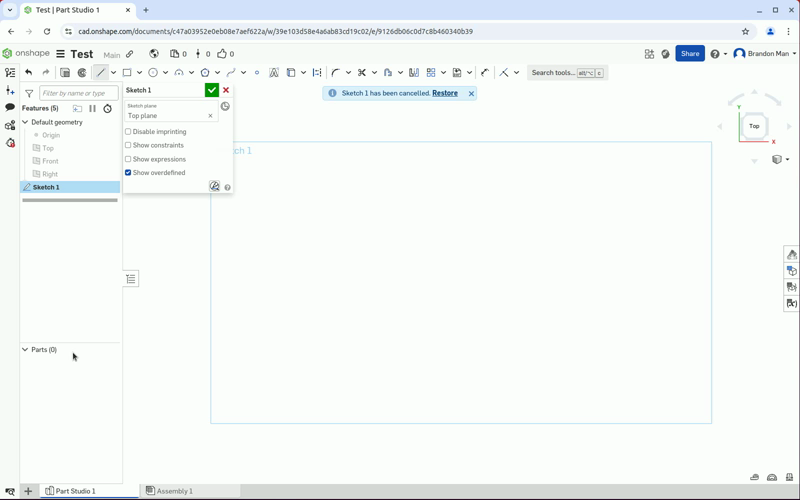
key_down(shift)
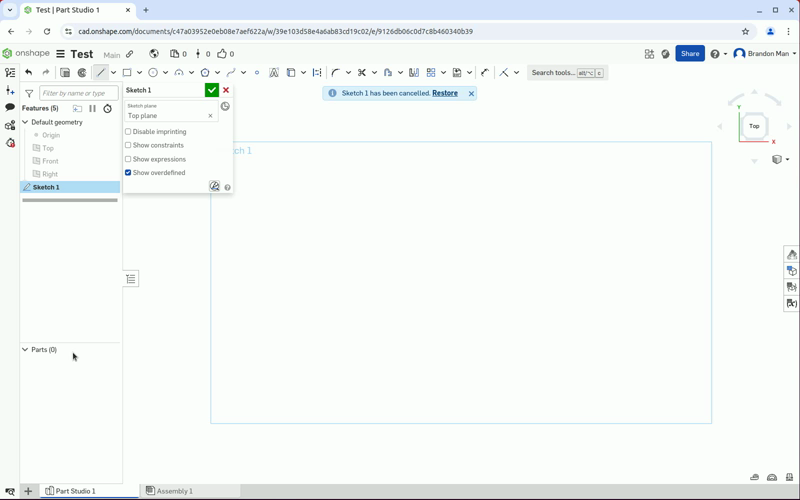
mouse_move(443, 282)
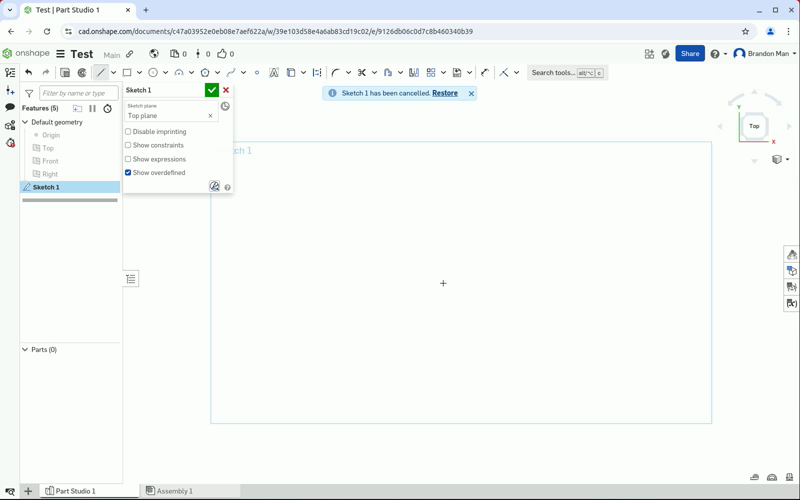
click(443, 282)
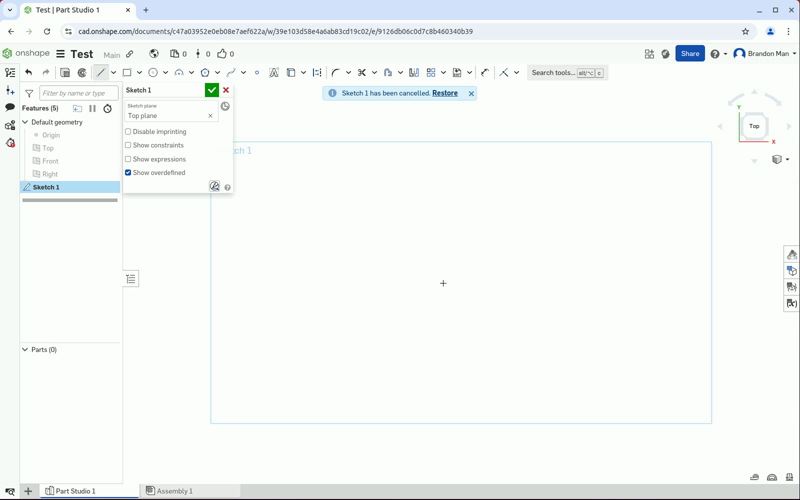
key_up(shift)
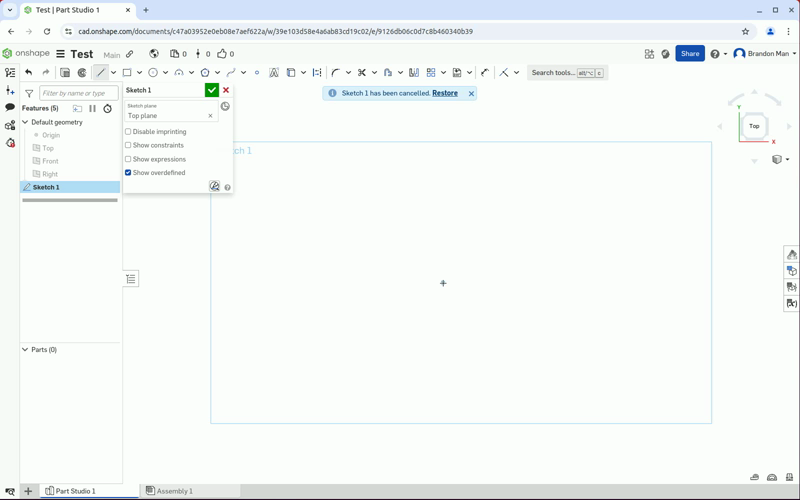
key_down(shift)
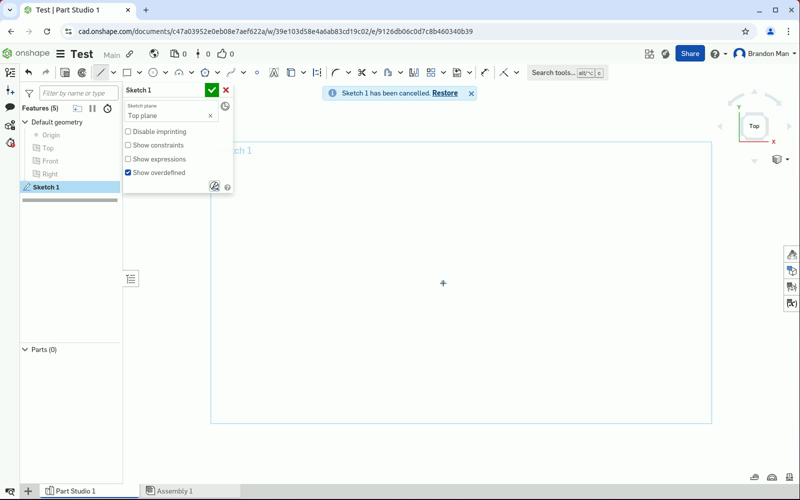
mouse_move(473, 282)
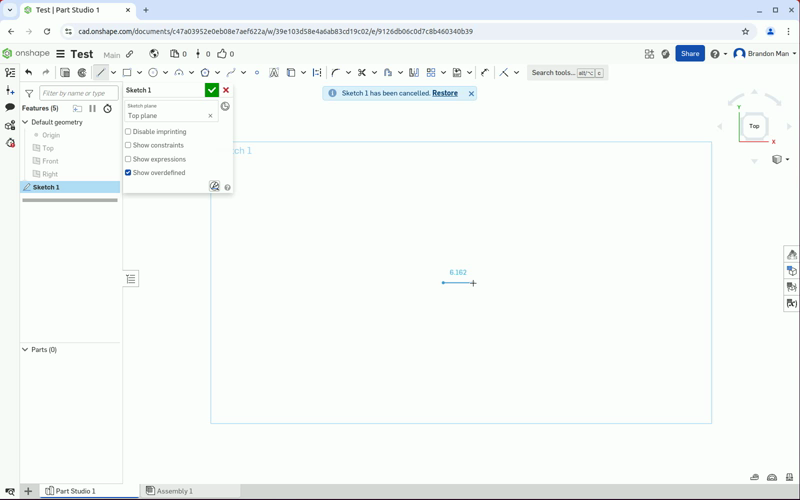
mouse_move(478, 282)
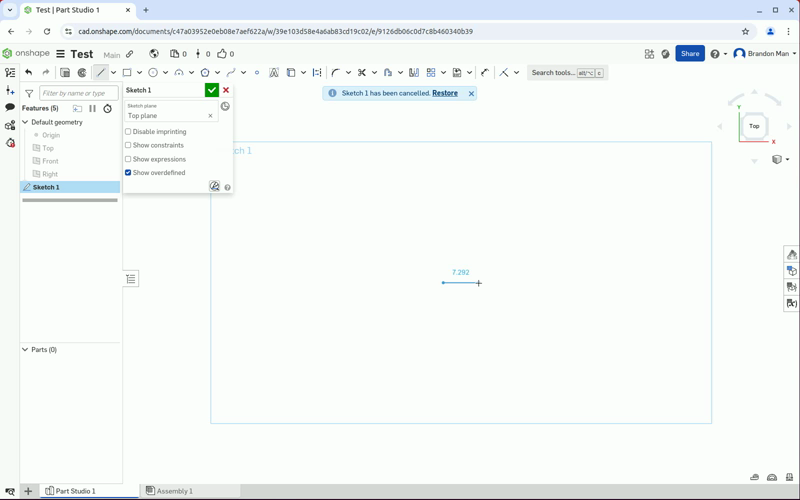
click(478, 282)
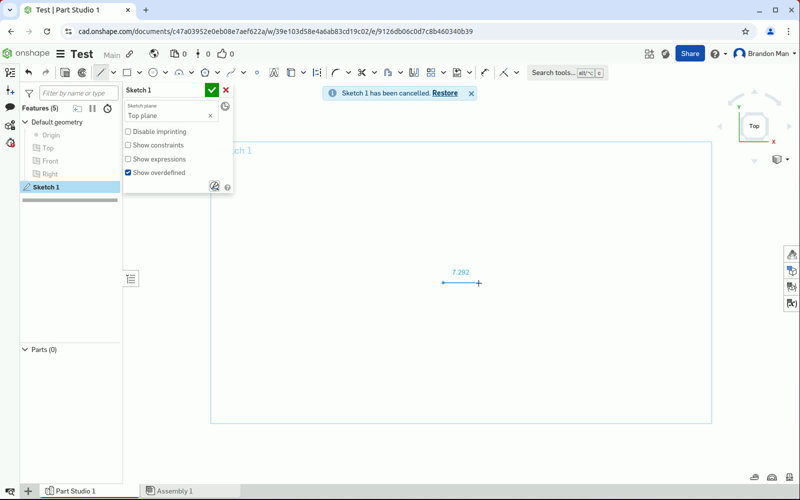
key_up(shift)
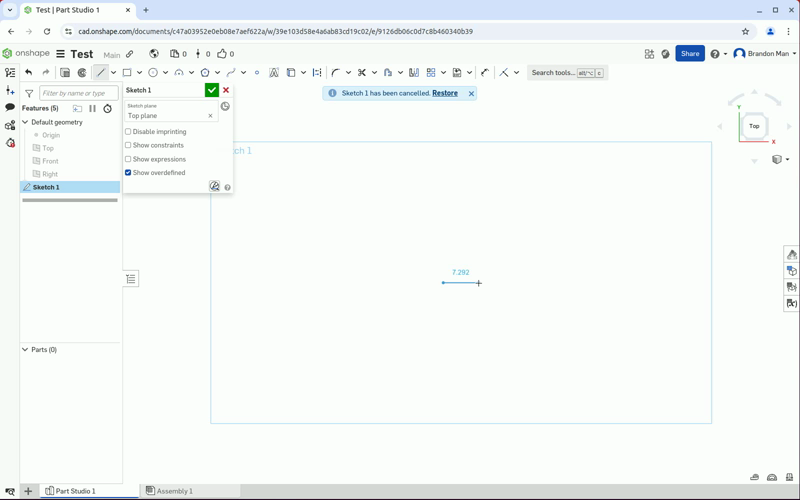
key_down(shift)
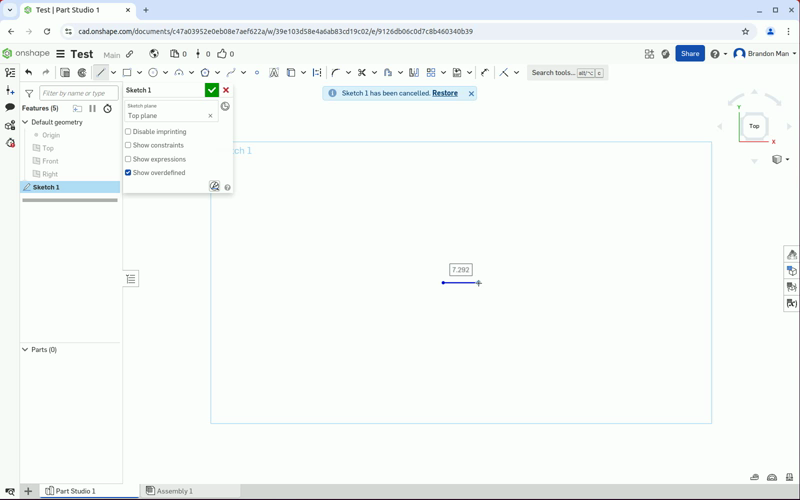
mouse_move(478, 170)
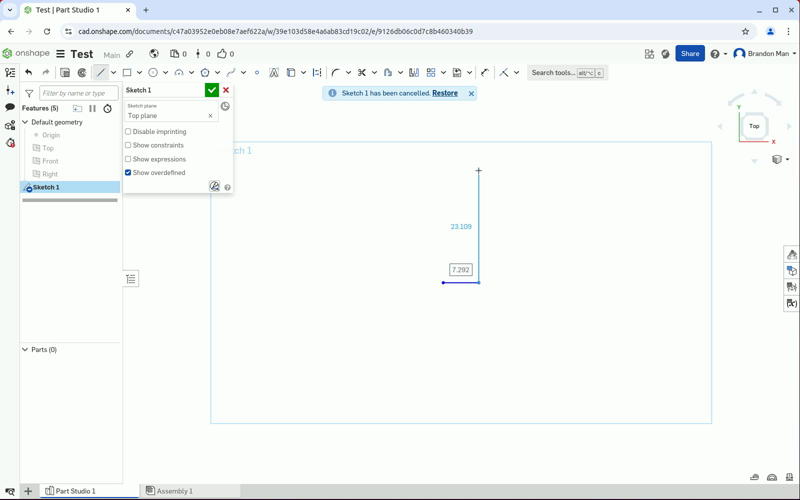
click(478, 170)
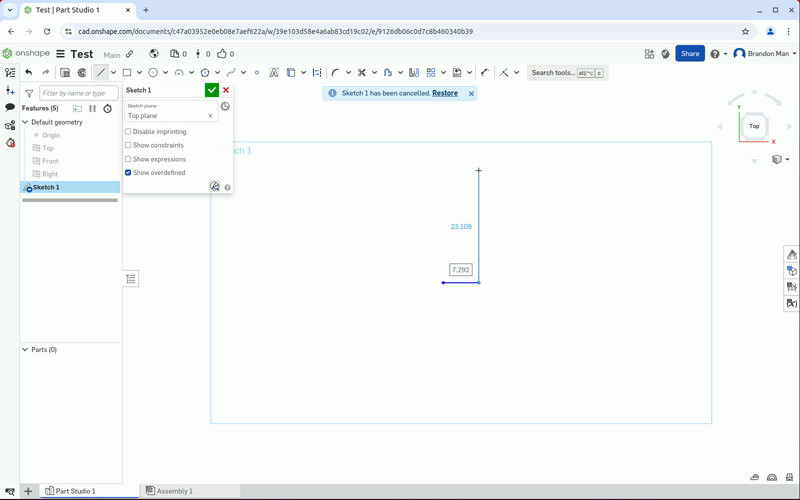
key_up(shift)
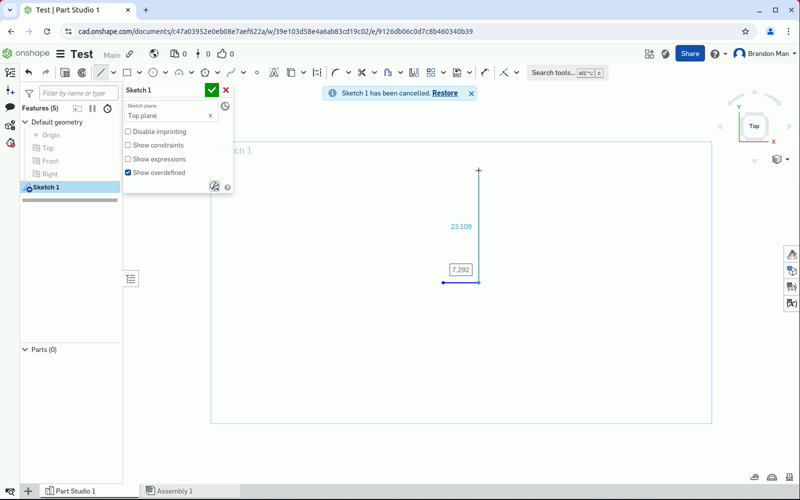
key_down(shift)
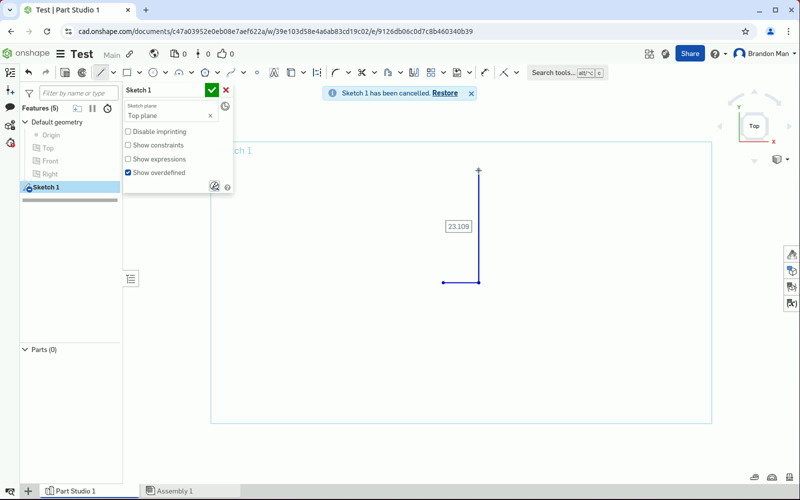
mouse_move(508, 170)
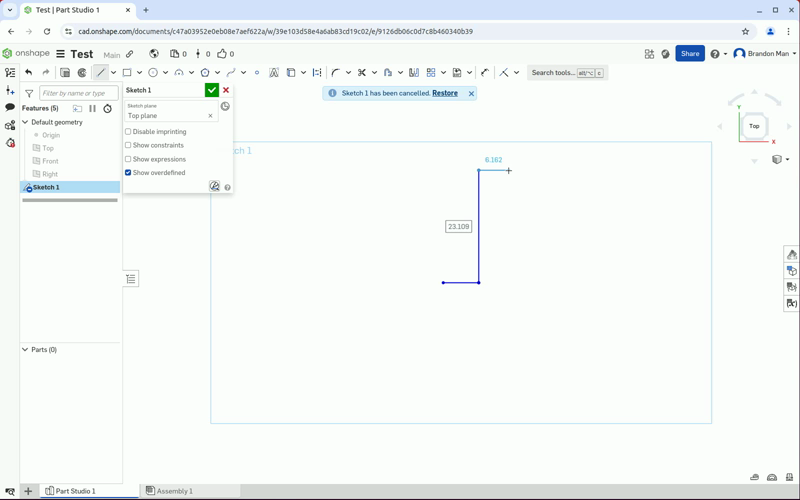
mouse_move(443, 170)
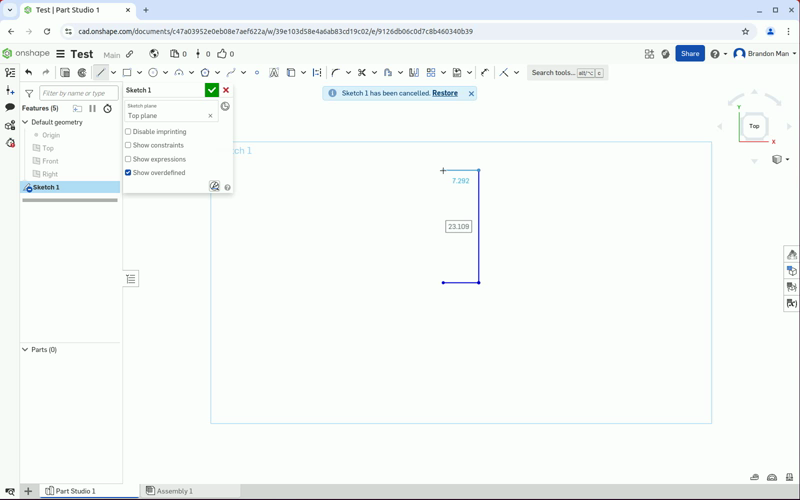
click(443, 170)
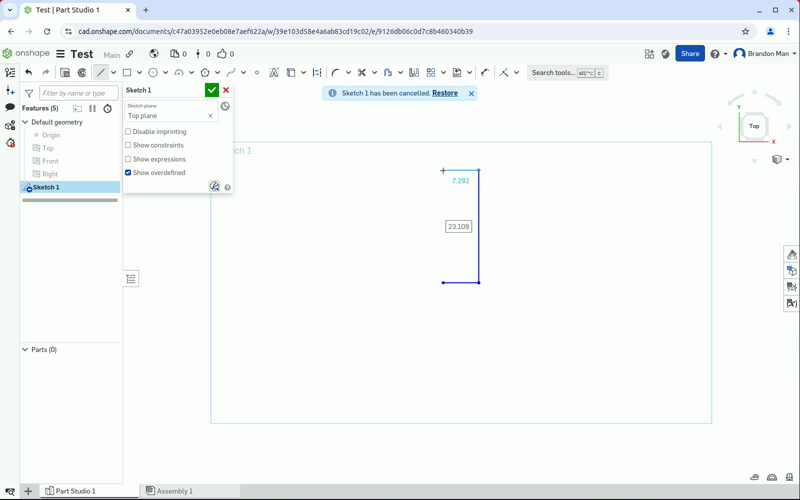
key_up(shift)
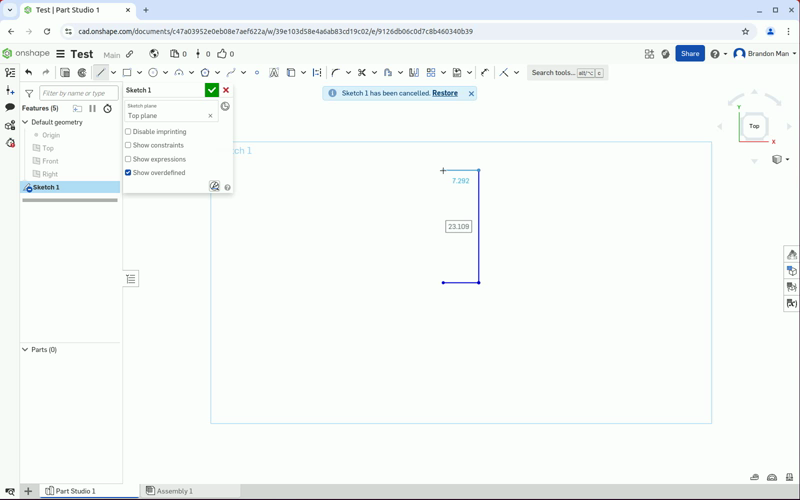
key_down(shift)
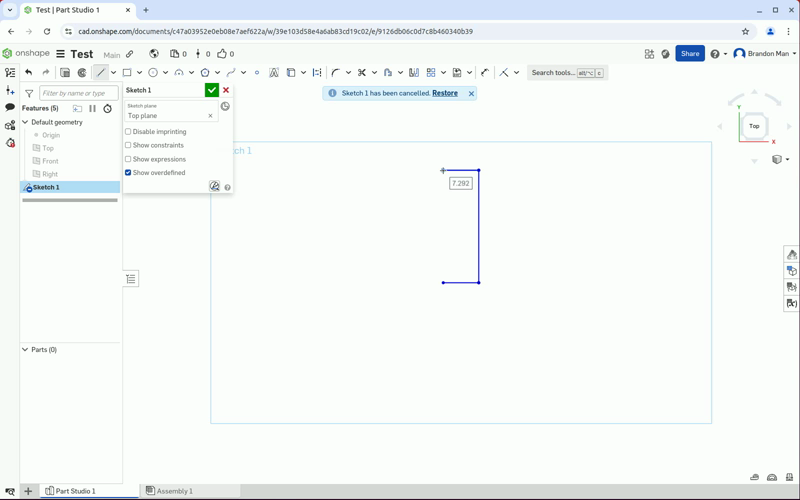
mouse_move(443, 282)
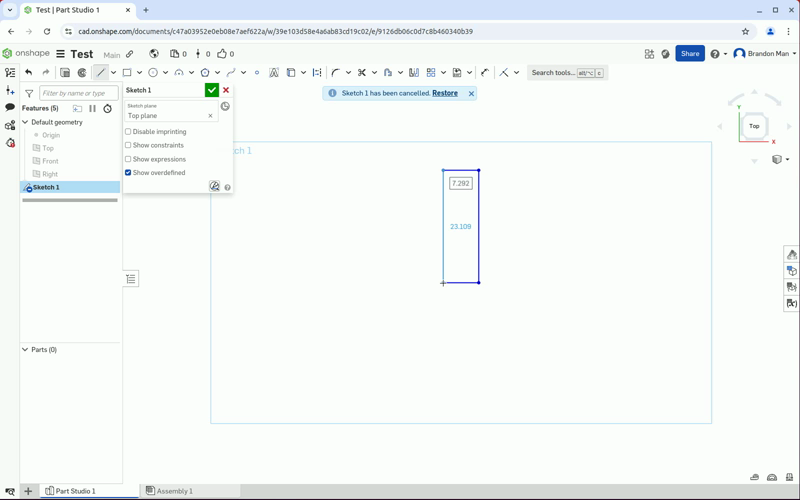
key_up(shift)
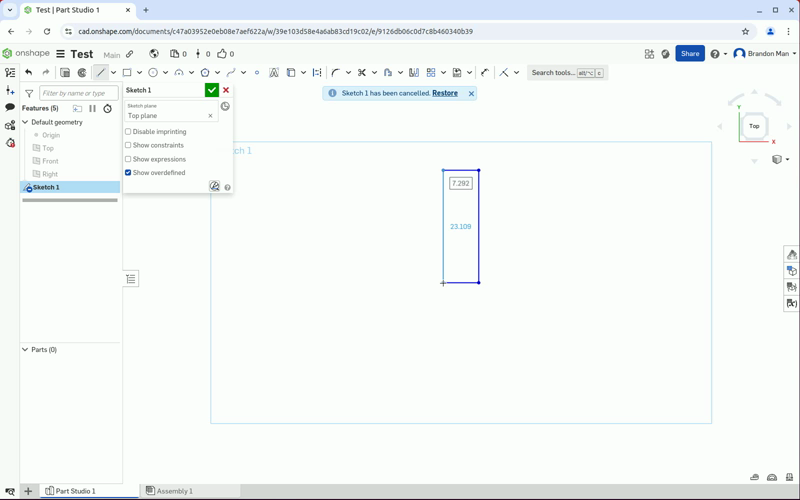
click(443, 282)
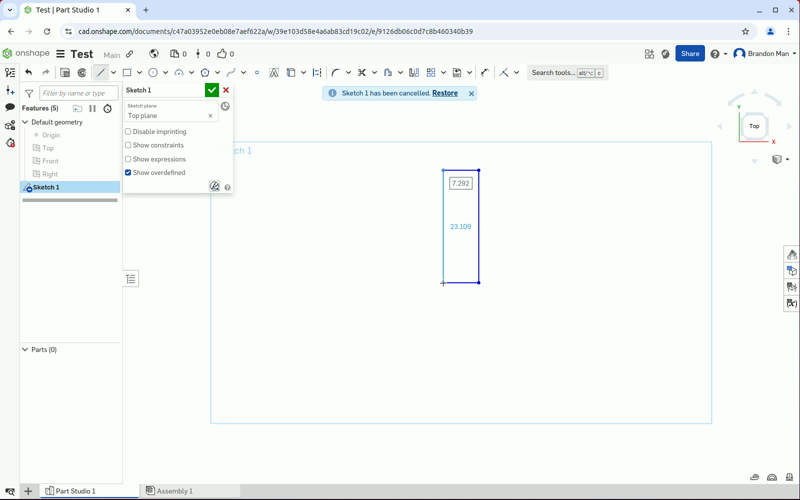
key(esc)
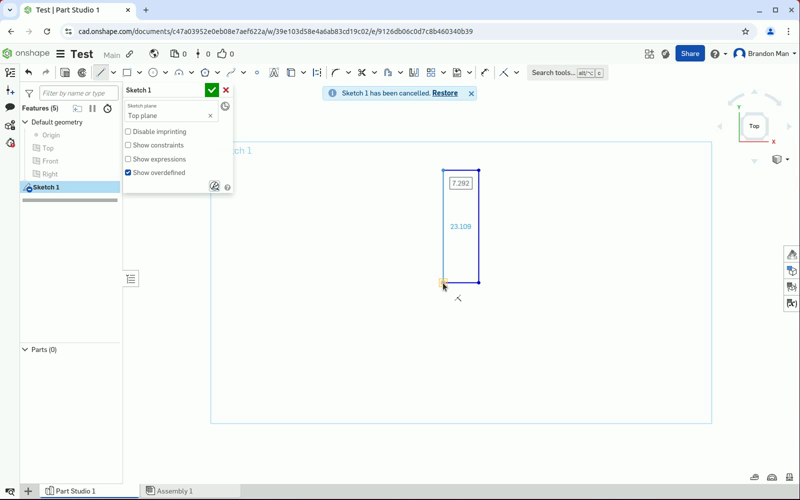
key(c)
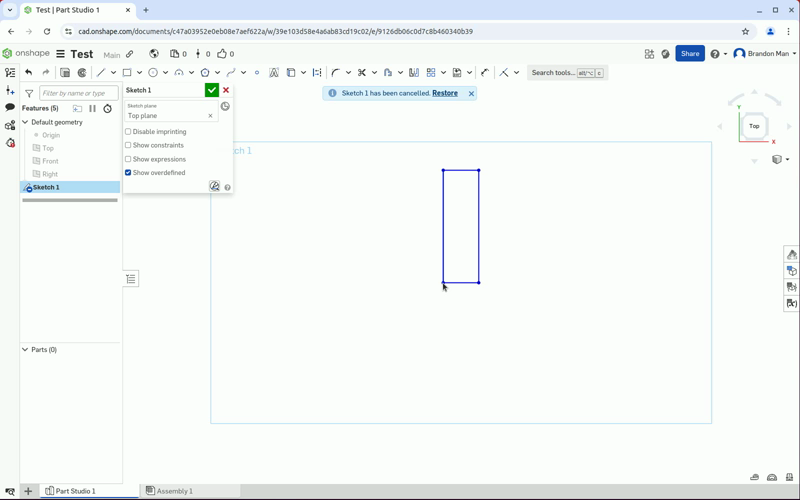
key_down(shift)
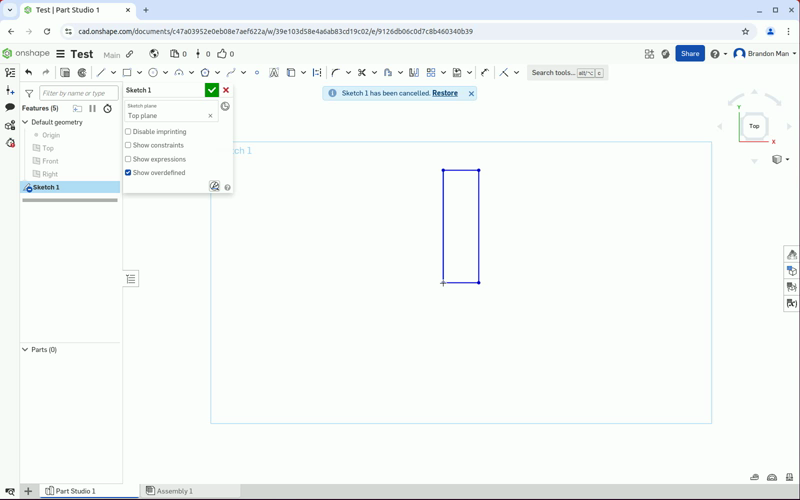
mouse_move(450, 175)
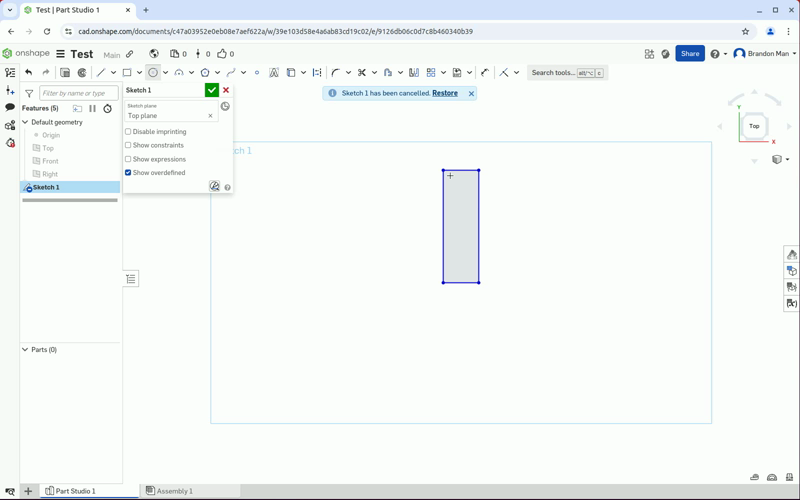
click(450, 175)
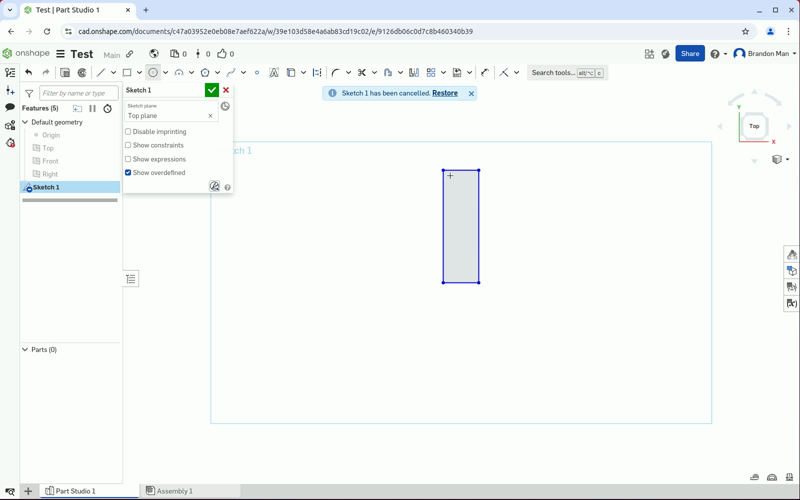
key_up(shift)
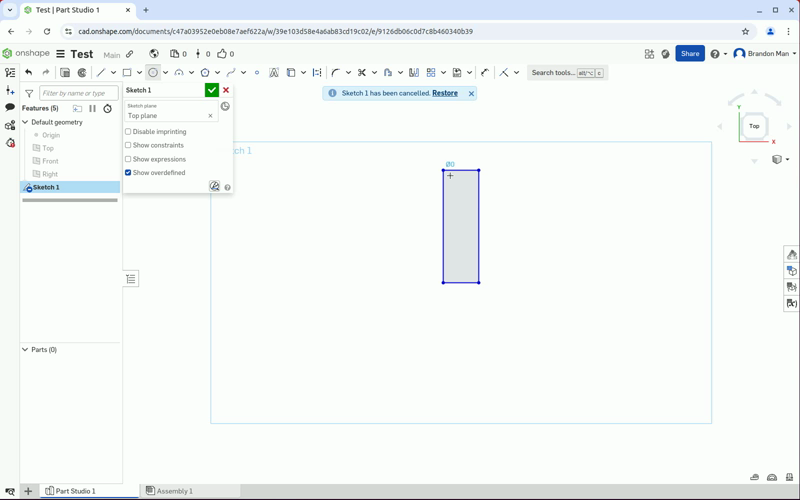
mouse_move(451, 175)
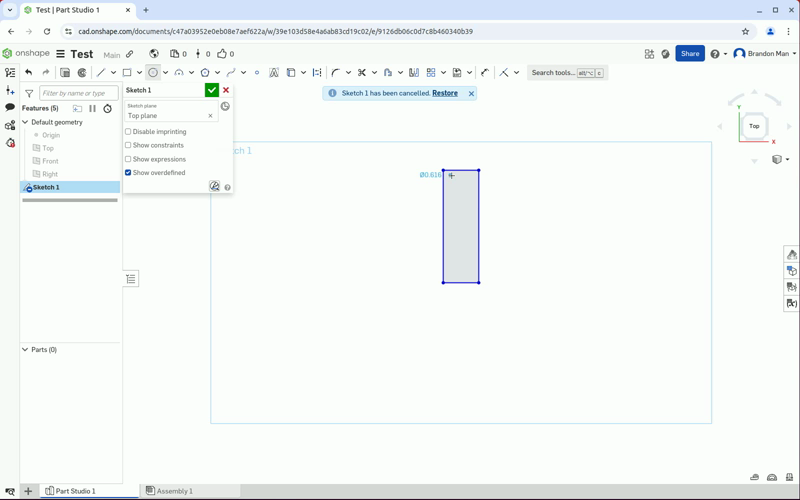
scroll(6)
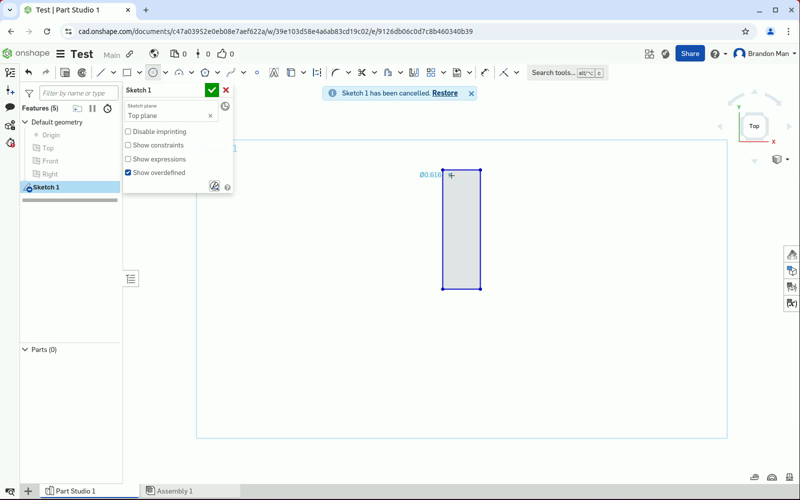
scroll(6)
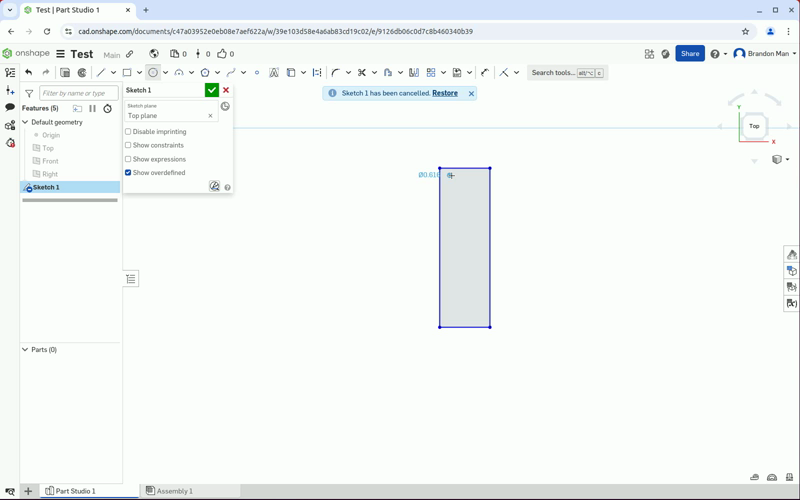
scroll(6)
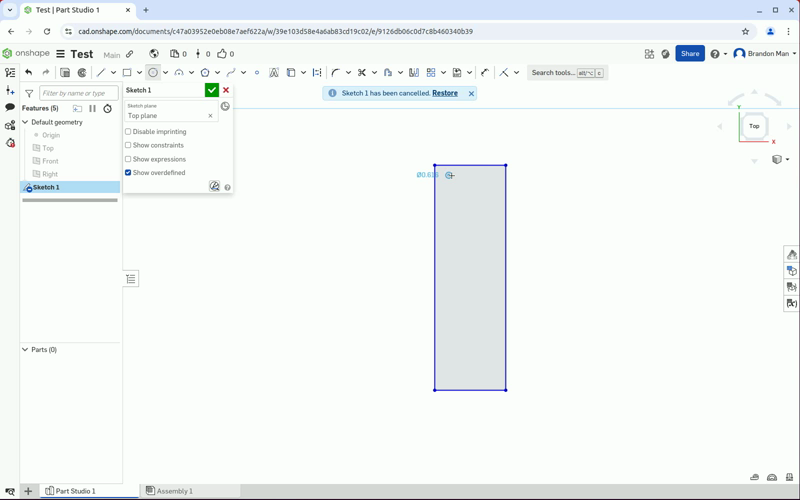
scroll(6)
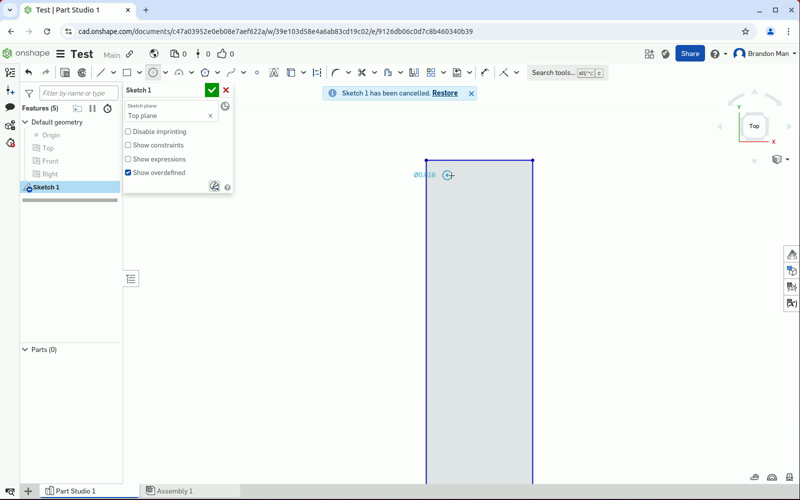
scroll(6)
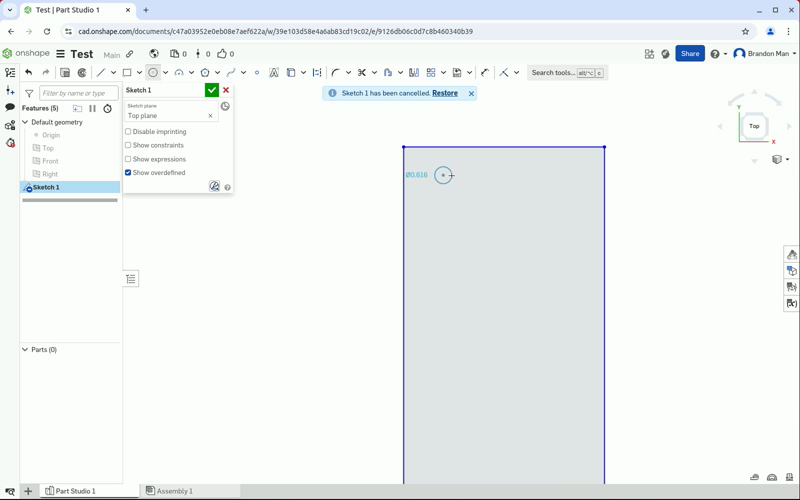
scroll(6)
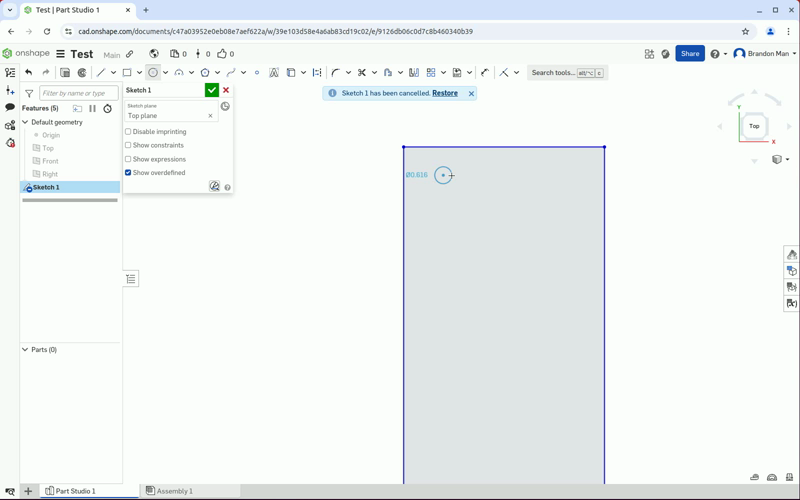
scroll(6)
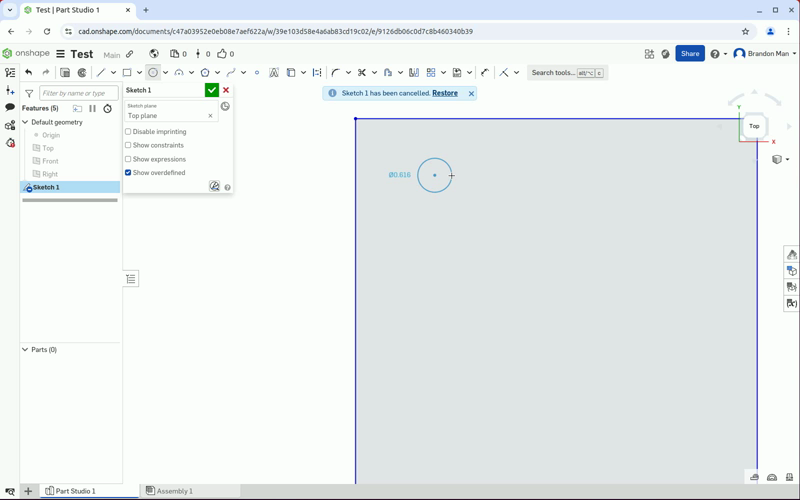
click(451, 175)
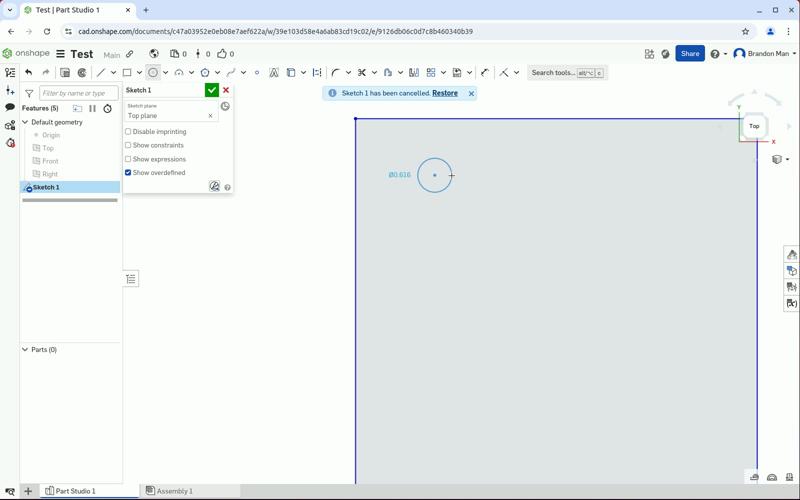
scroll(-6)
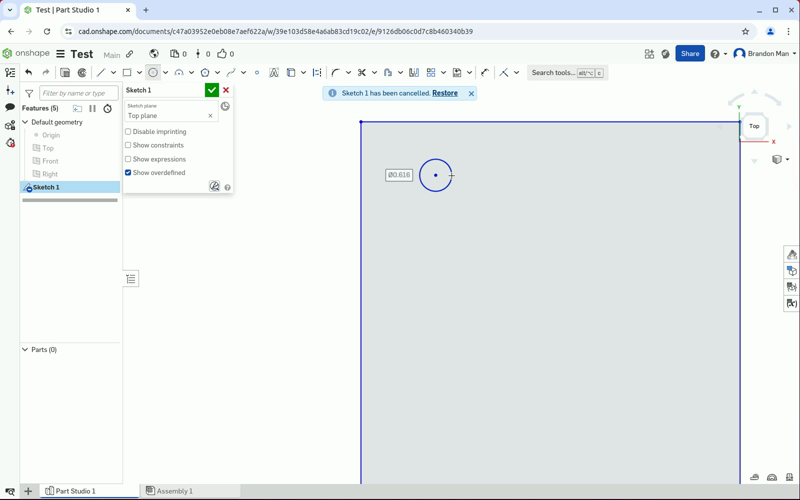
scroll(-6)
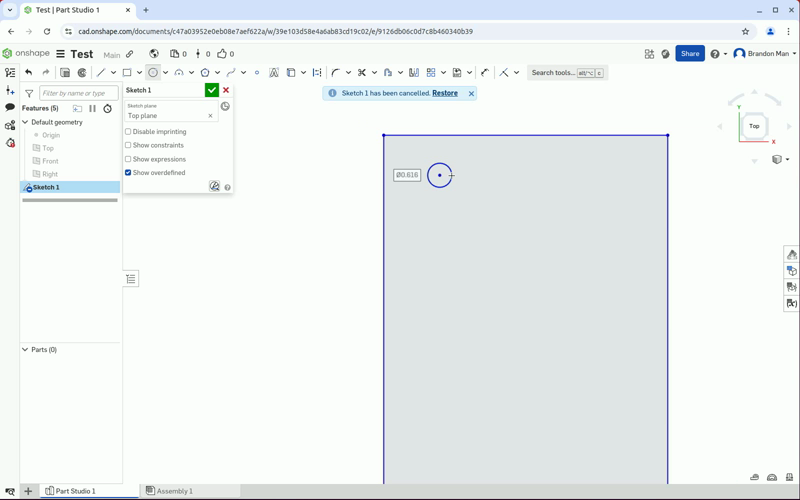
scroll(-6)
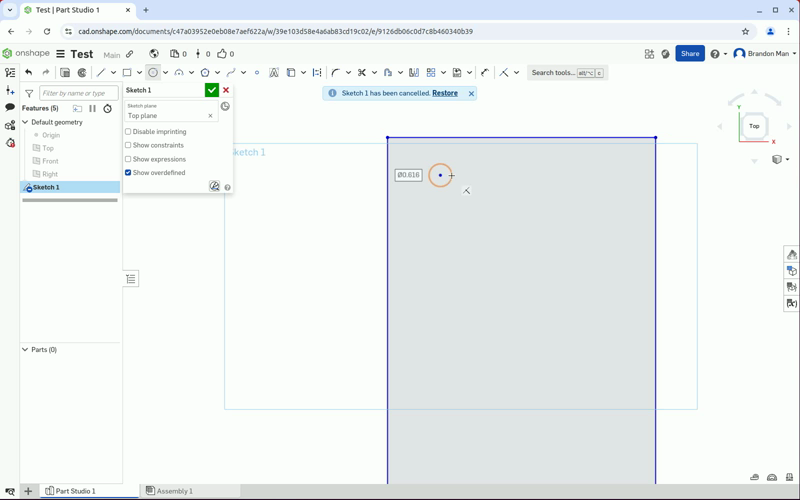
scroll(-6)
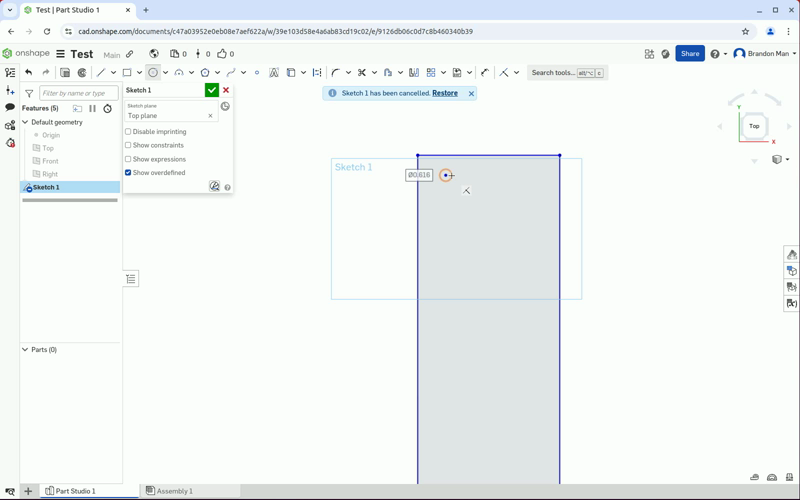
scroll(-6)
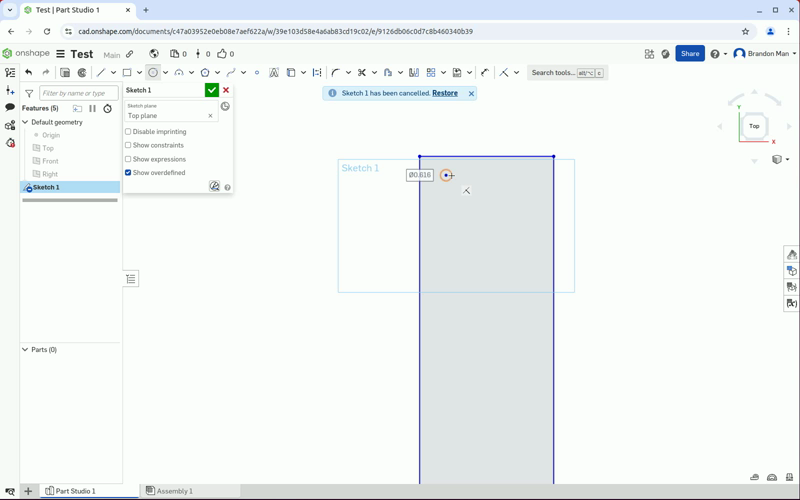
scroll(-6)
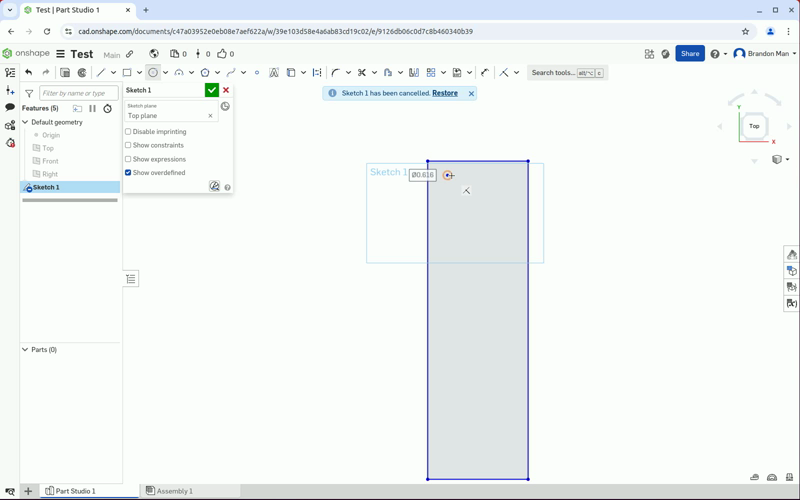
scroll(-6)
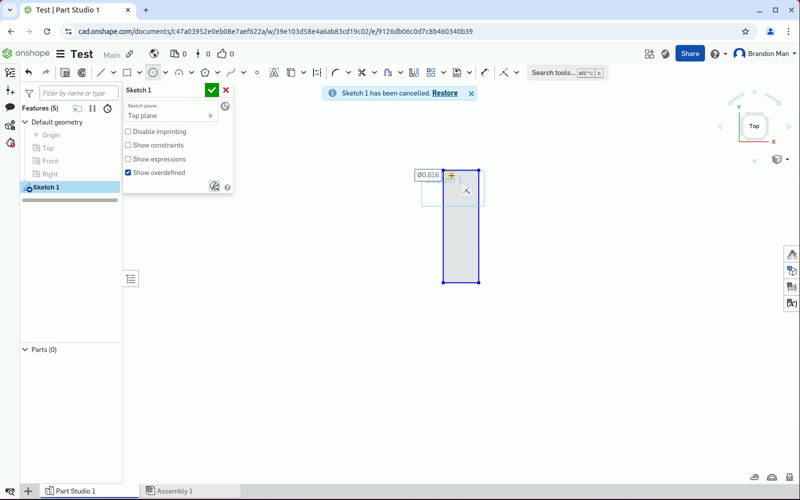
key(esc)
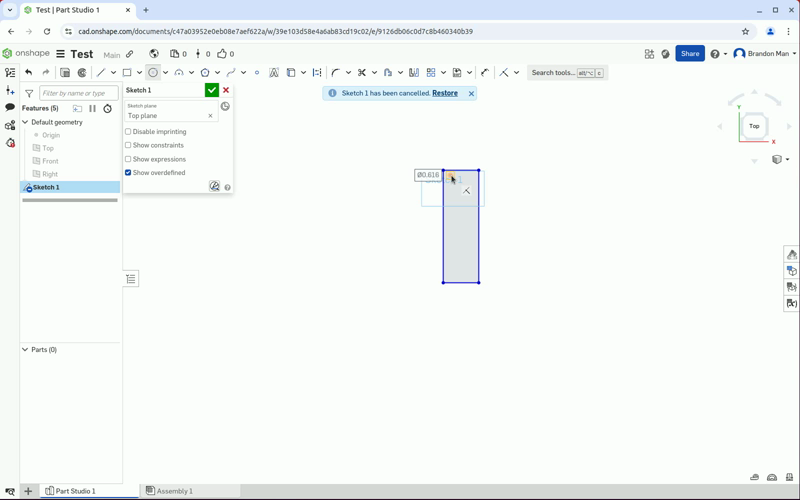
key(c)
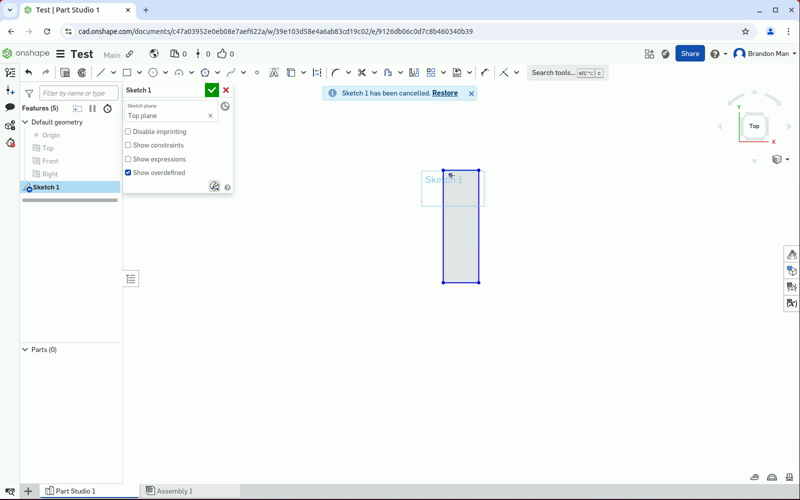
key_down(shift)
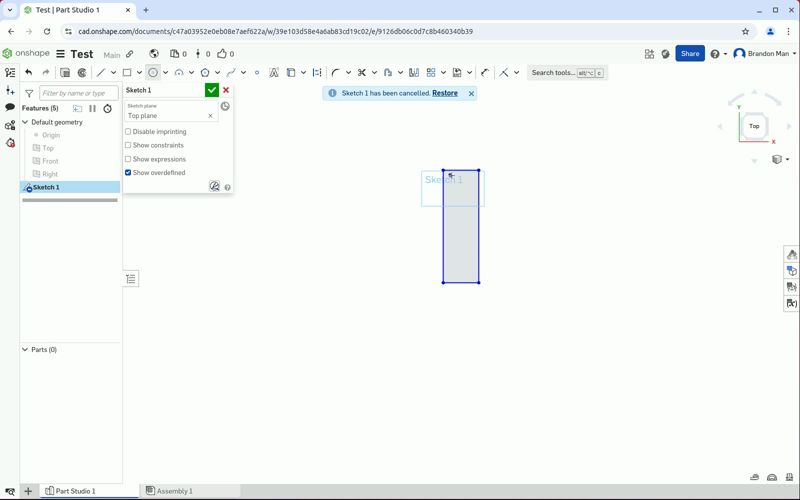
mouse_move(457, 175)
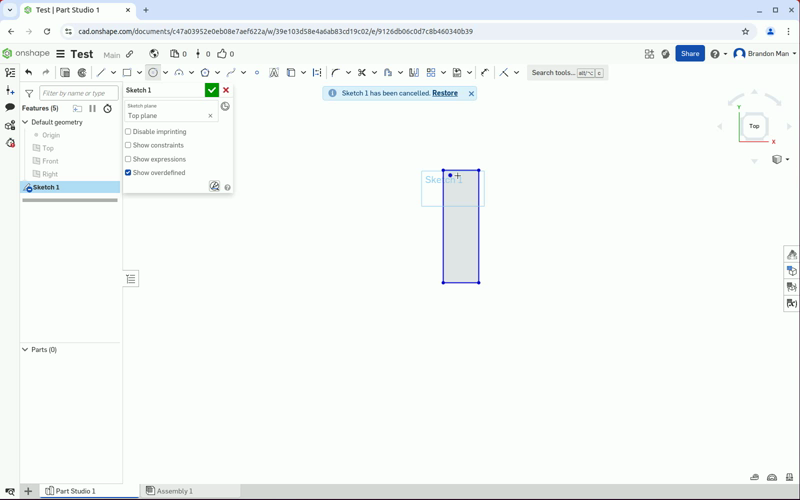
click(457, 175)
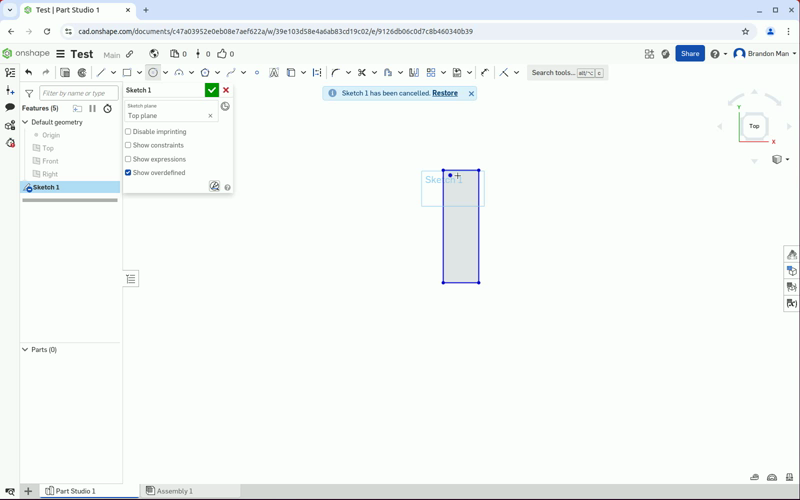
key_up(shift)
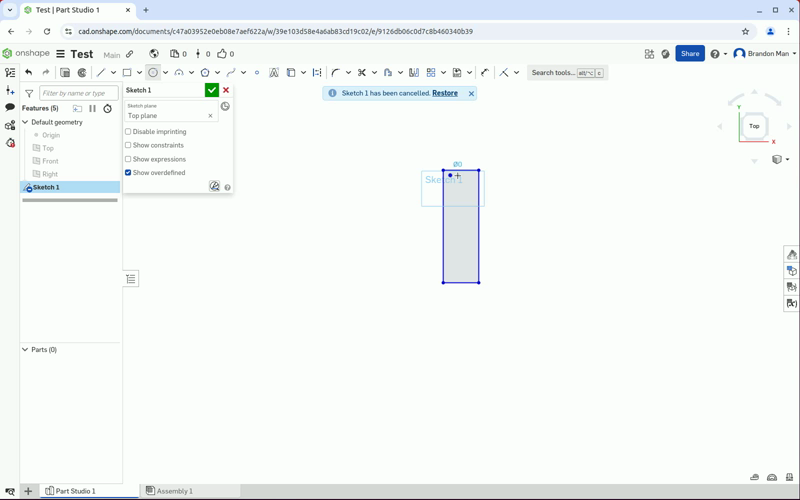
mouse_move(458, 175)
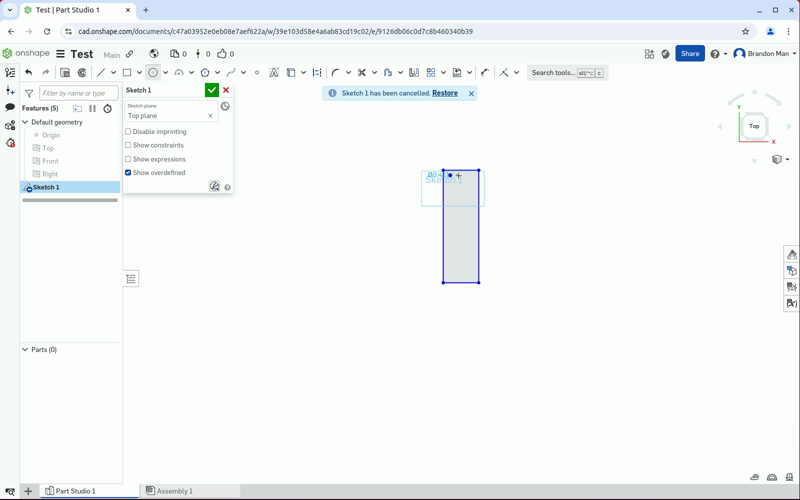
scroll(6)
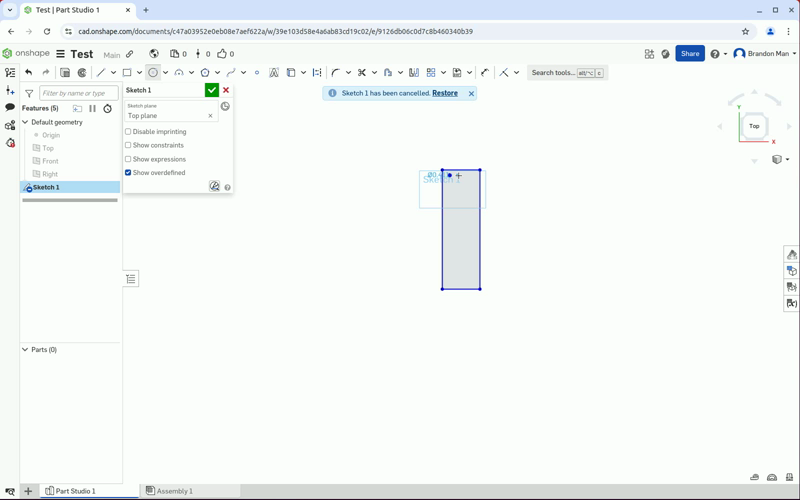
scroll(6)
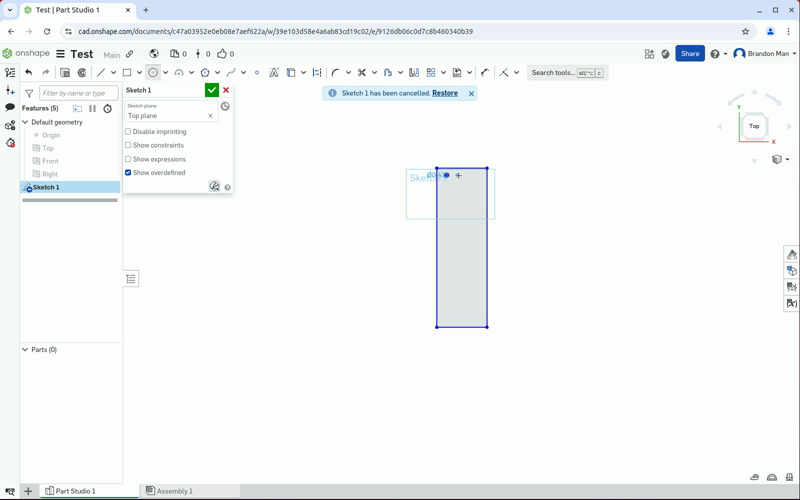
scroll(6)
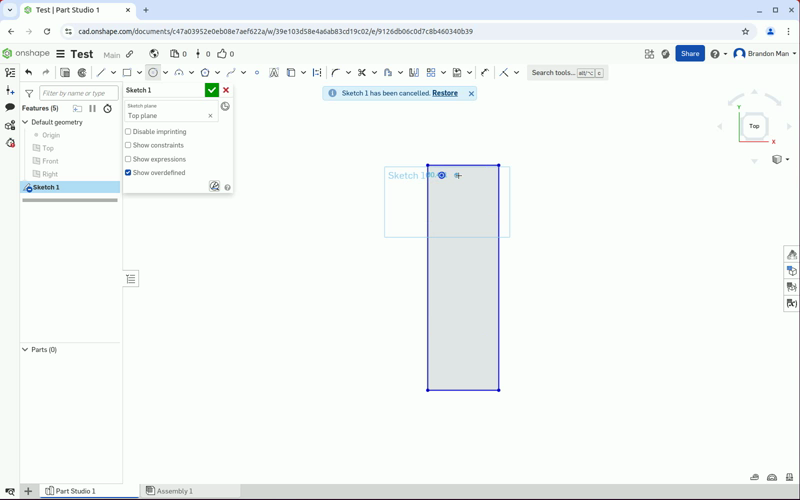
scroll(6)
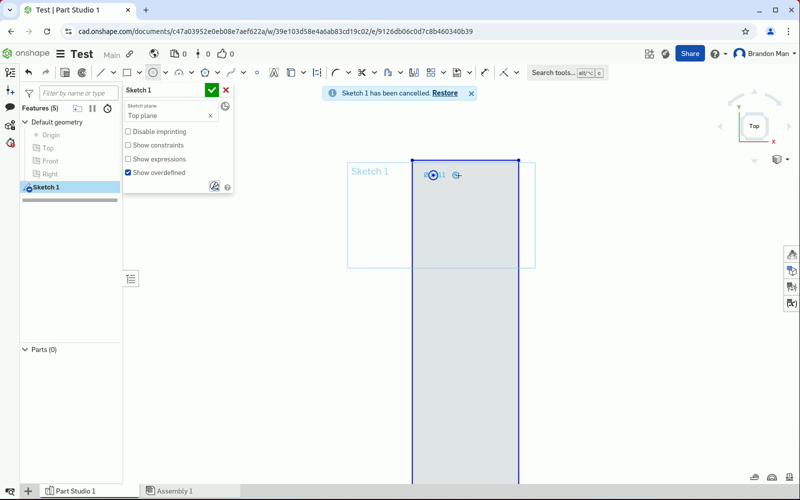
scroll(6)
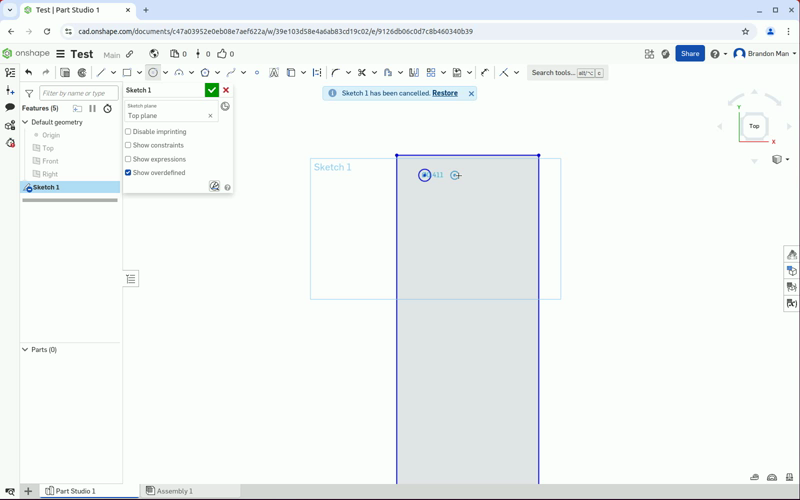
scroll(6)
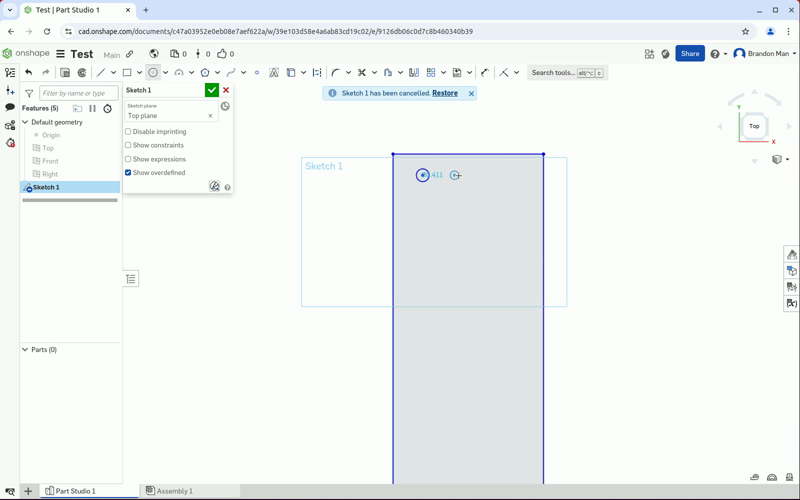
scroll(6)
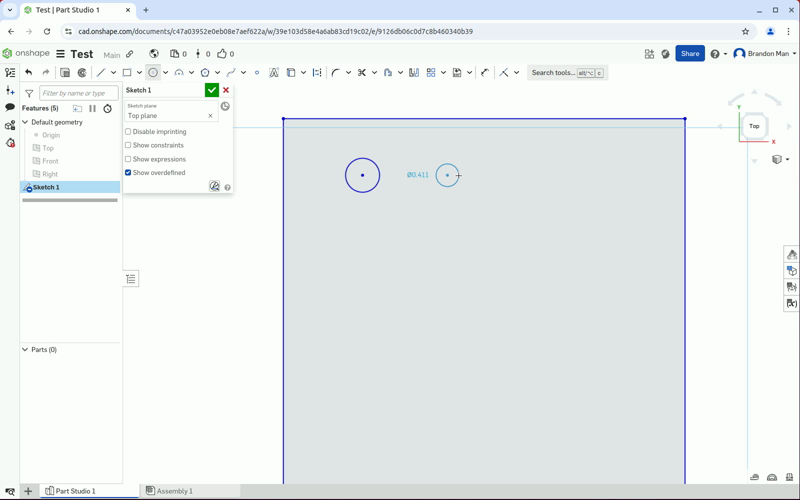
click(458, 175)
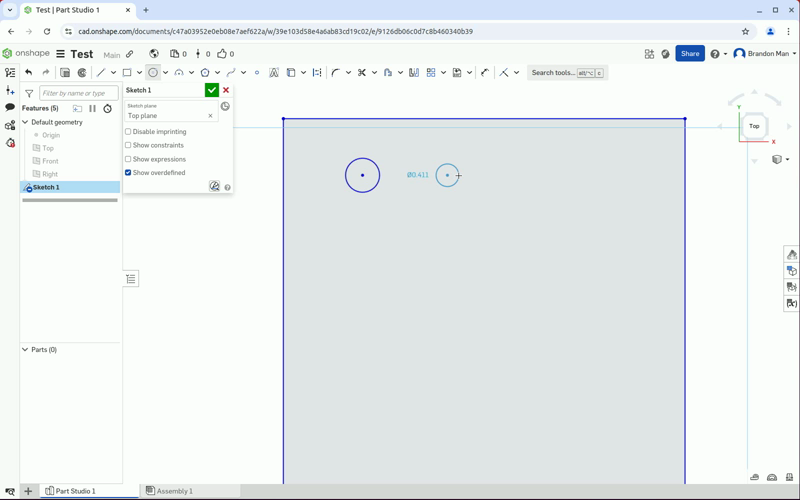
scroll(-6)
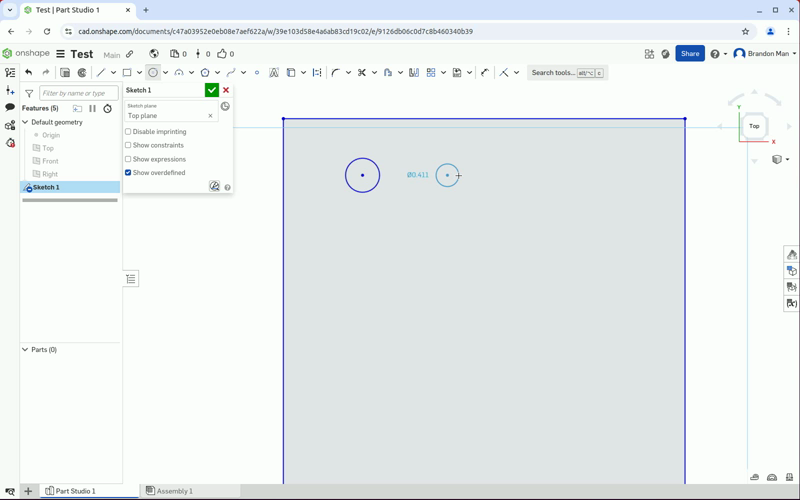
scroll(-6)
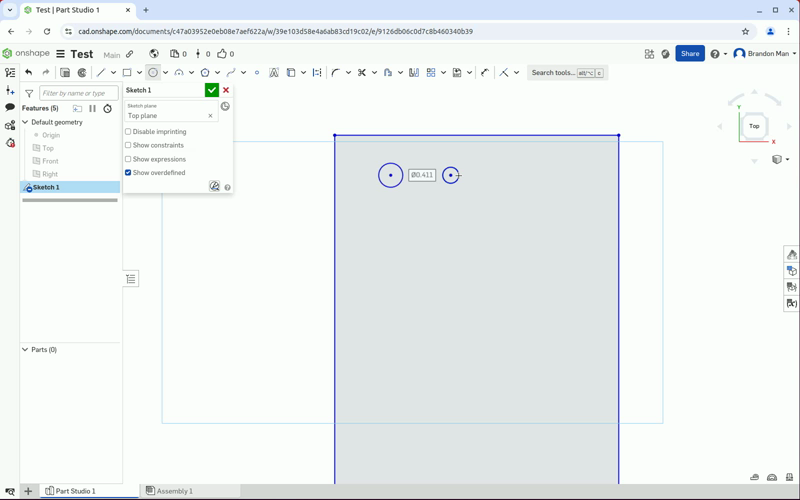
scroll(-6)
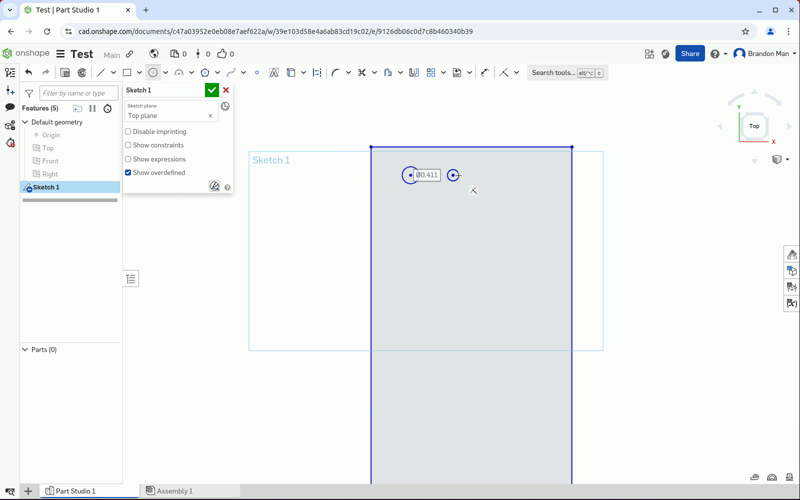
scroll(-6)
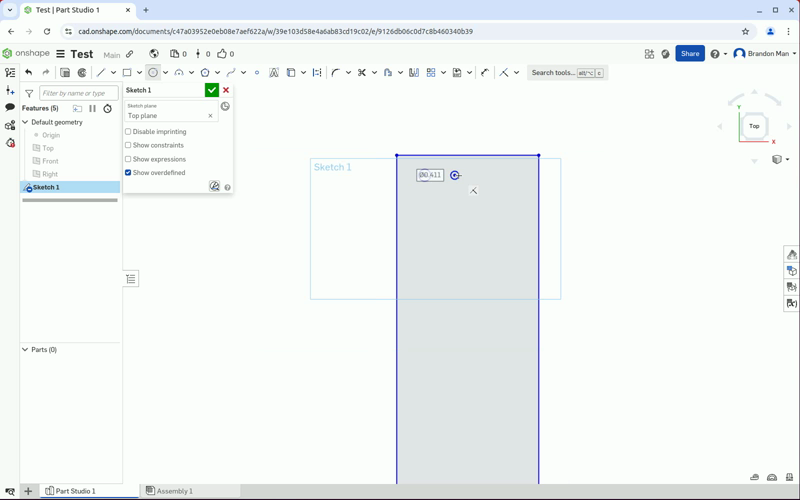
scroll(-6)
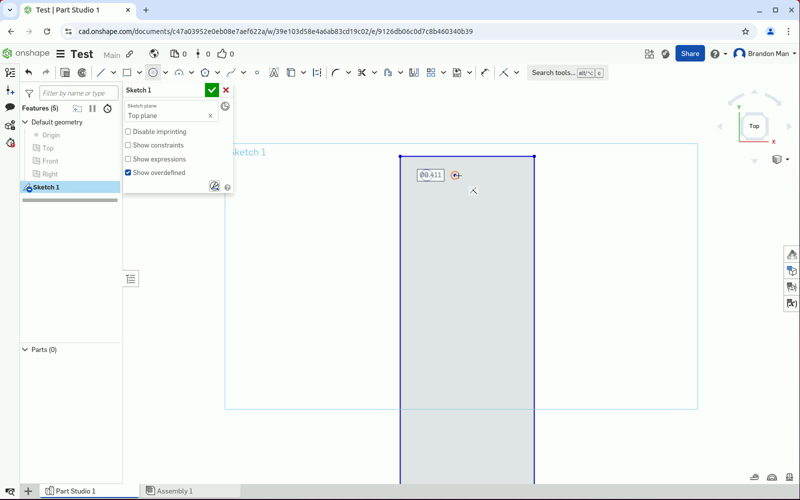
scroll(-6)
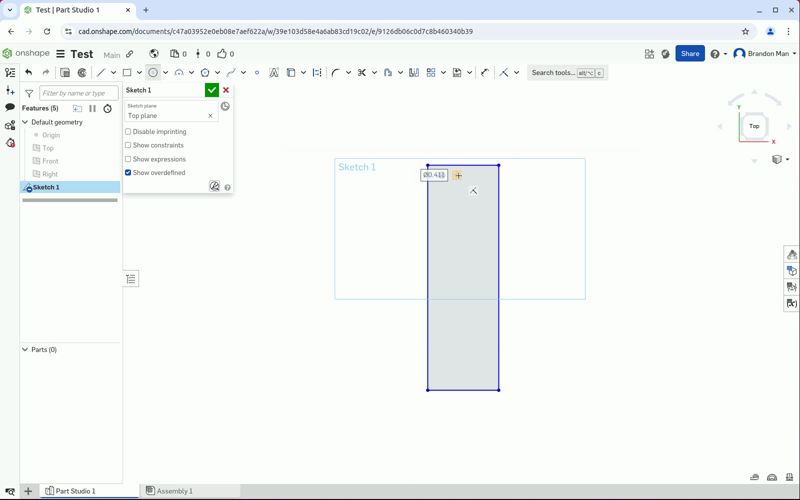
scroll(-6)
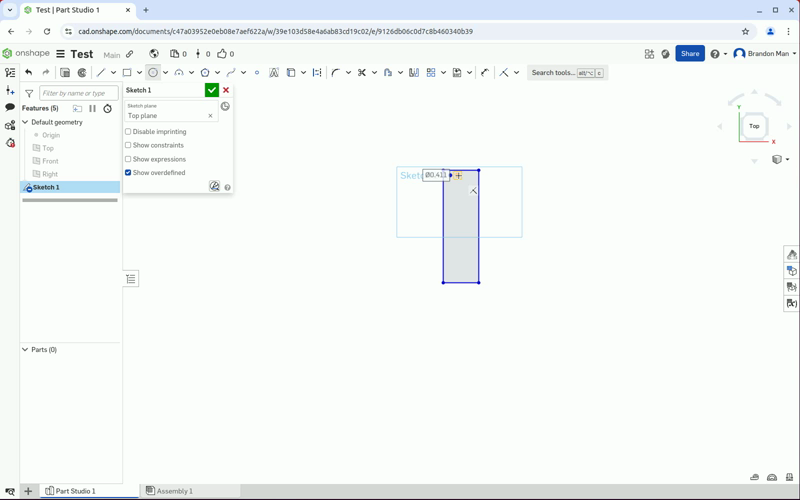
key(esc)
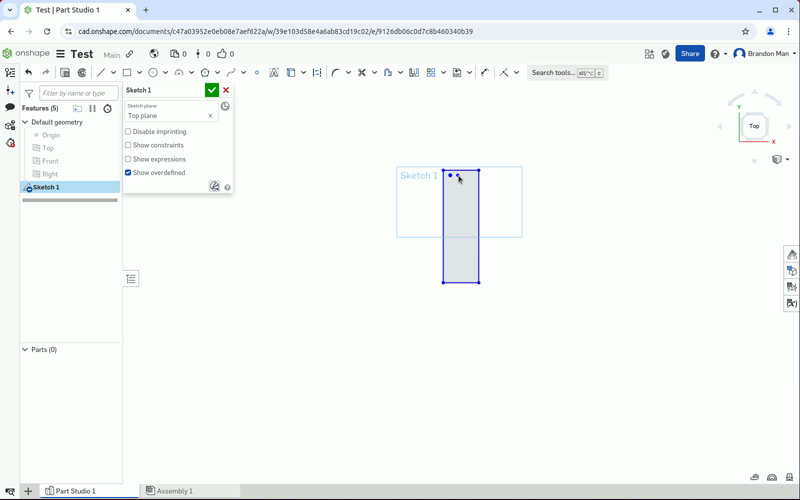
key(c)
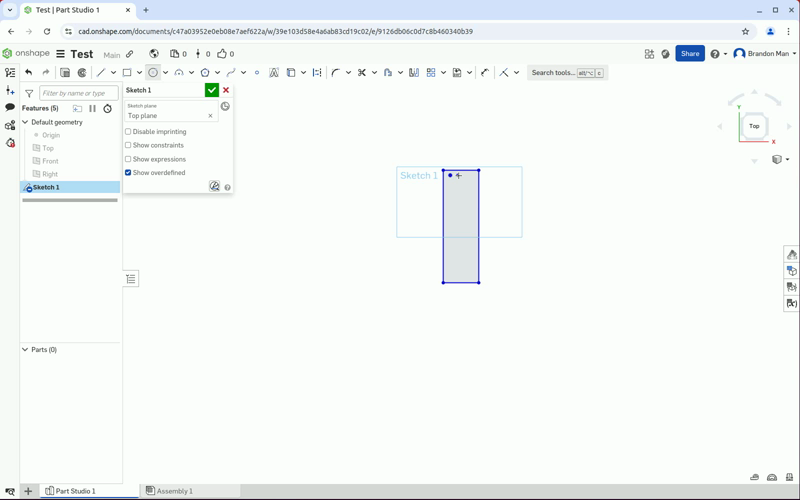
key_down(shift)
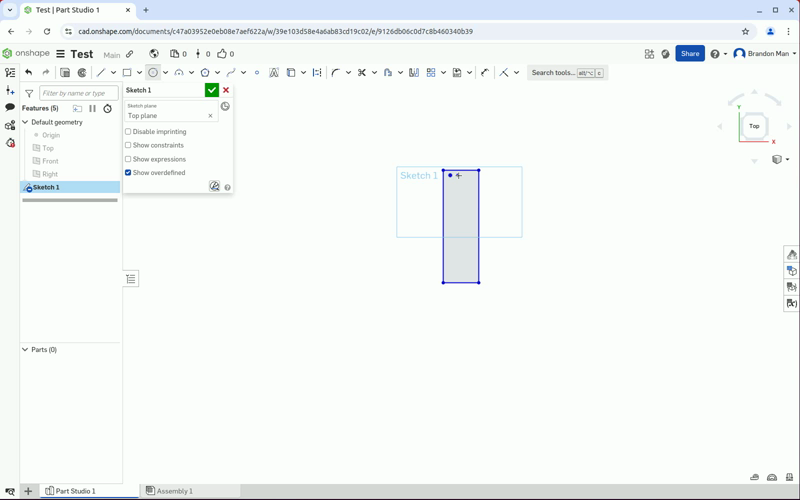
mouse_move(464, 175)
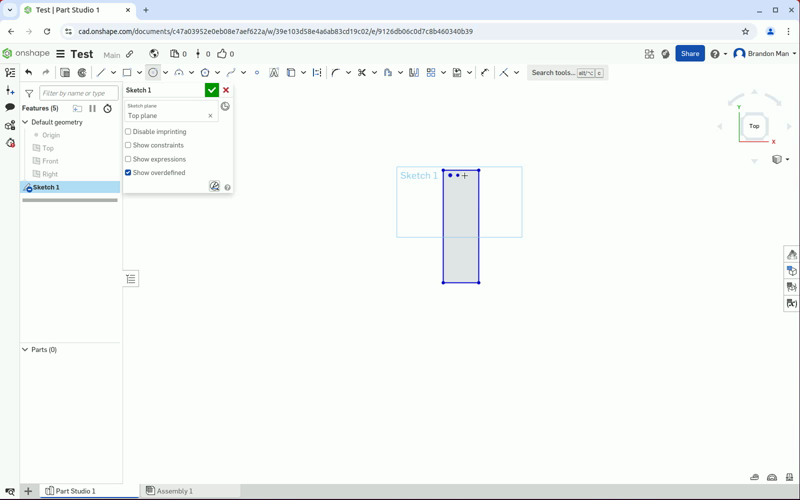
click(464, 175)
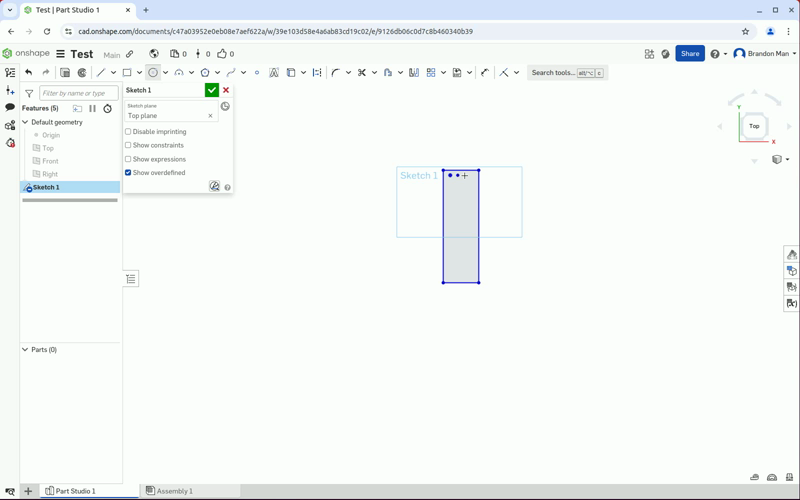
key_up(shift)
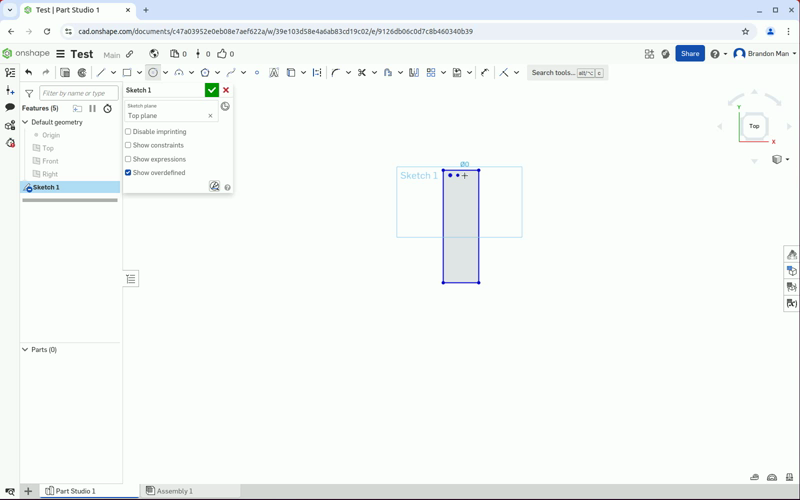
mouse_move(465, 175)
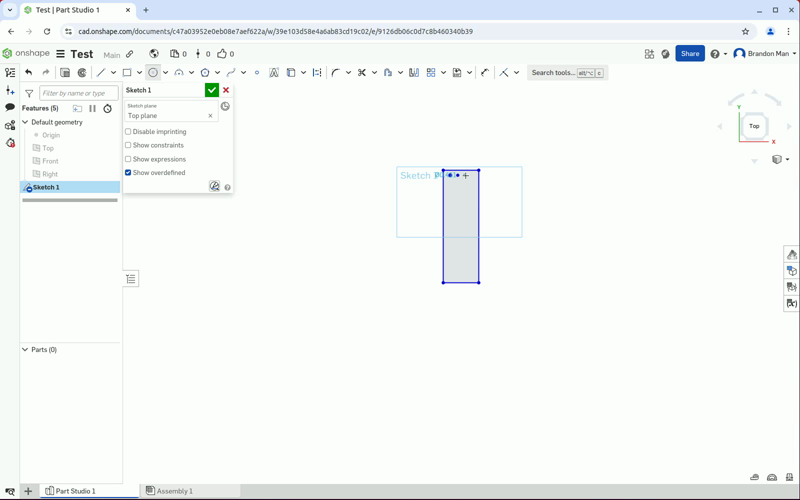
scroll(6)
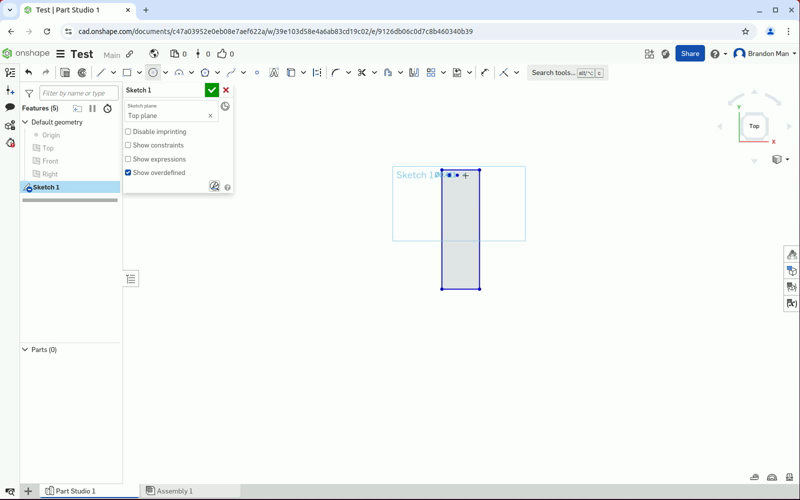
scroll(6)
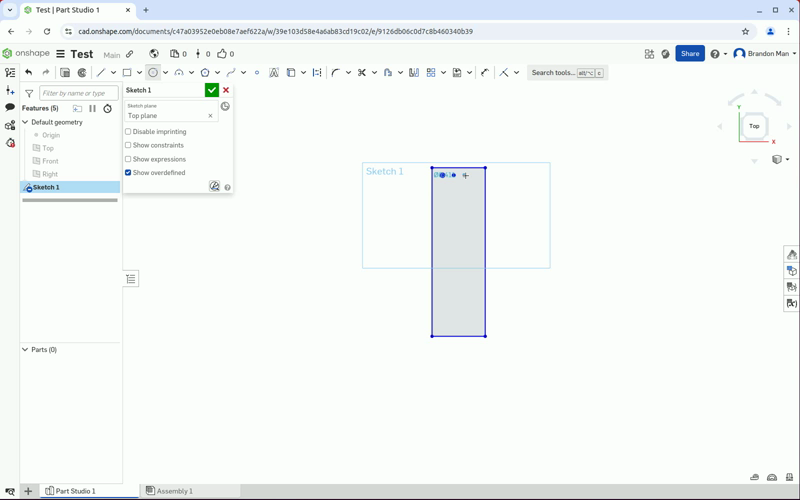
scroll(6)
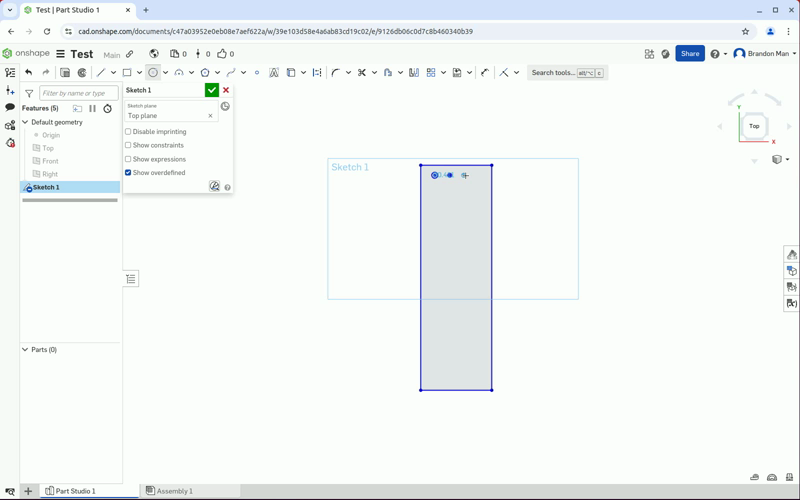
scroll(6)
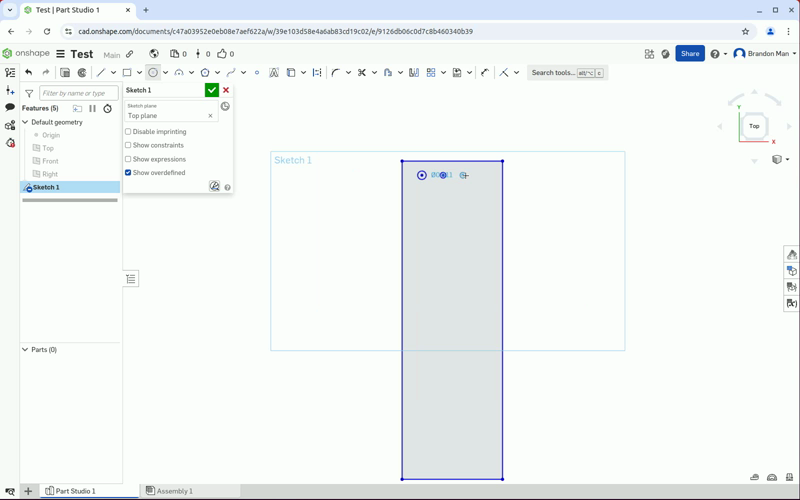
scroll(6)
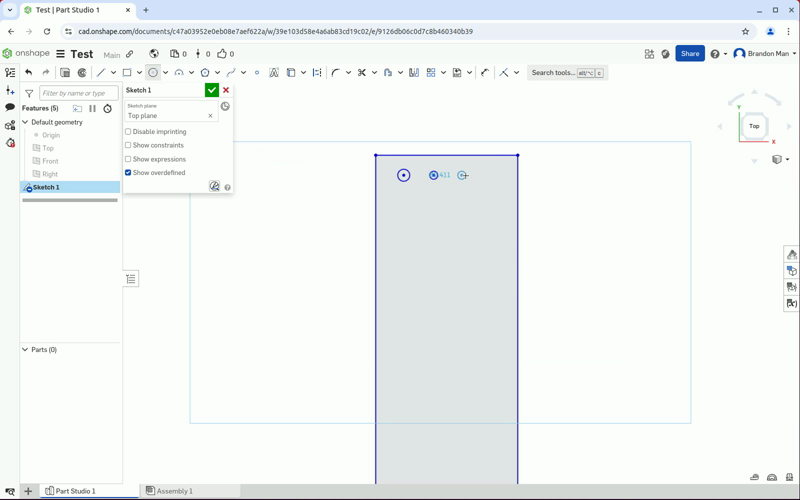
scroll(6)
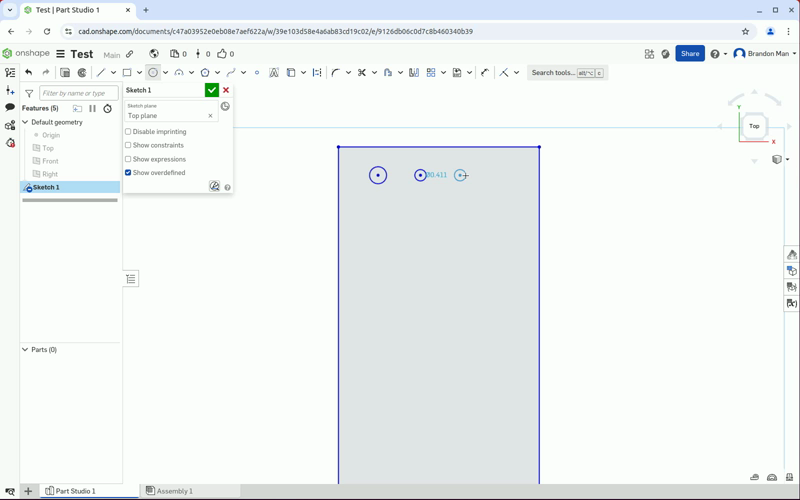
scroll(6)
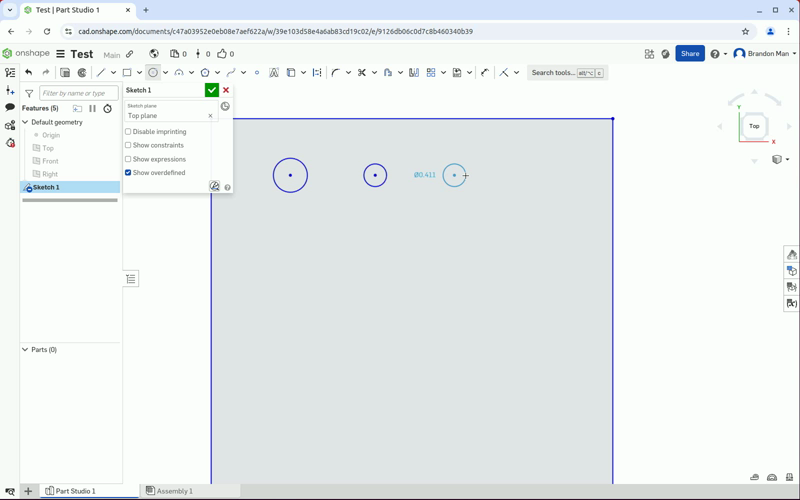
click(465, 175)
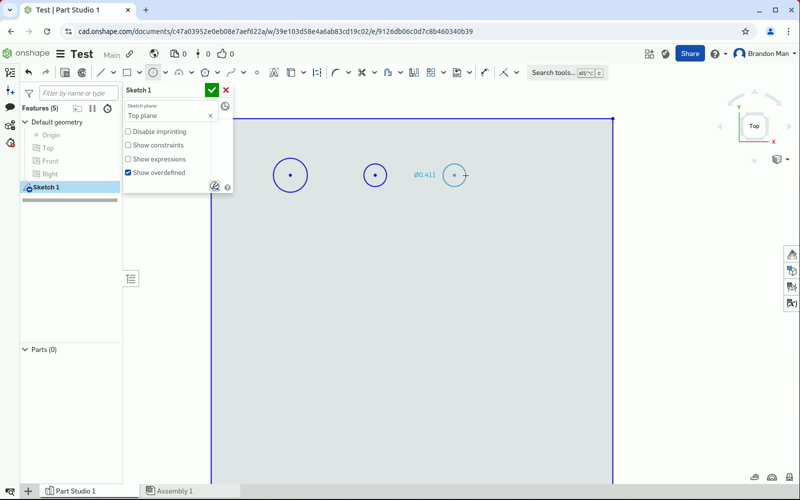
scroll(-6)
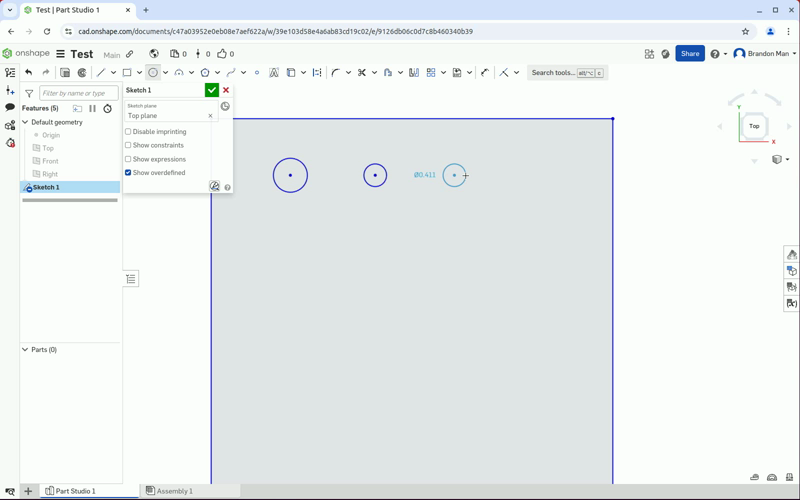
scroll(-6)
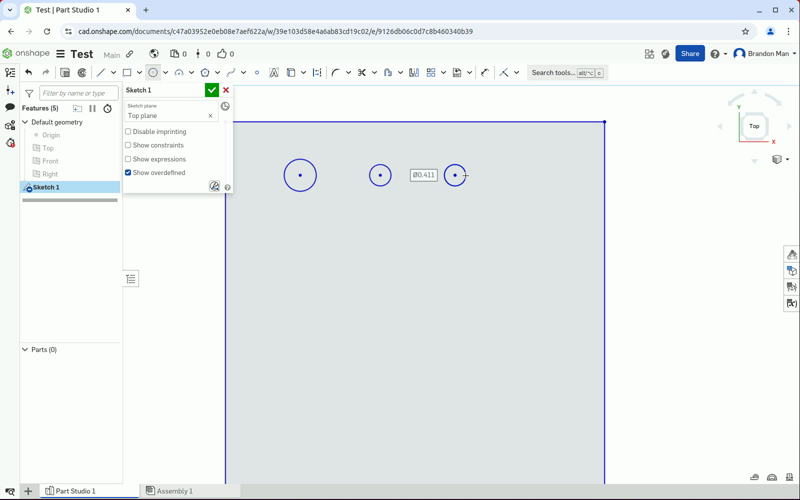
scroll(-6)
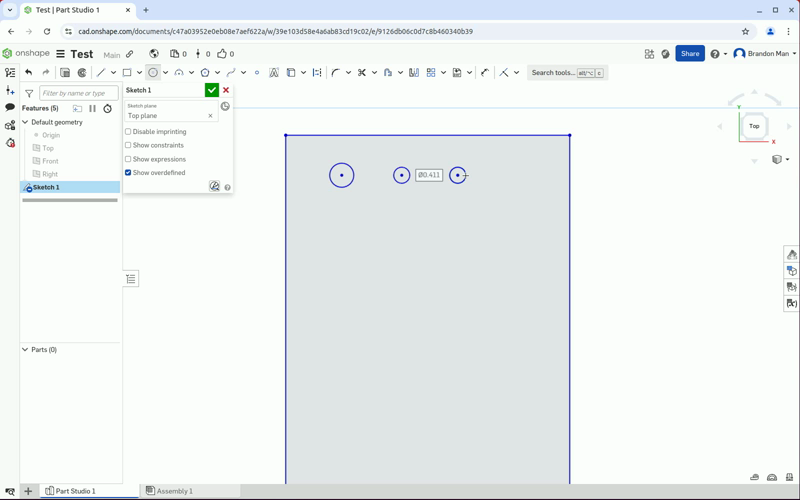
scroll(-6)
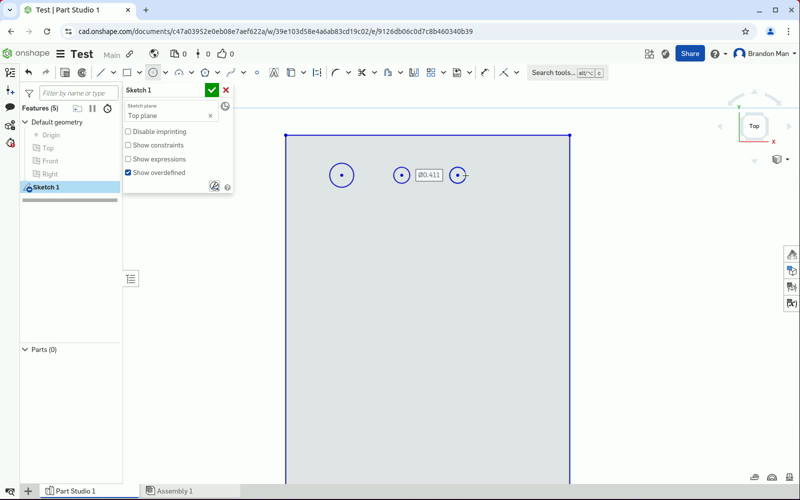
scroll(-6)
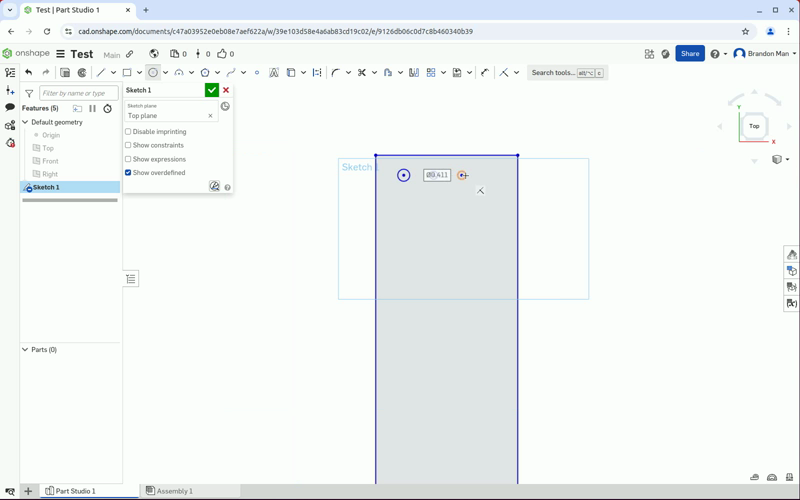
scroll(-6)
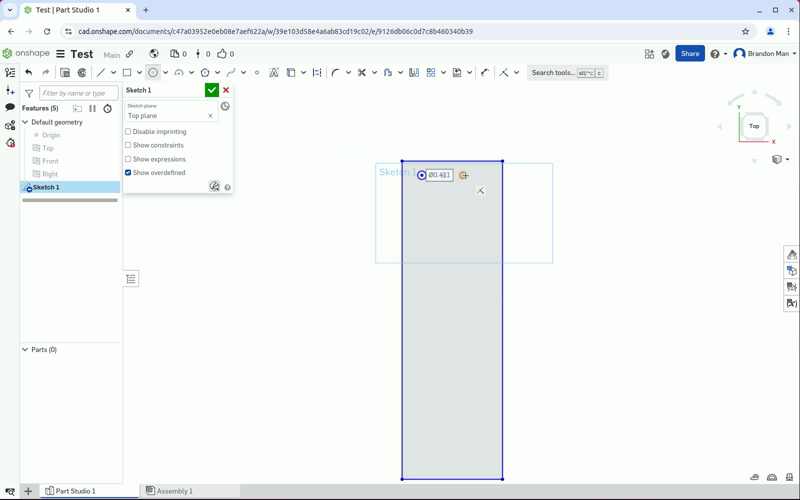
scroll(-6)
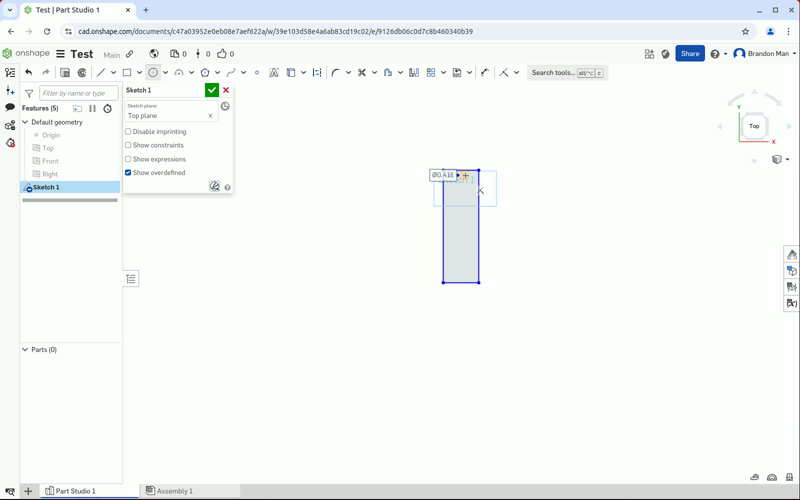
key(esc)
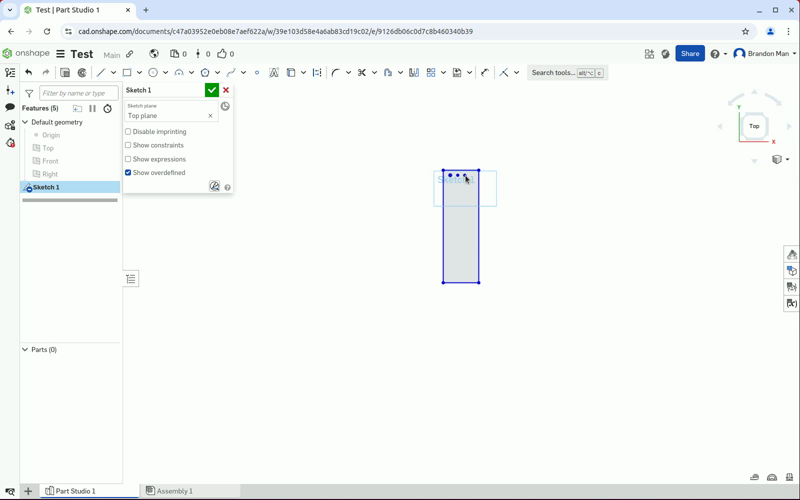
key(c)
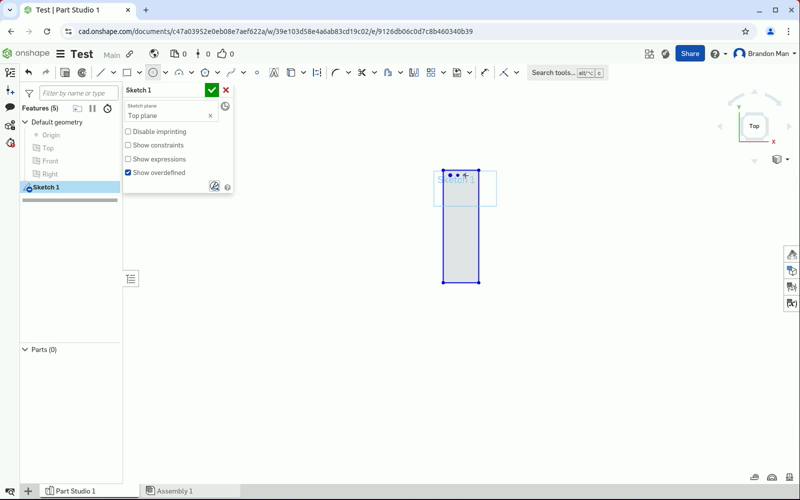
key_down(shift)
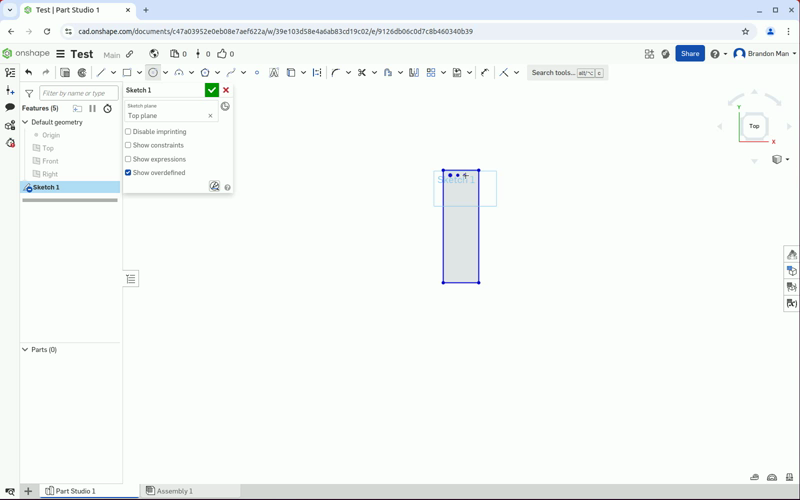
mouse_move(471, 175)
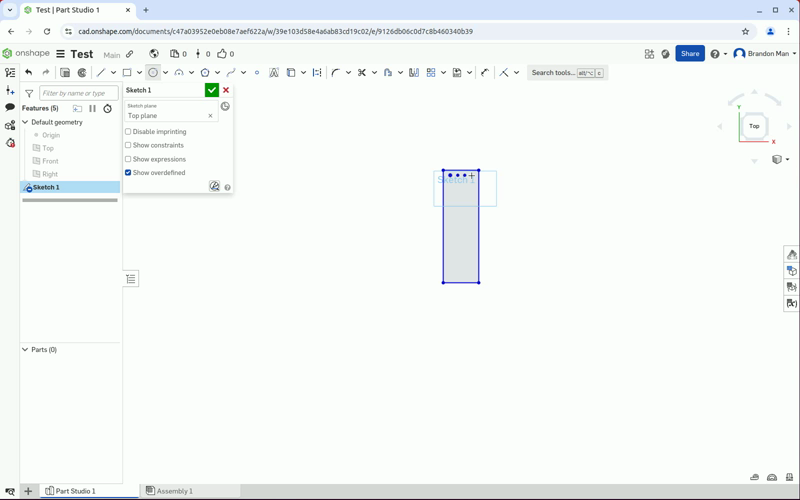
click(471, 175)
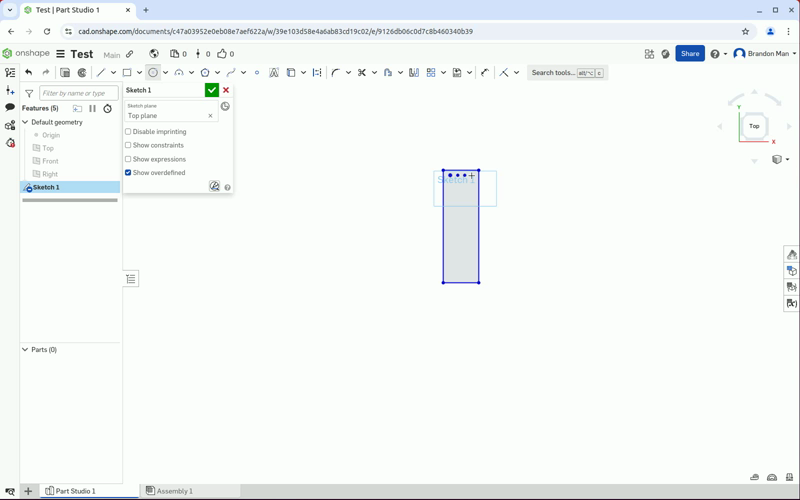
key_up(shift)
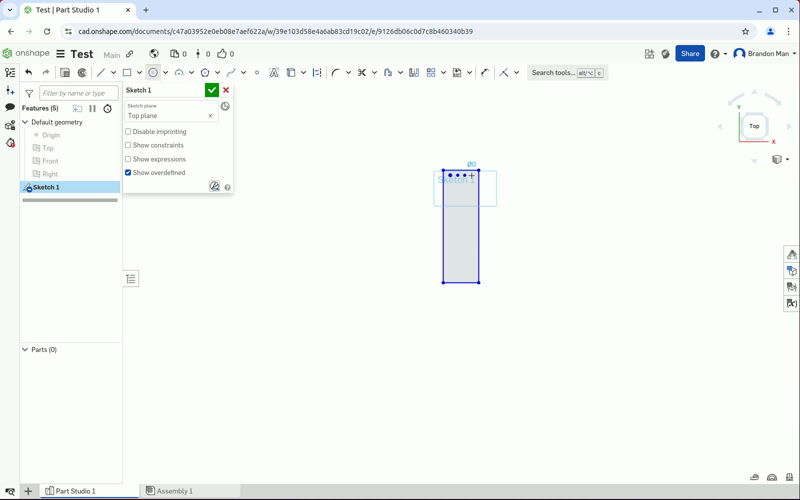
mouse_move(472, 175)
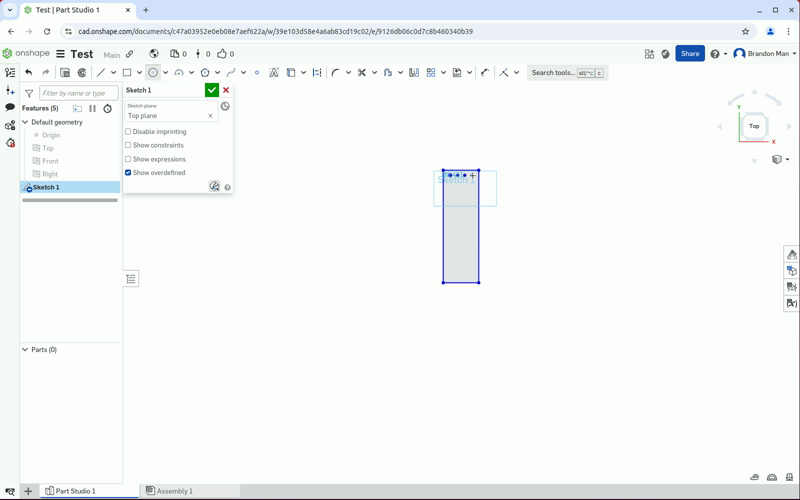
scroll(6)
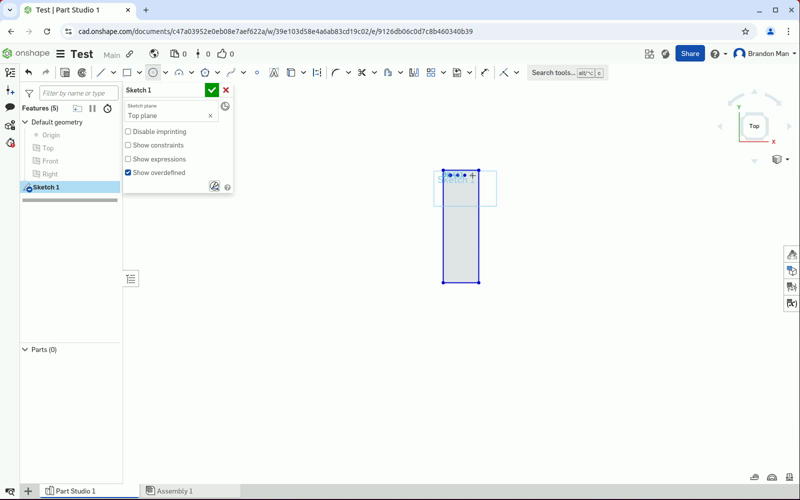
scroll(6)
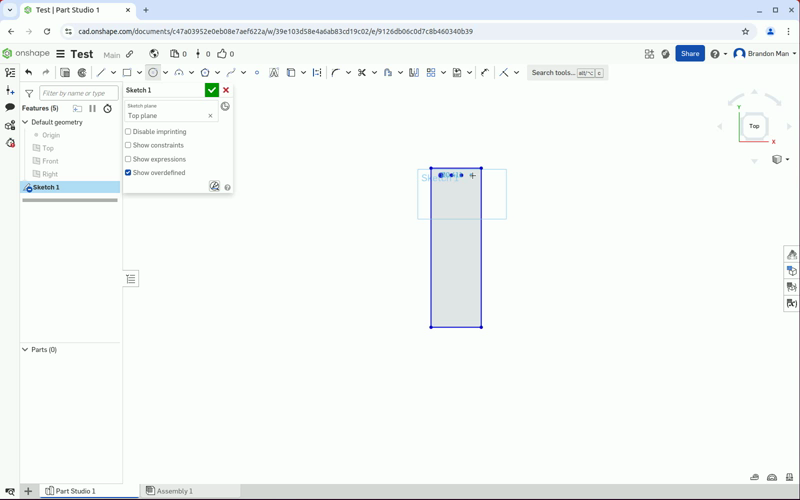
scroll(6)
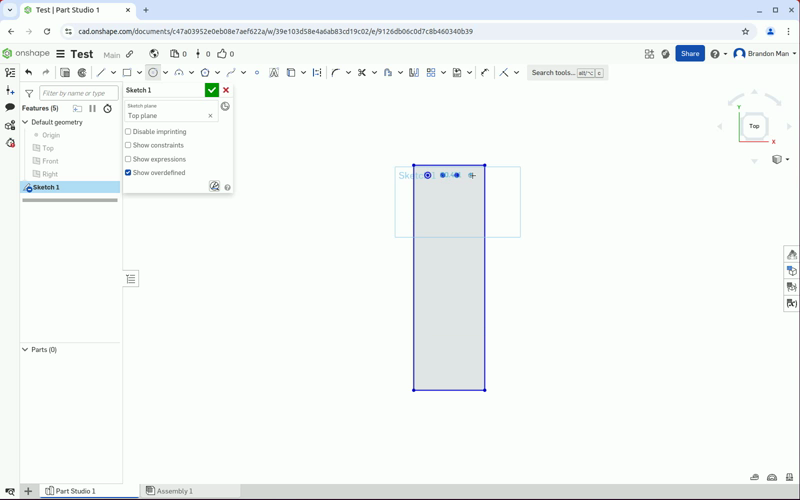
scroll(6)
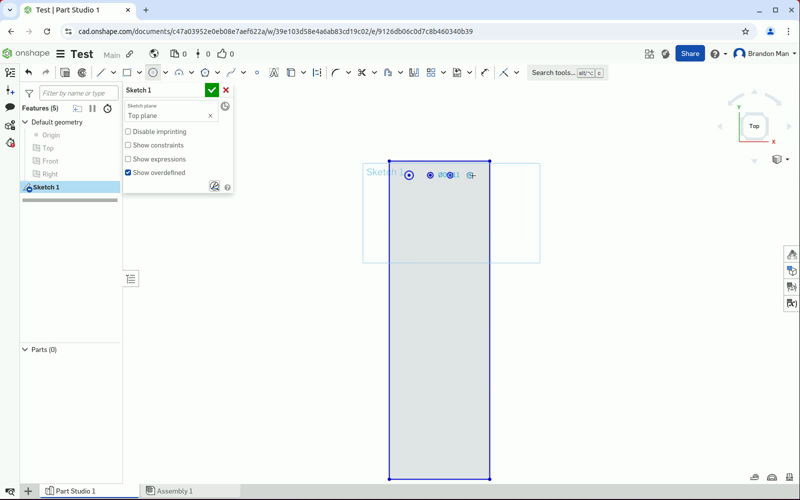
scroll(6)
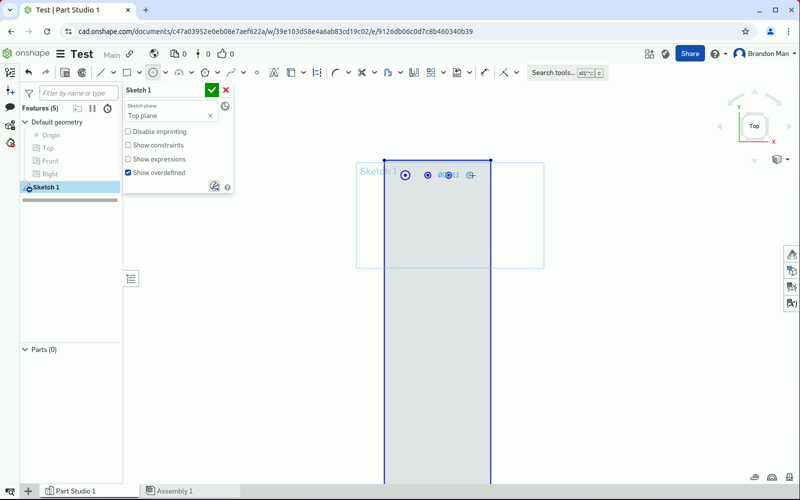
scroll(6)
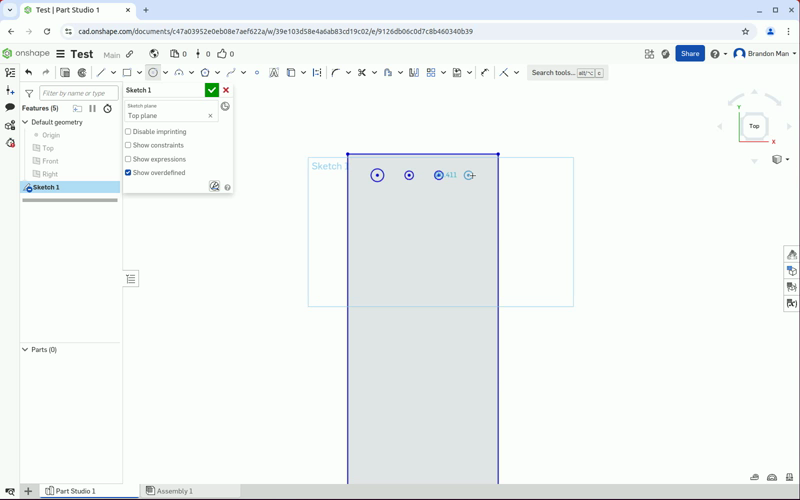
scroll(6)
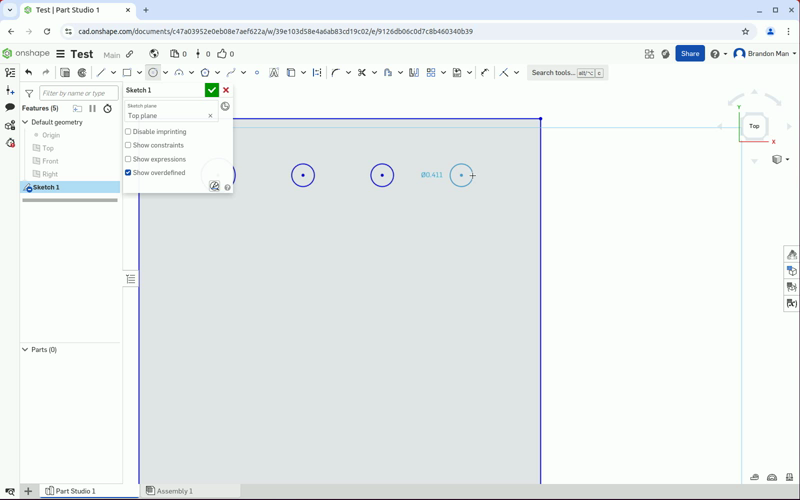
click(472, 175)
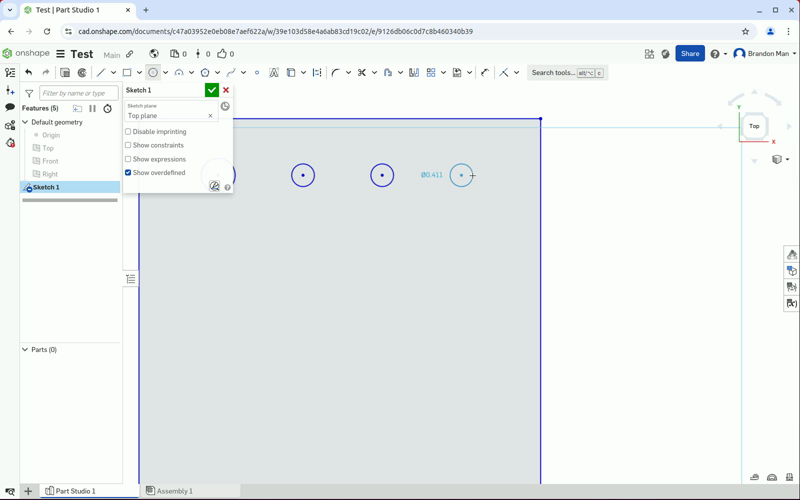
scroll(-6)
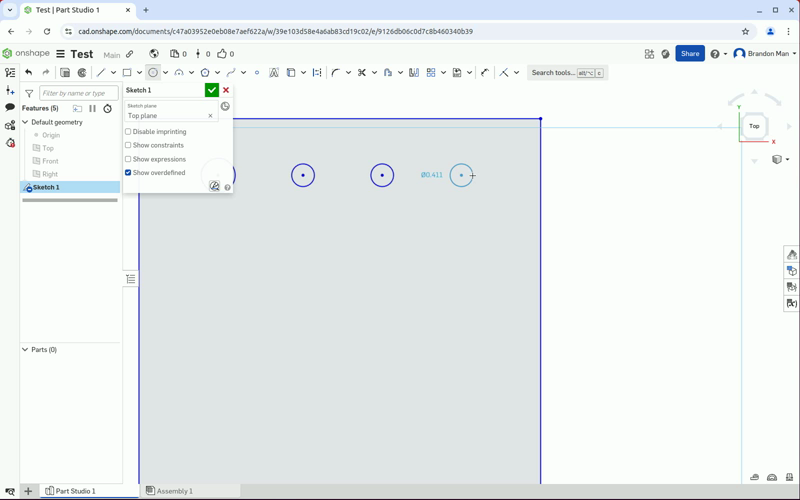
scroll(-6)
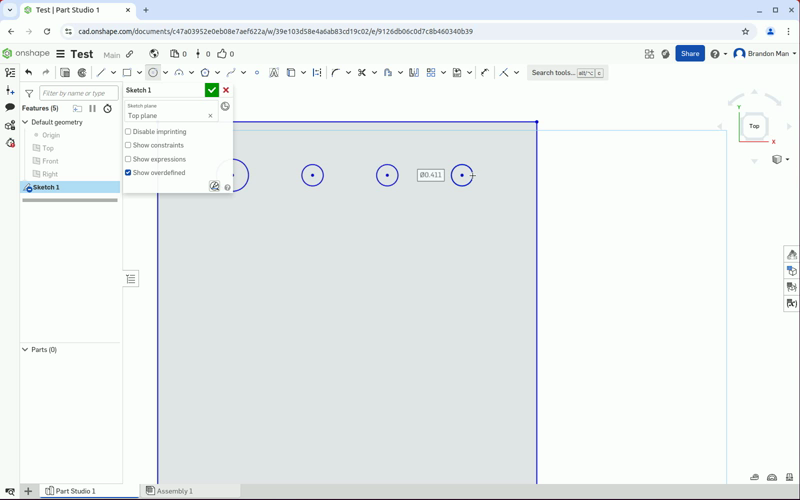
scroll(-6)
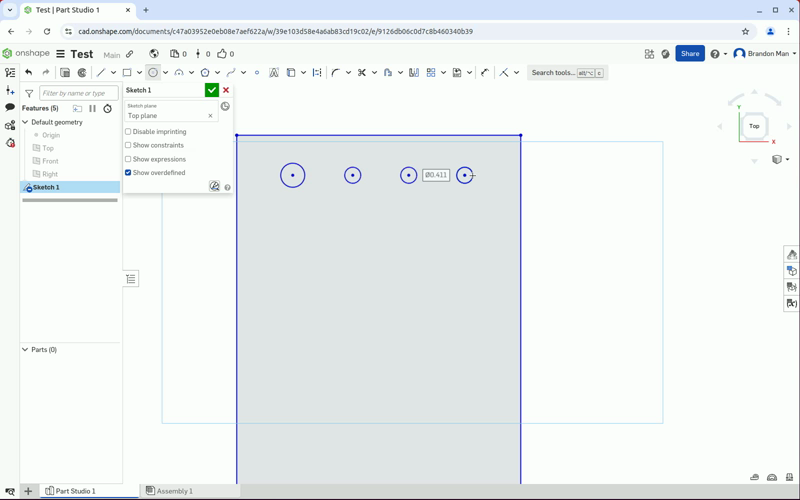
scroll(-6)
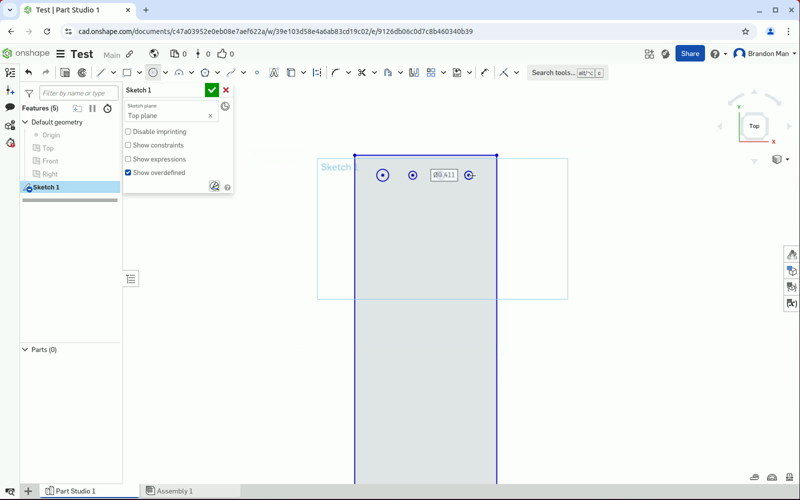
scroll(-6)
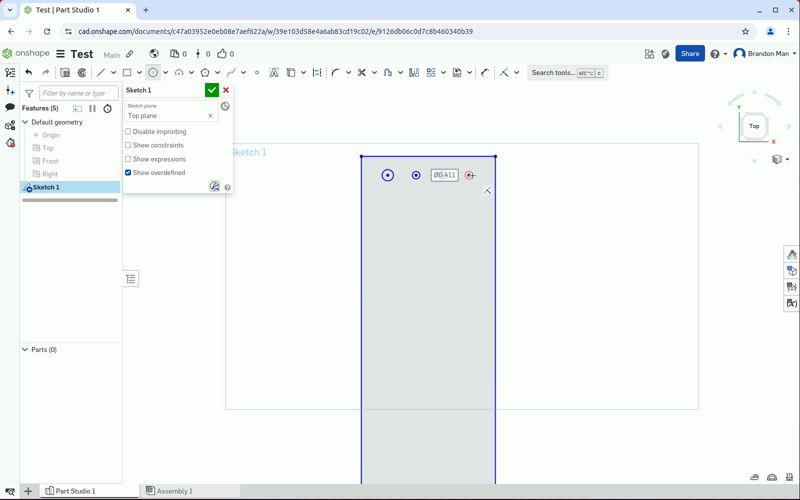
scroll(-6)
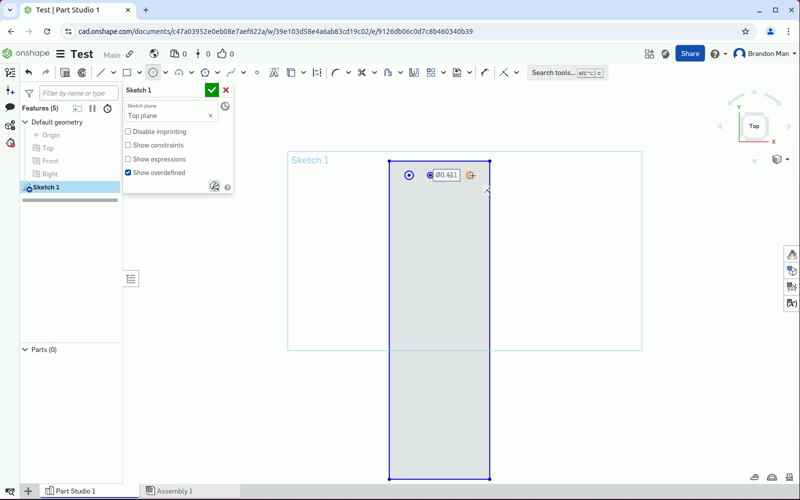
scroll(-6)
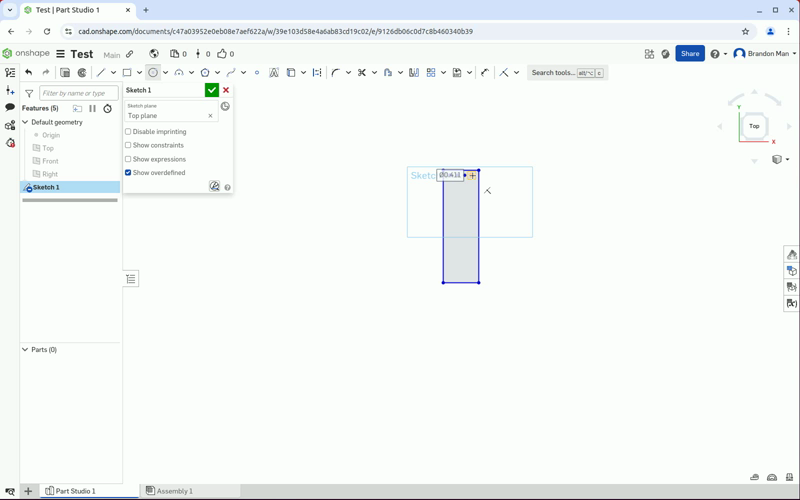
key(esc)
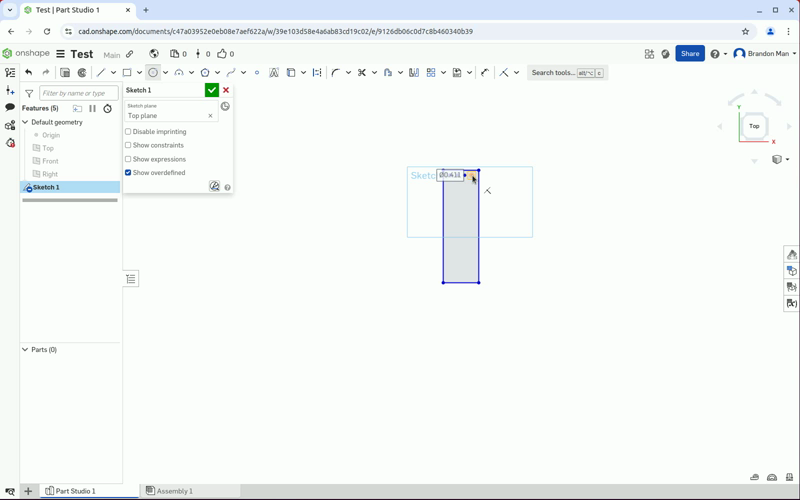
mouse_move(475, 198)
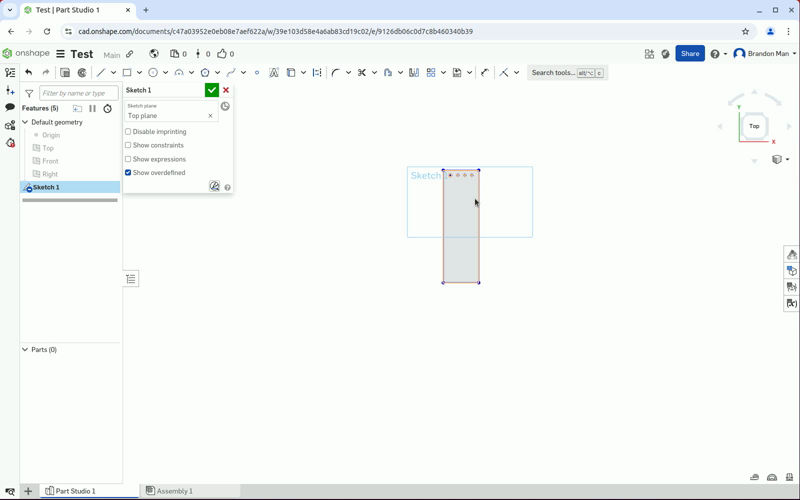
click(475, 198)
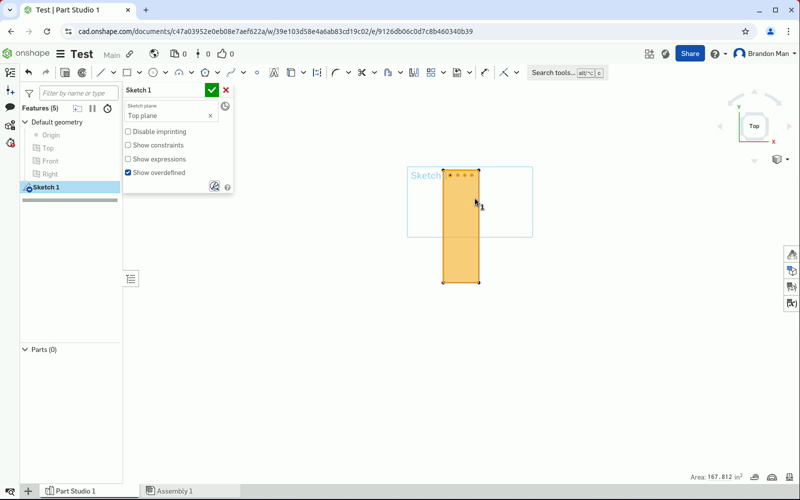
mouse_move(73, 352)
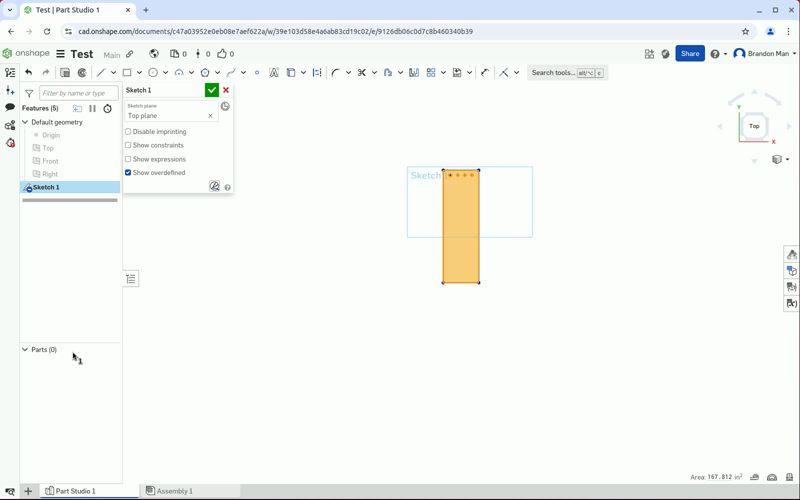
key(shift+y)
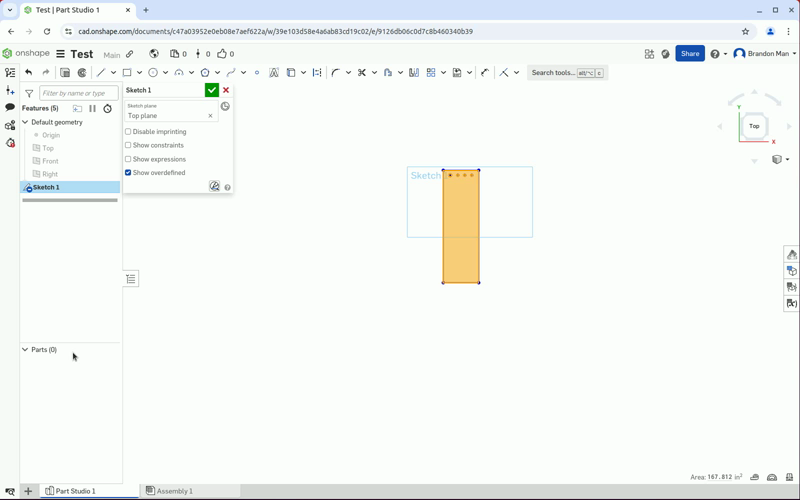
key(shift+e)
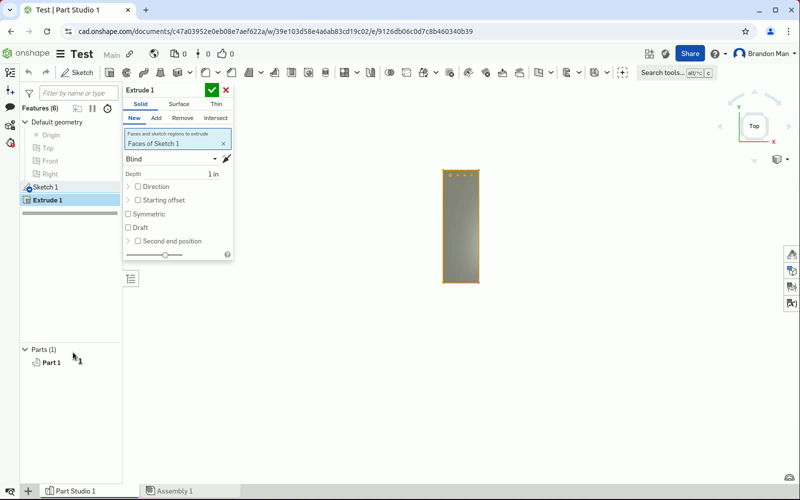
mouse_move(143, 106)
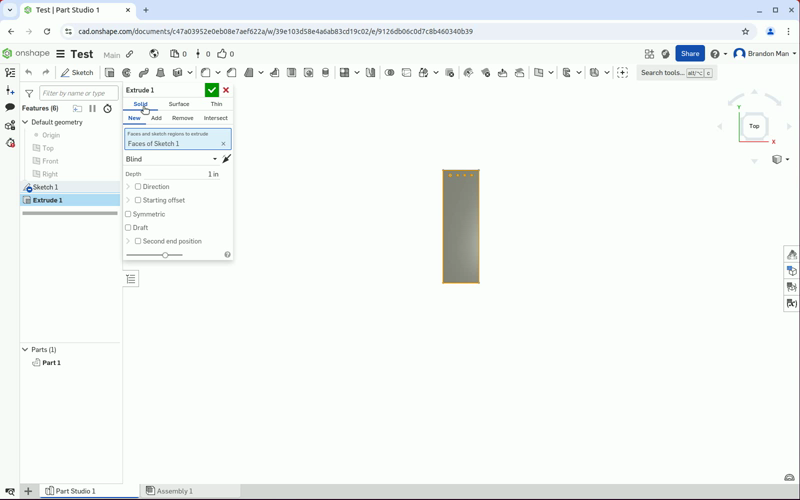
click(143, 106)
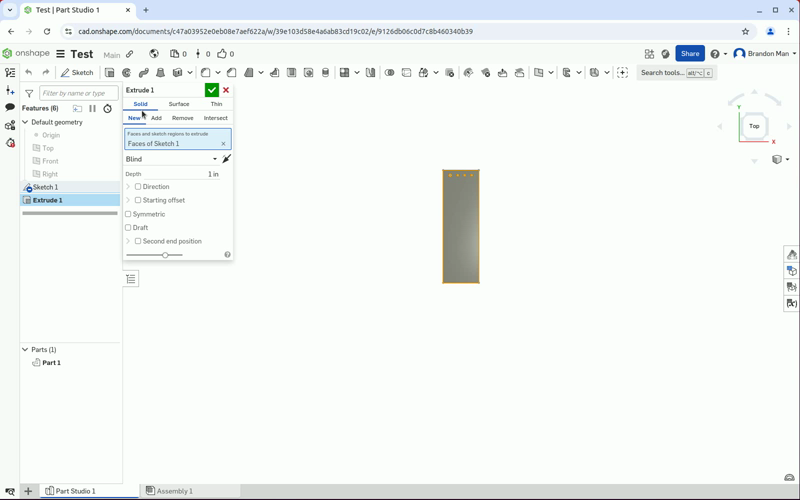
mouse_move(137, 120)
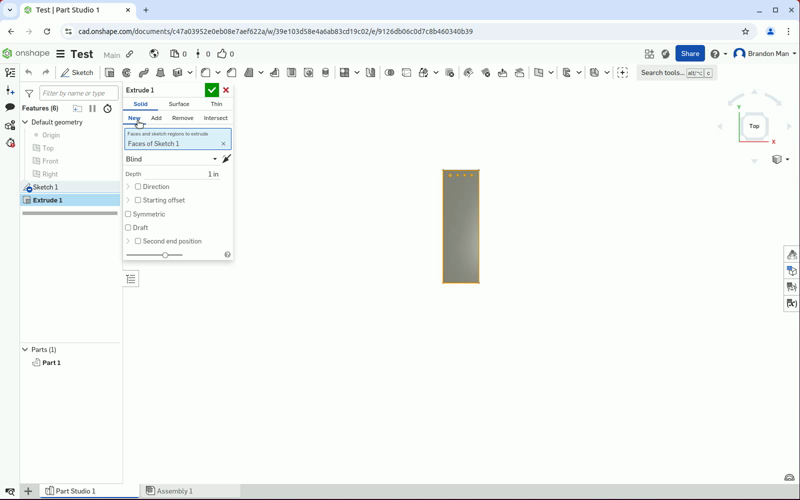
click(137, 120)
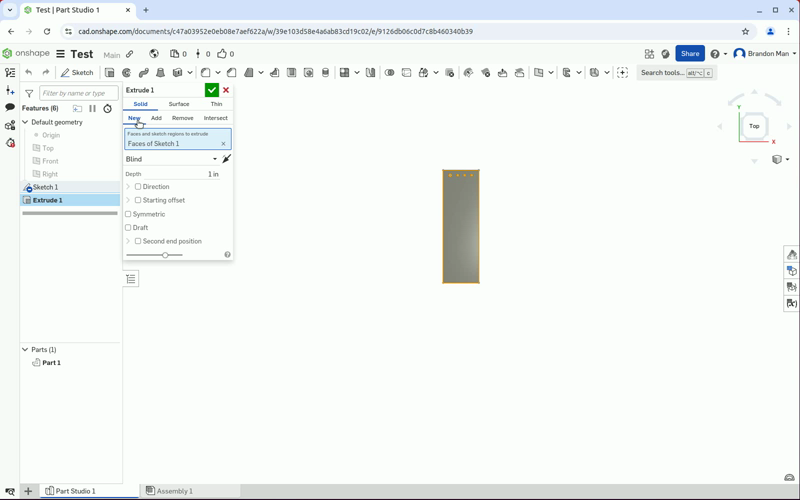
key(tab, 4)
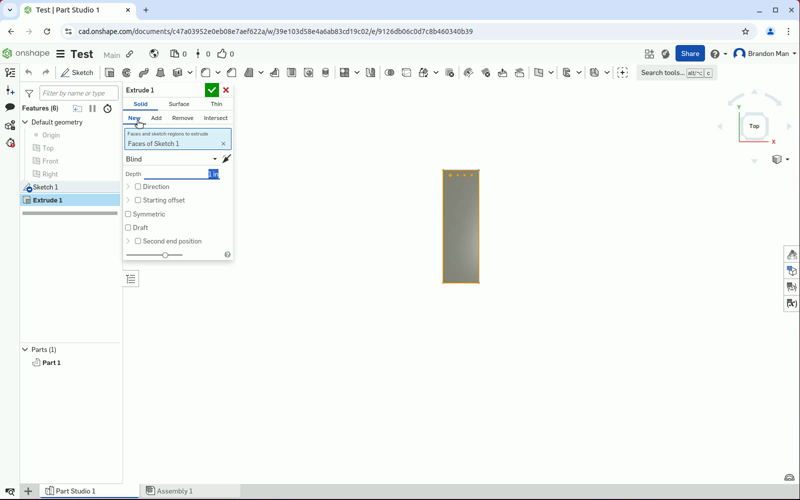
text(-0.722)
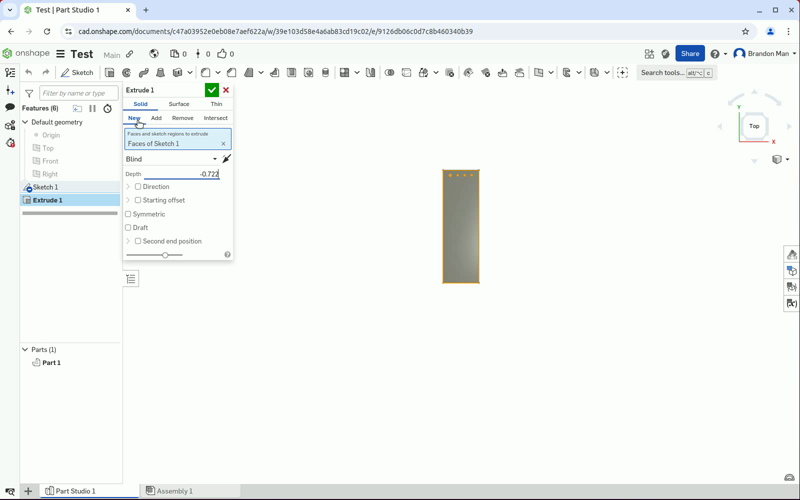
key(enter)
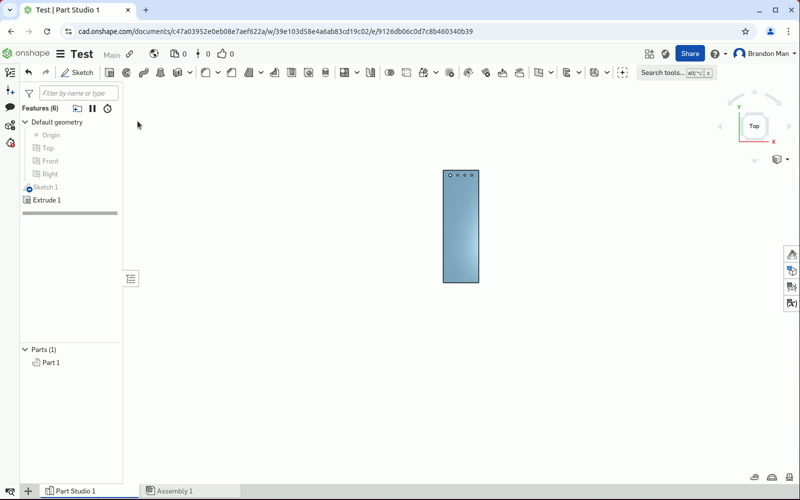
key(shift+h)
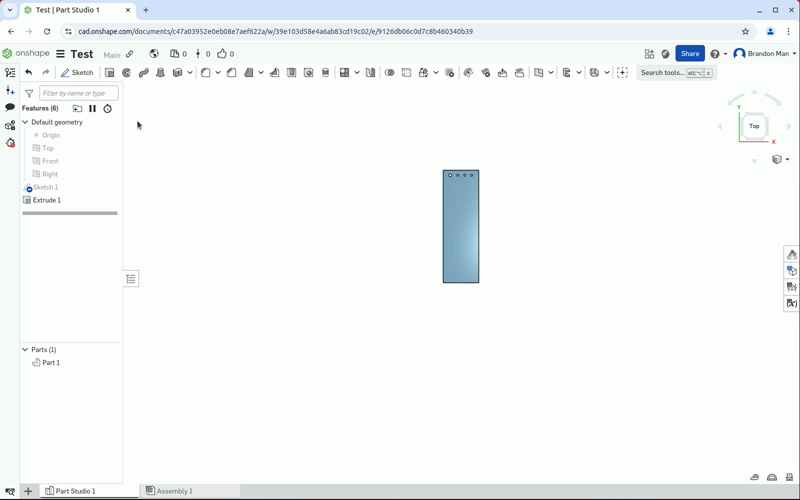
key(shift+h)
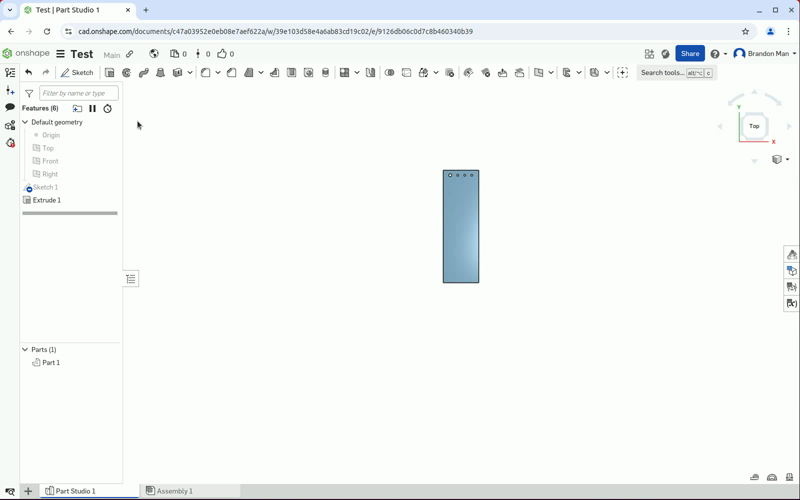
mouse_move(73, 189)
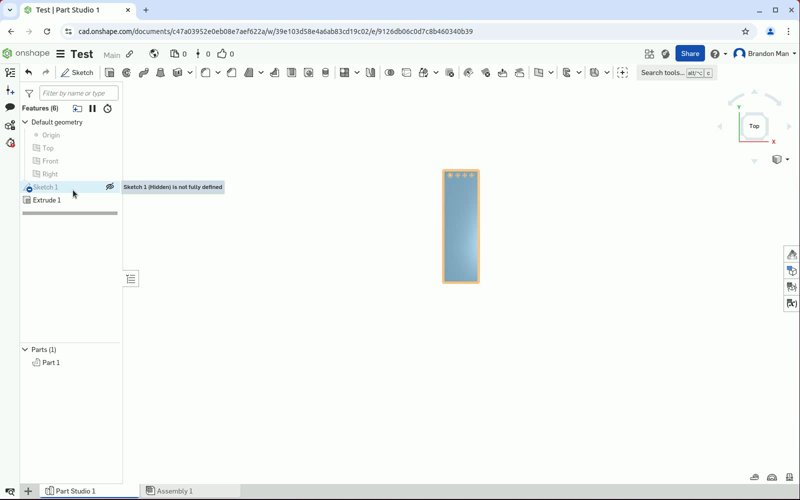
click(73, 189)
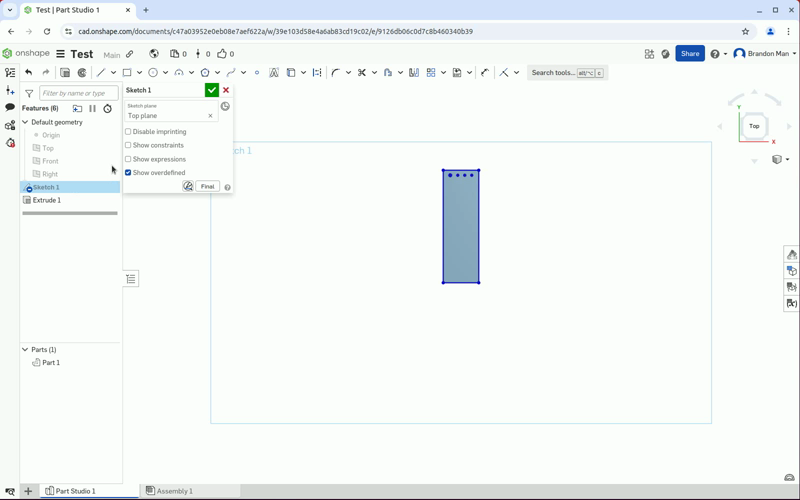
mouse_move(229, 92)
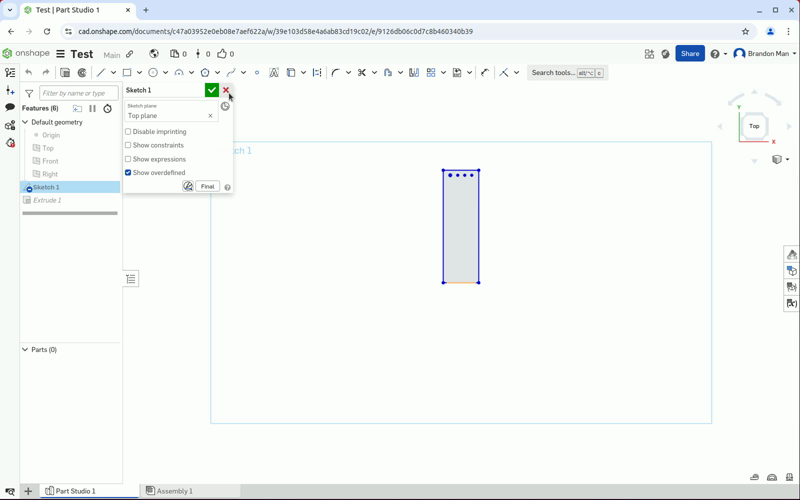
click(229, 92)
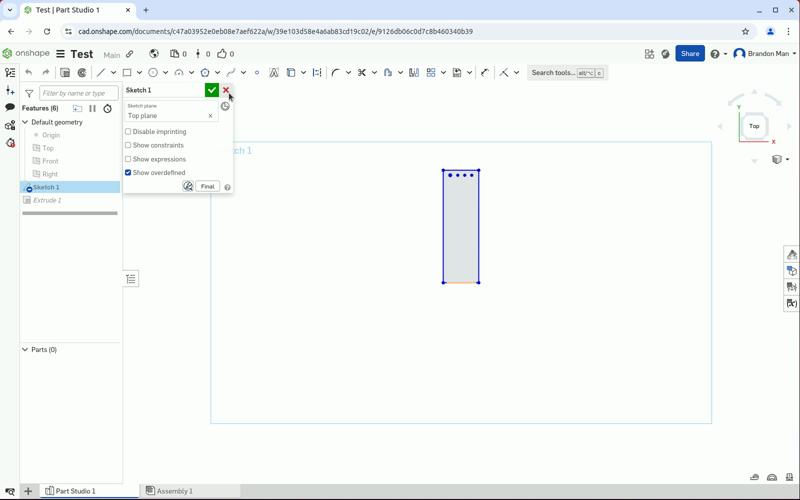
key(shift+s)
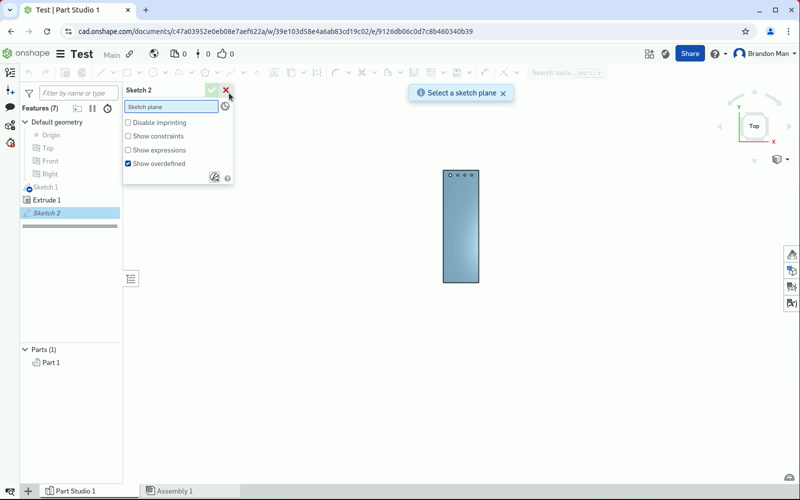
mouse_move(73, 150)
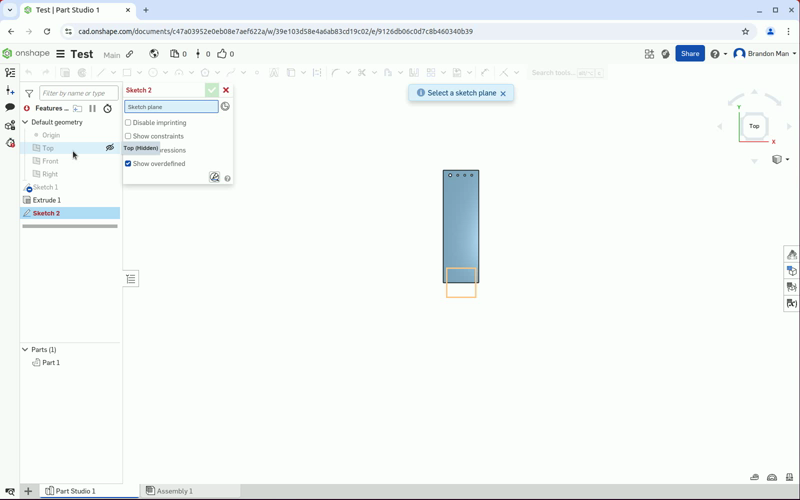
click(73, 150)
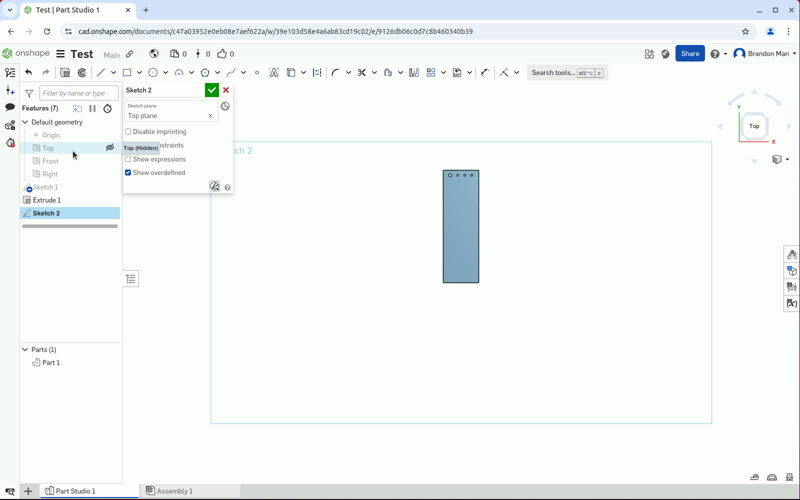
mouse_move(73, 352)
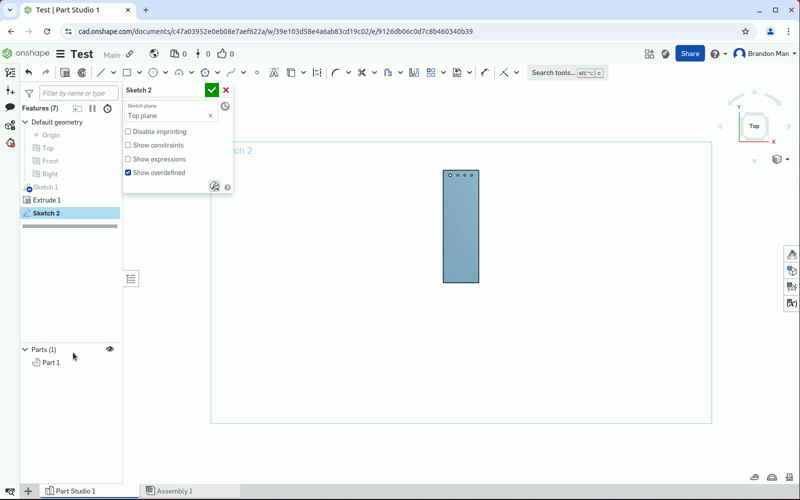
key(y)
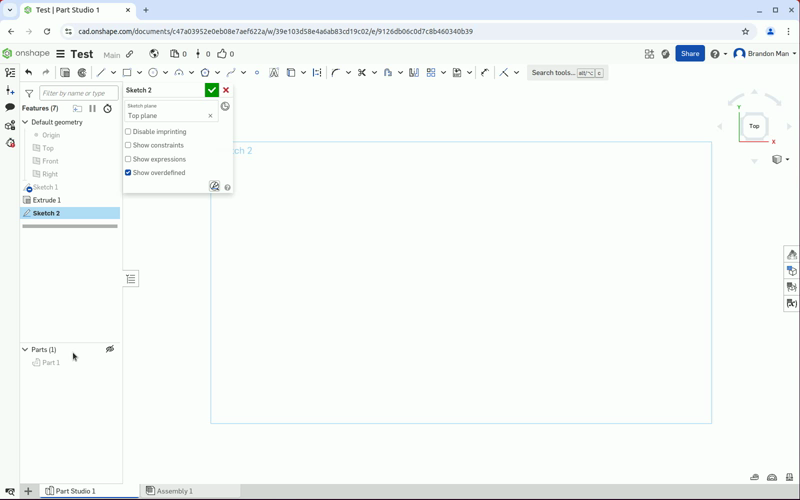
key(l)
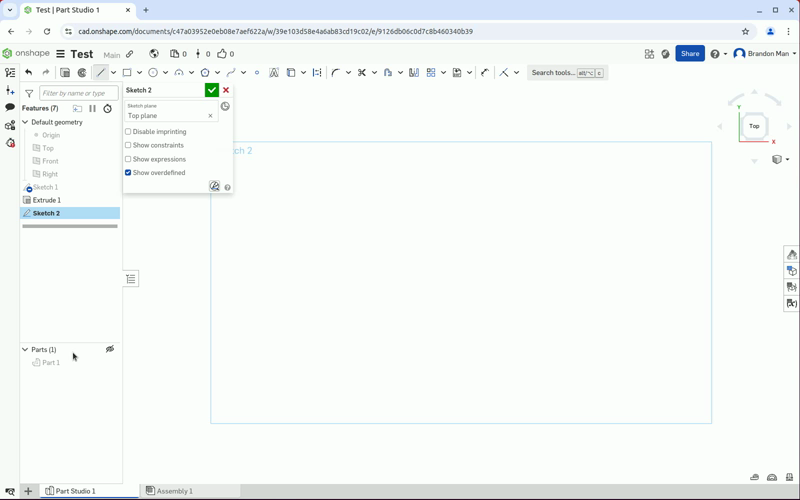
key_down(shift)
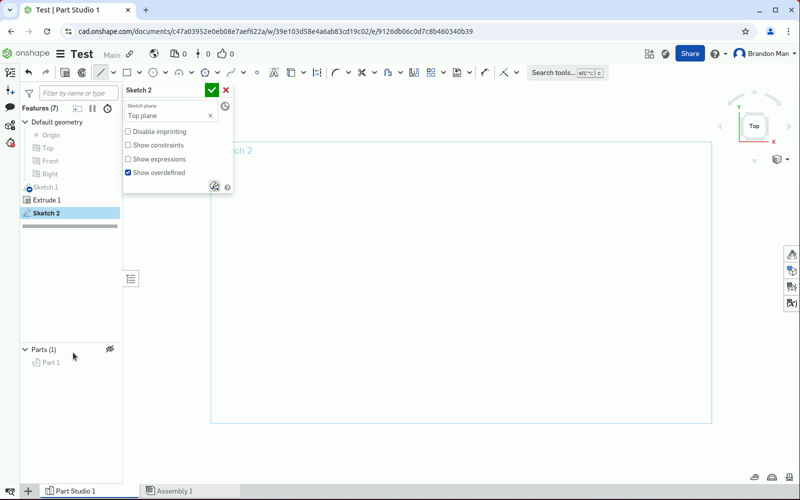
mouse_move(444, 273)
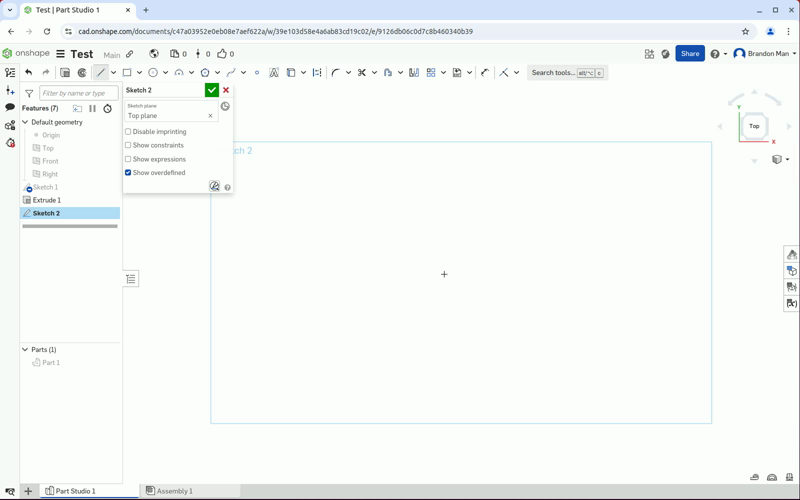
click(444, 273)
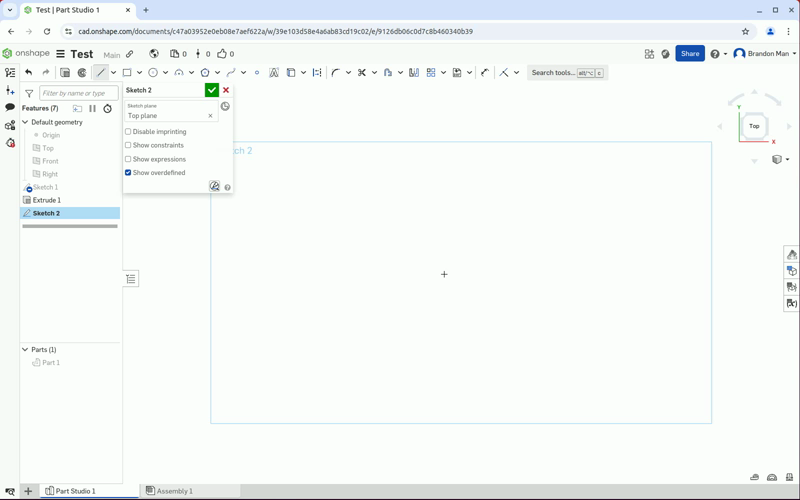
key_up(shift)
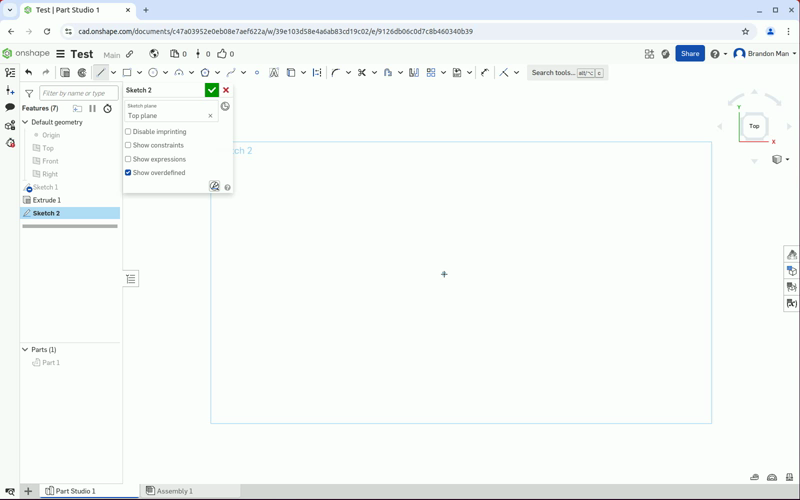
key_down(shift)
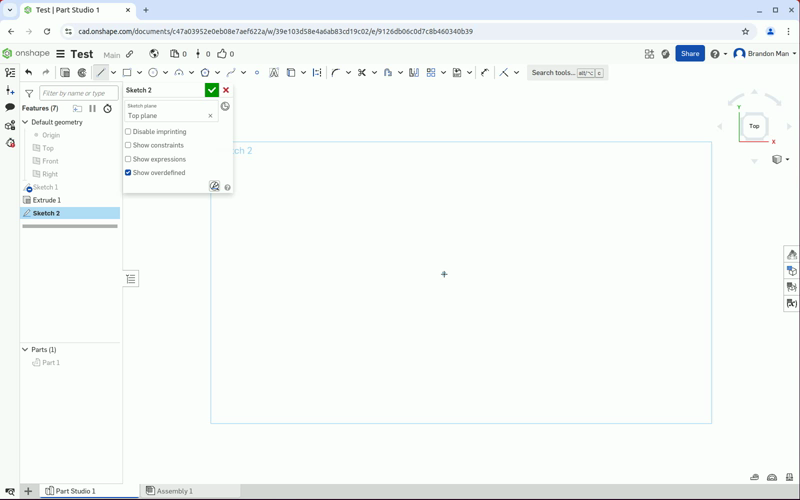
mouse_move(474, 273)
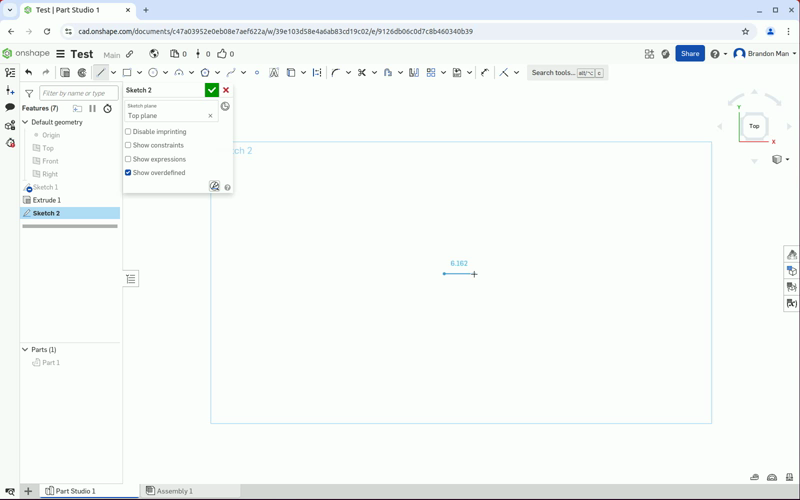
mouse_move(478, 273)
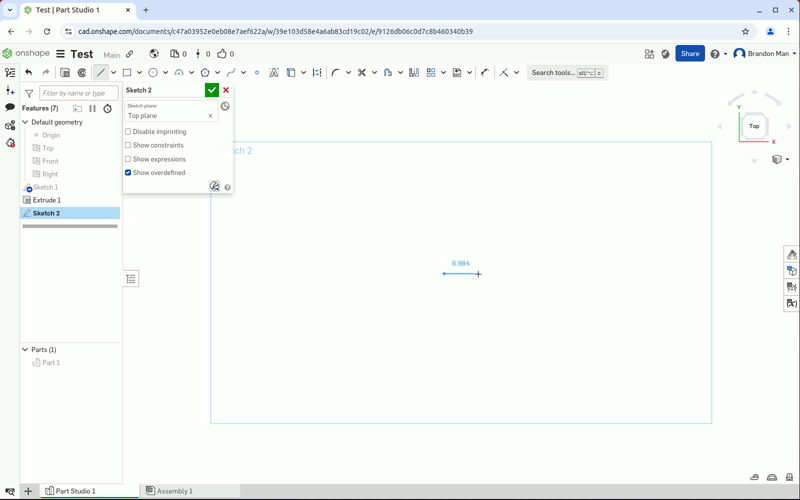
click(478, 273)
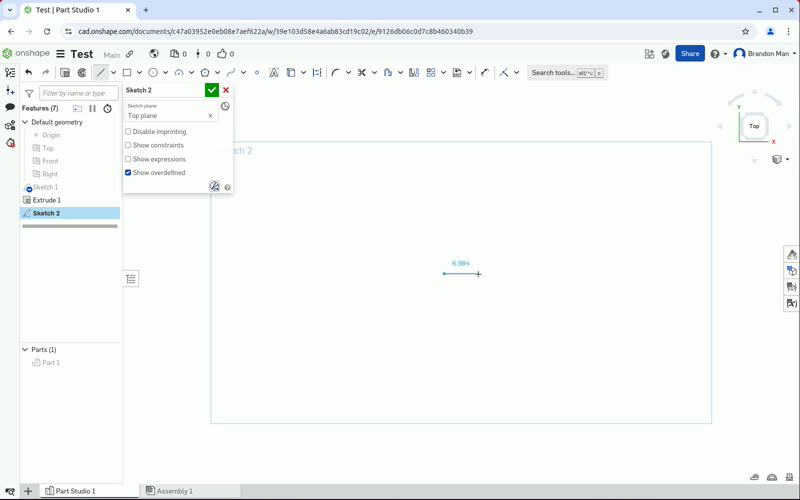
key_up(shift)
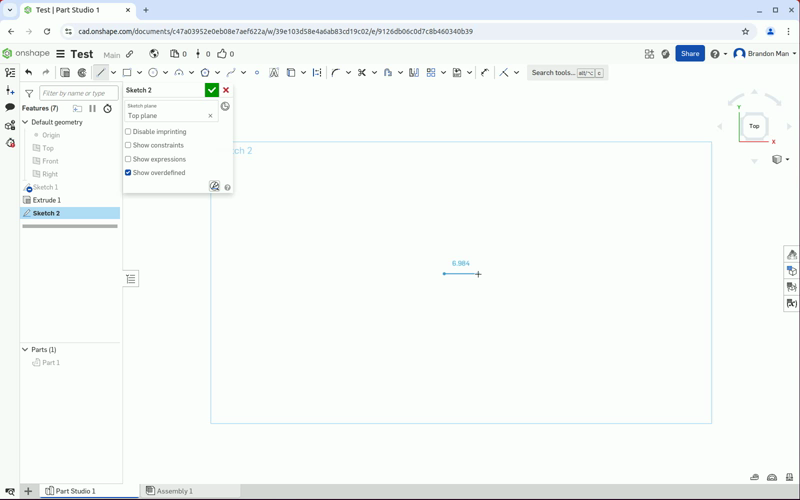
key_down(shift)
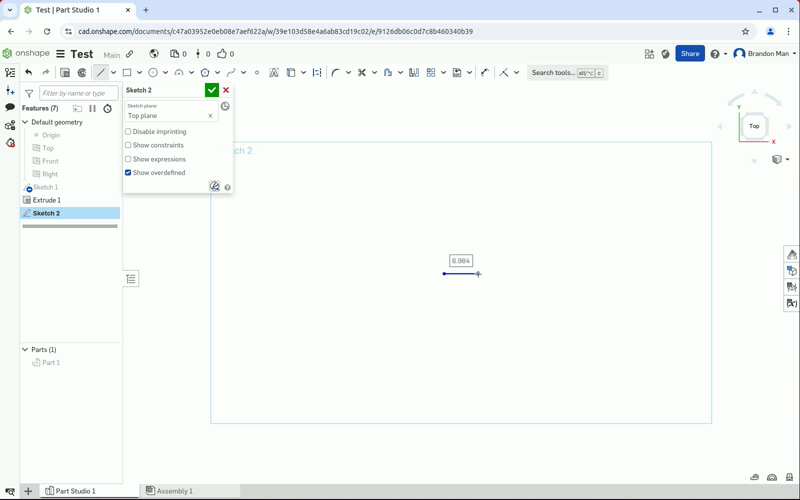
mouse_move(478, 184)
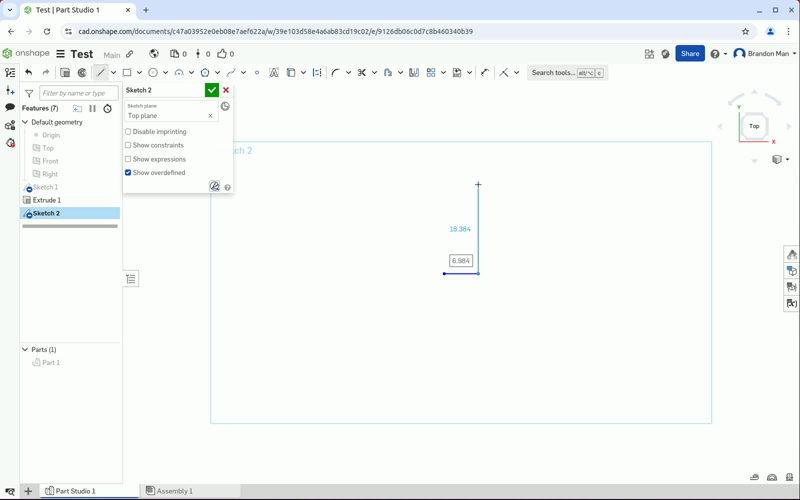
click(478, 184)
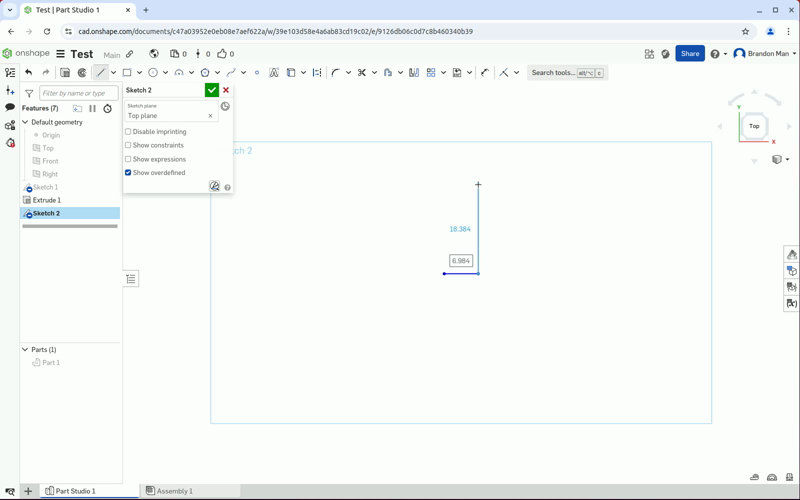
key_up(shift)
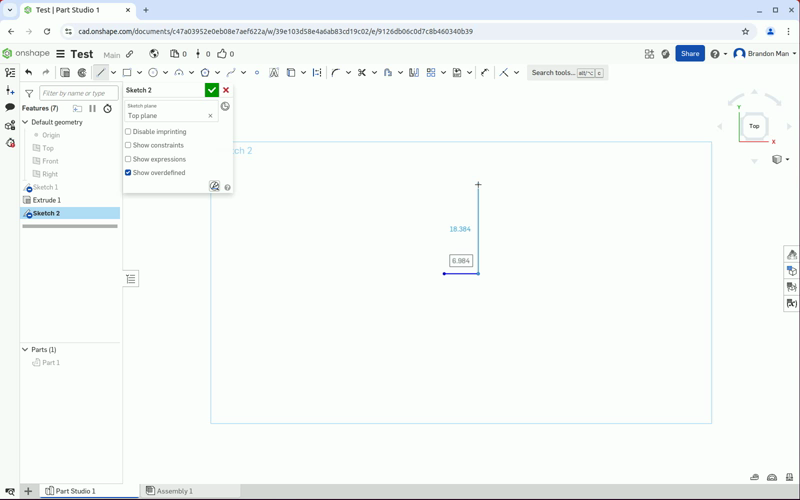
key_down(shift)
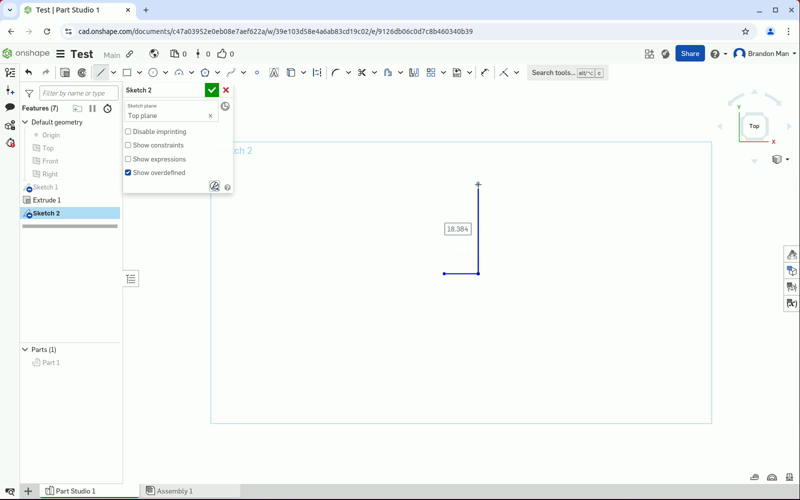
mouse_move(508, 184)
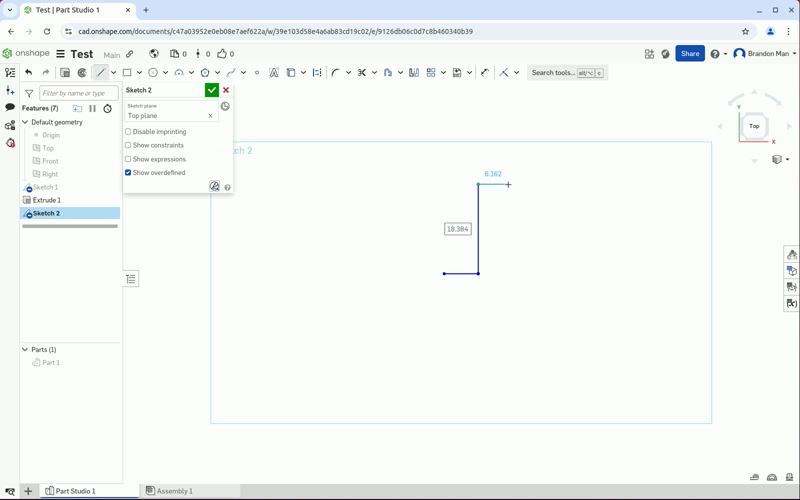
mouse_move(444, 184)
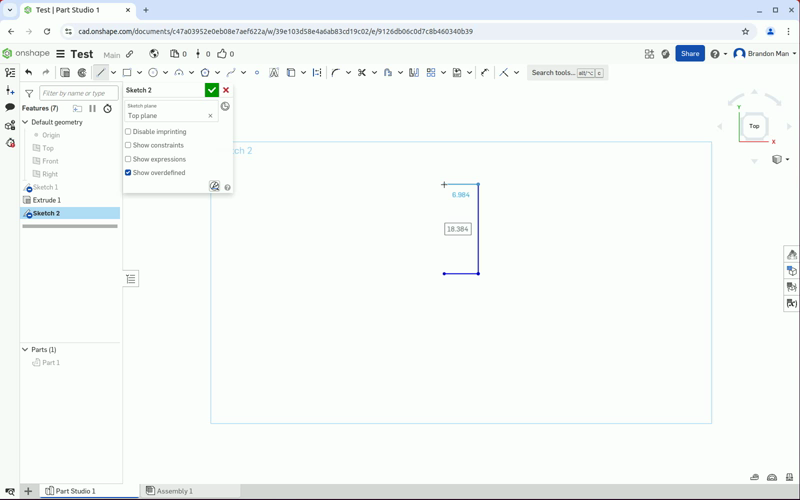
click(444, 184)
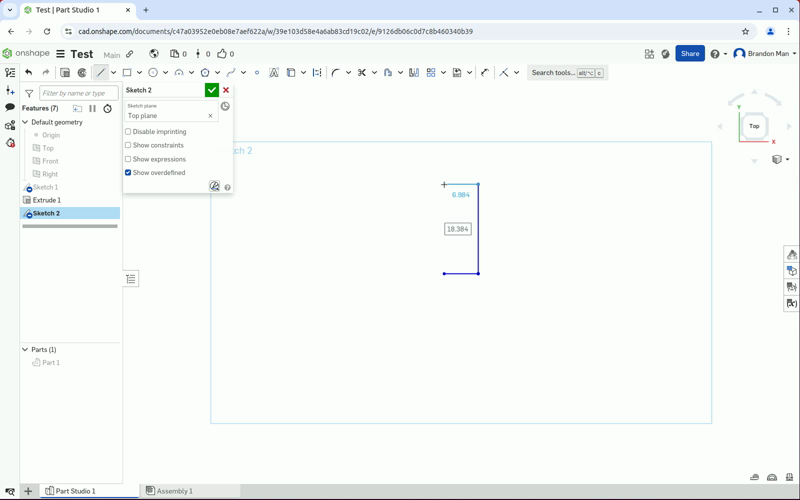
key_up(shift)
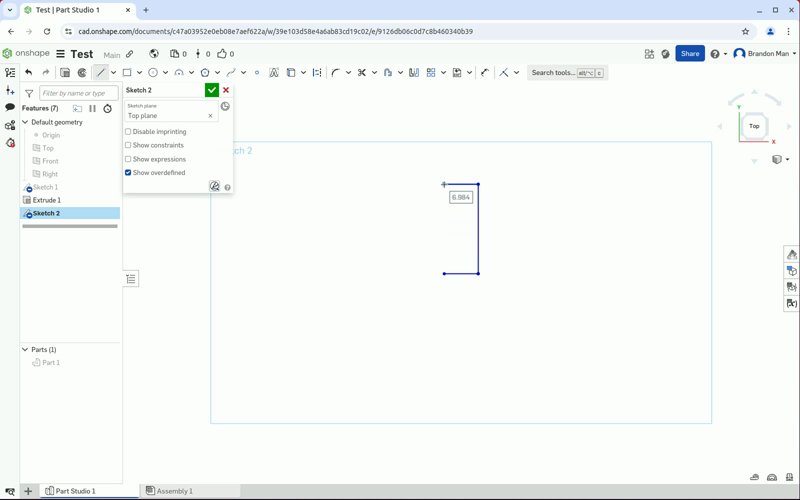
key_down(shift)
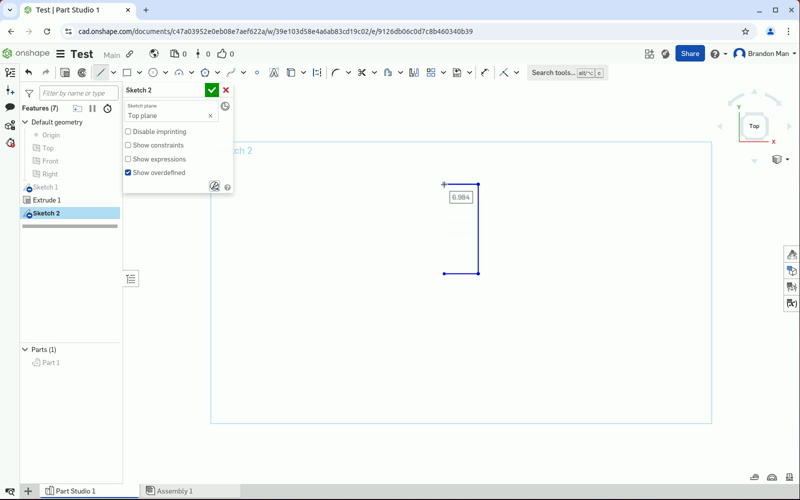
mouse_move(444, 273)
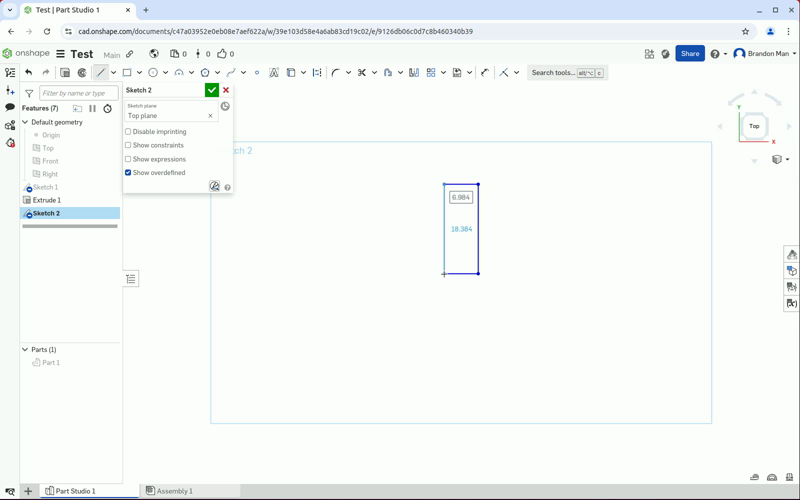
key_up(shift)
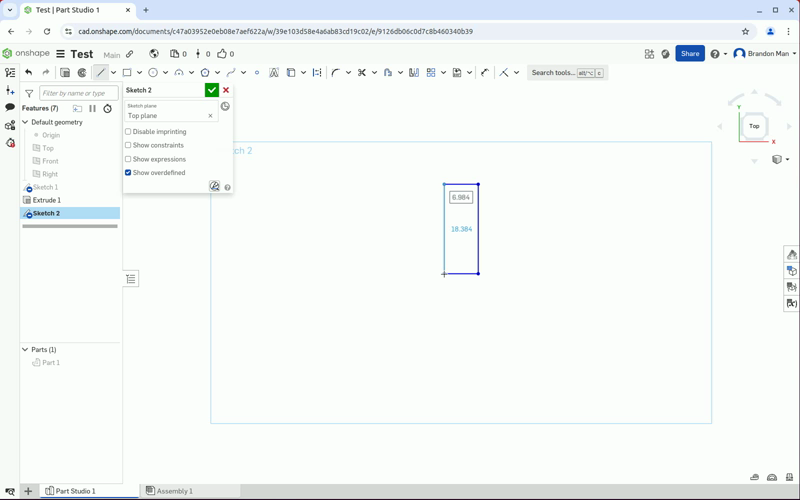
click(444, 273)
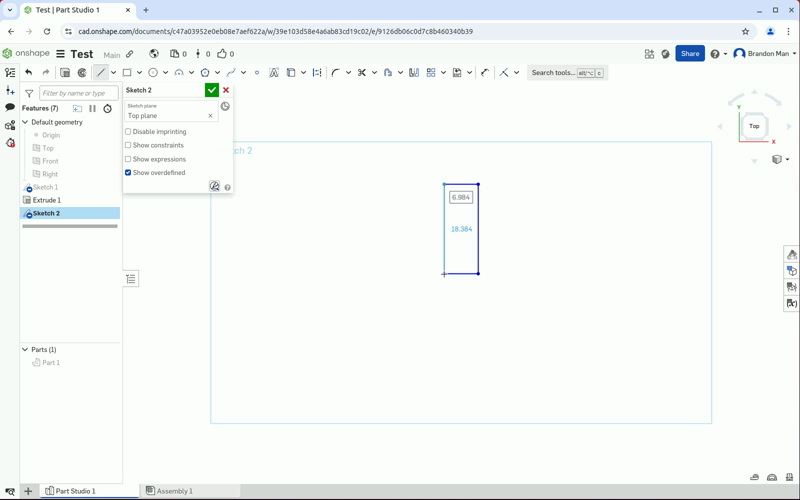
key(esc)
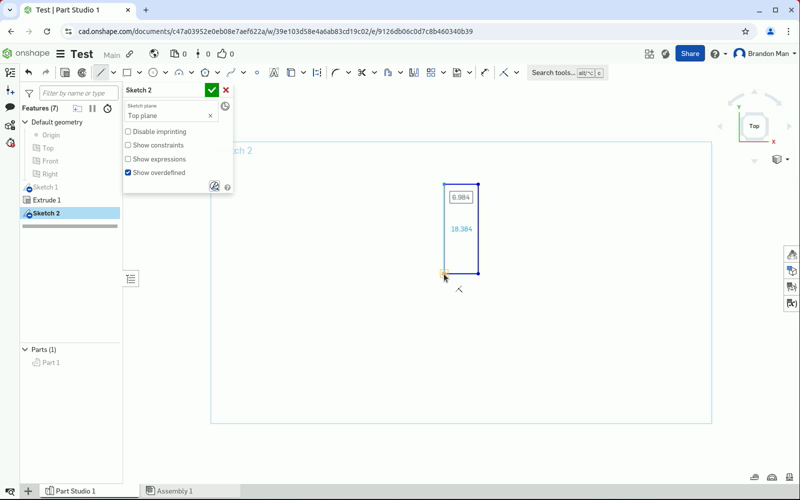
key(l)
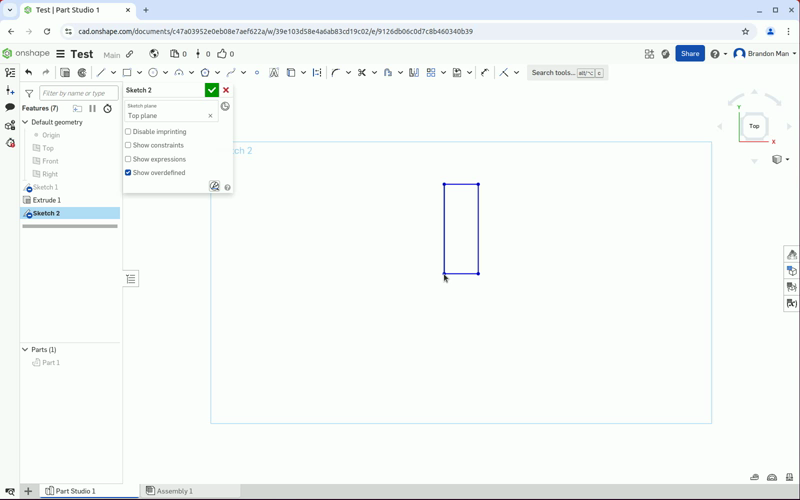
key_down(shift)
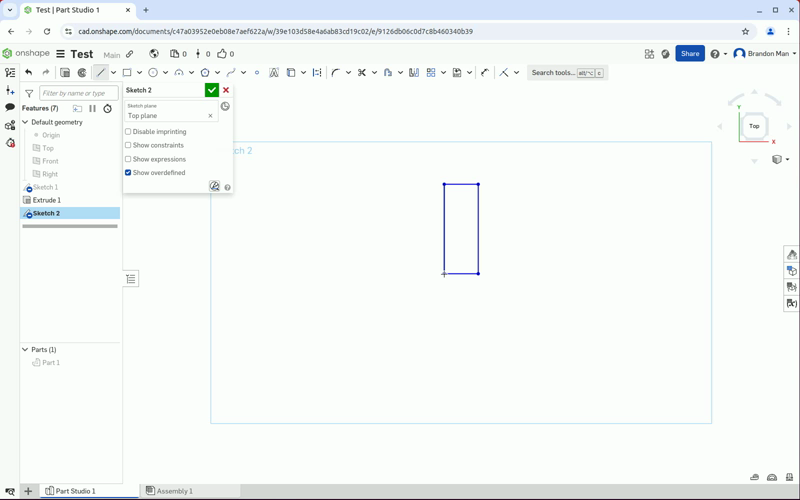
mouse_move(455, 257)
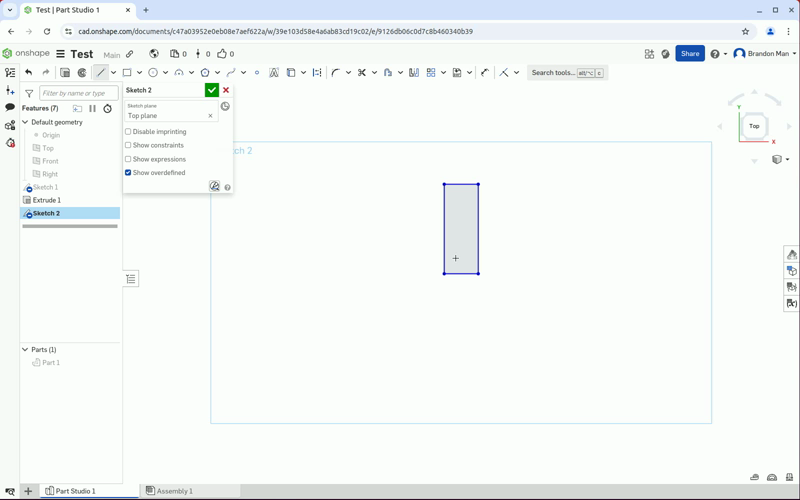
click(455, 257)
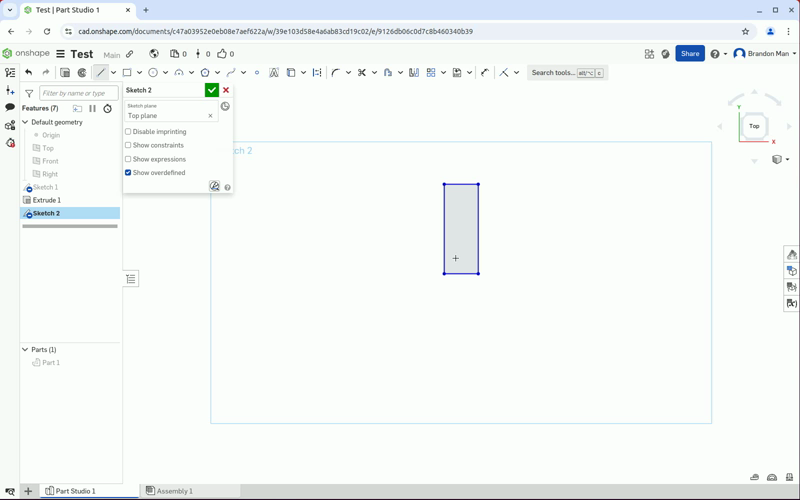
key_up(shift)
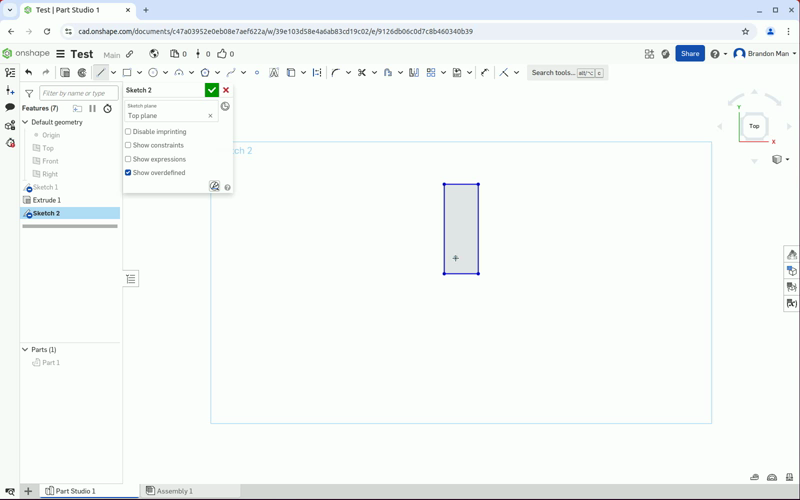
key_down(shift)
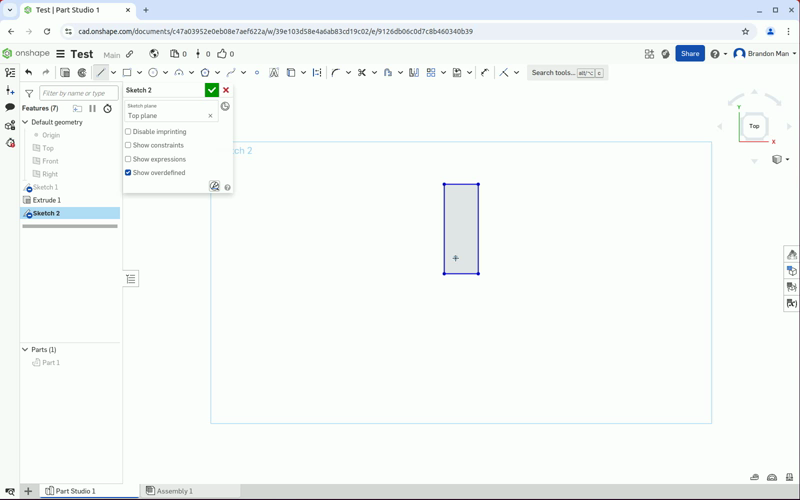
mouse_move(485, 257)
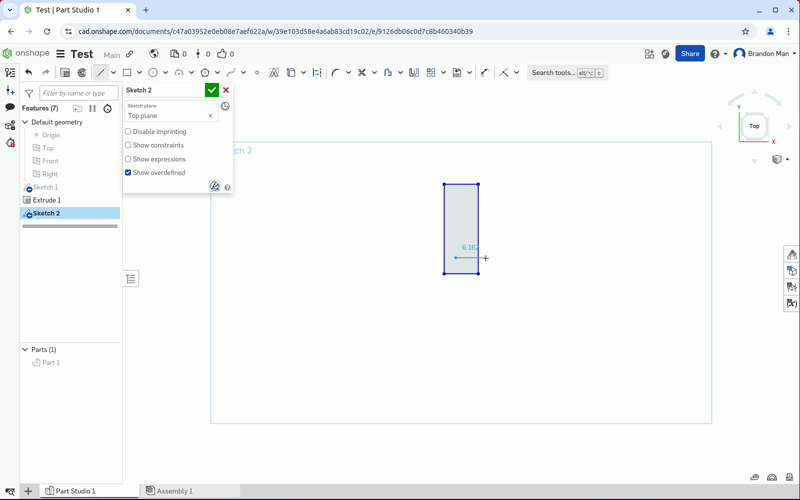
mouse_move(471, 257)
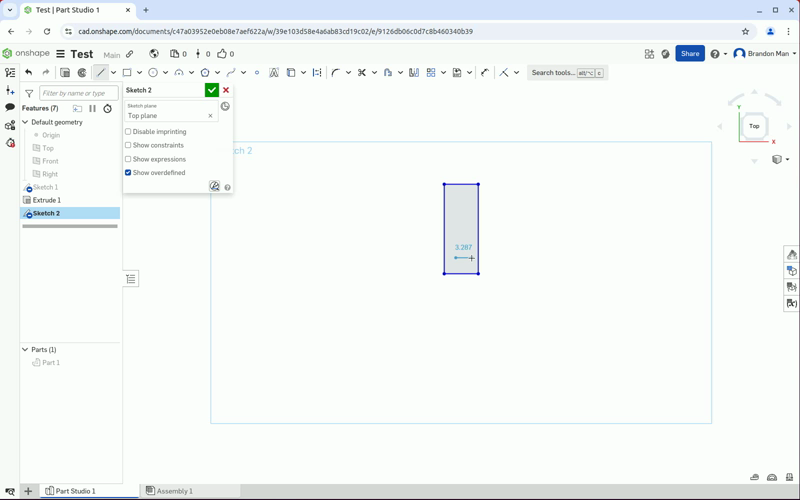
click(471, 257)
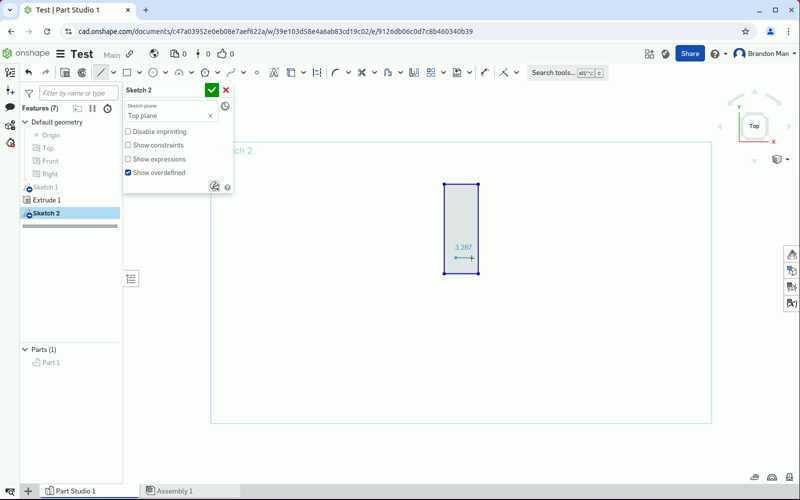
key_up(shift)
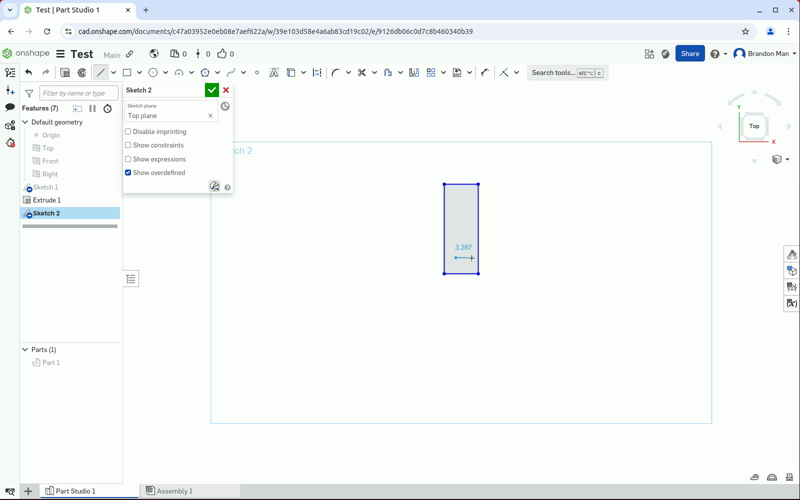
key_down(shift)
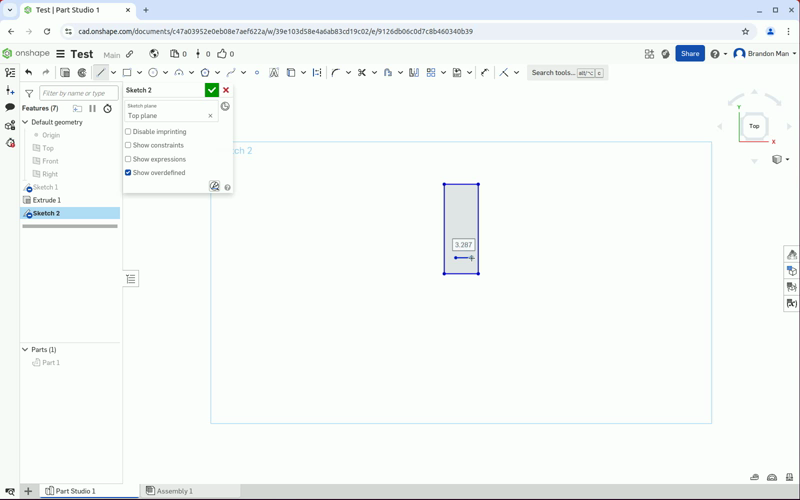
mouse_move(471, 191)
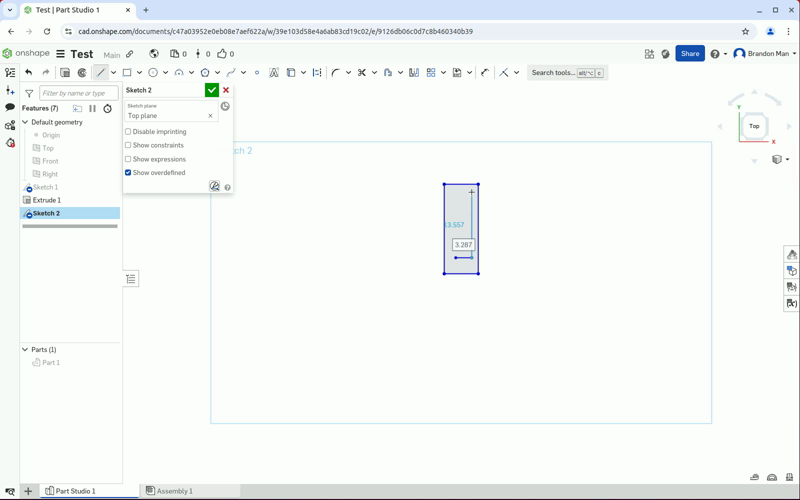
click(471, 191)
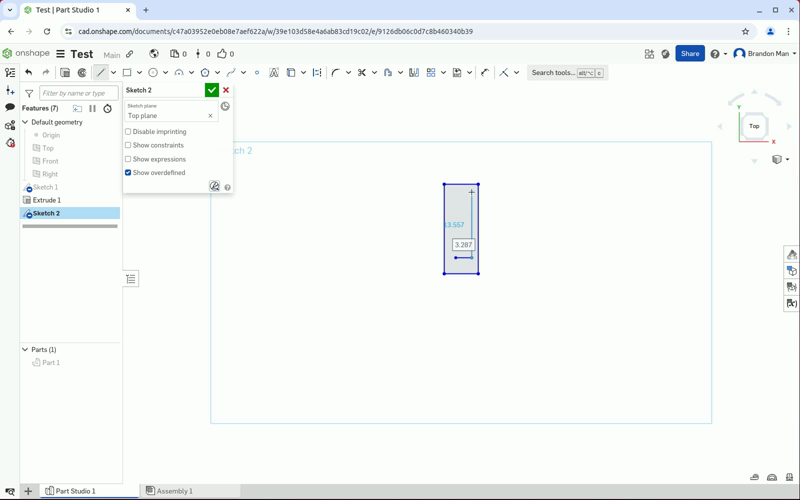
key_up(shift)
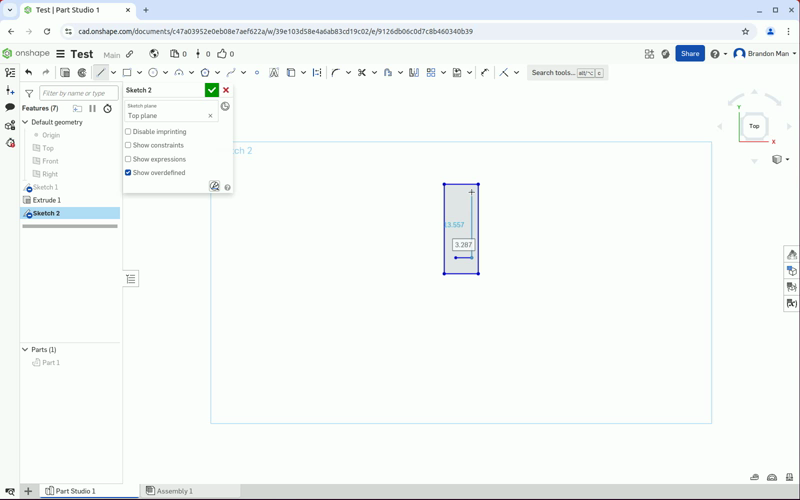
key_down(shift)
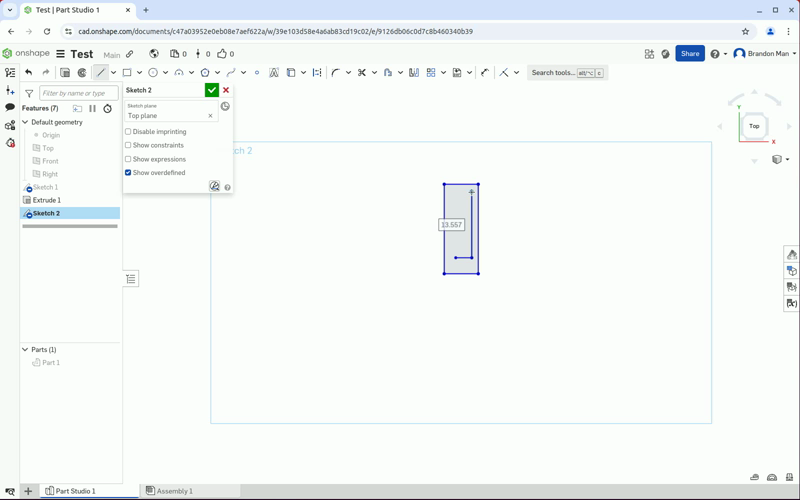
mouse_move(501, 191)
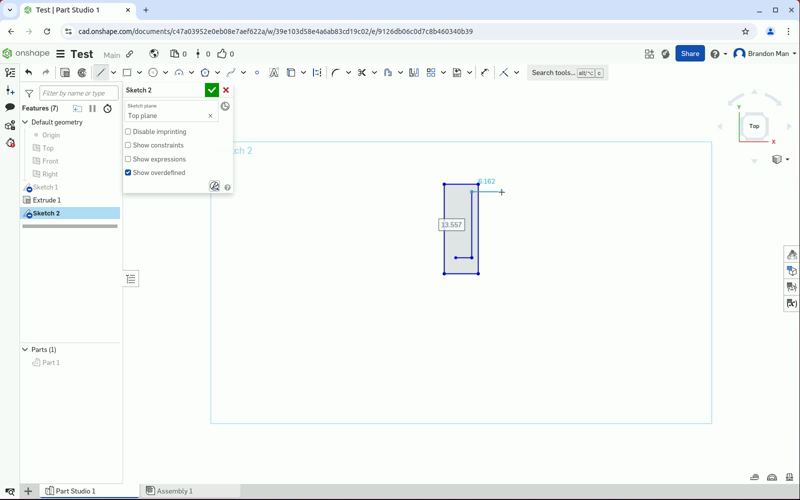
mouse_move(455, 191)
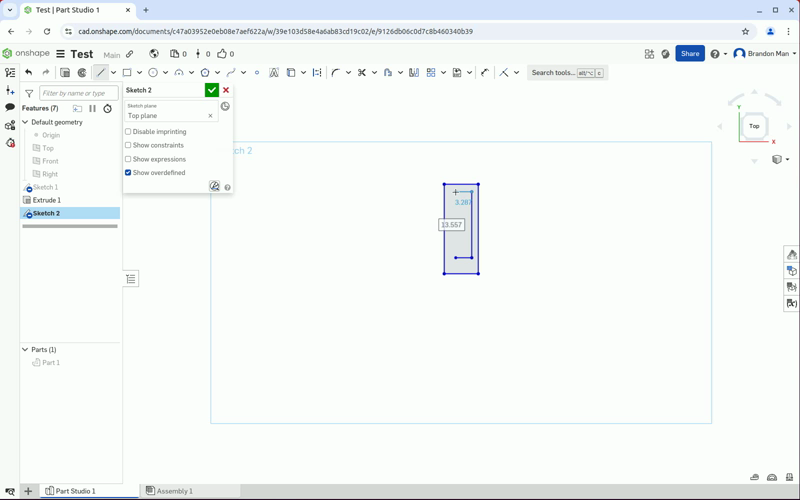
click(455, 191)
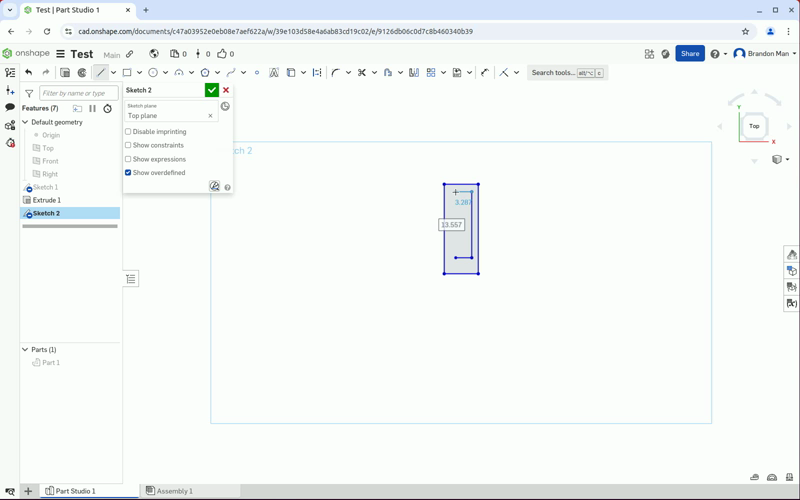
key_up(shift)
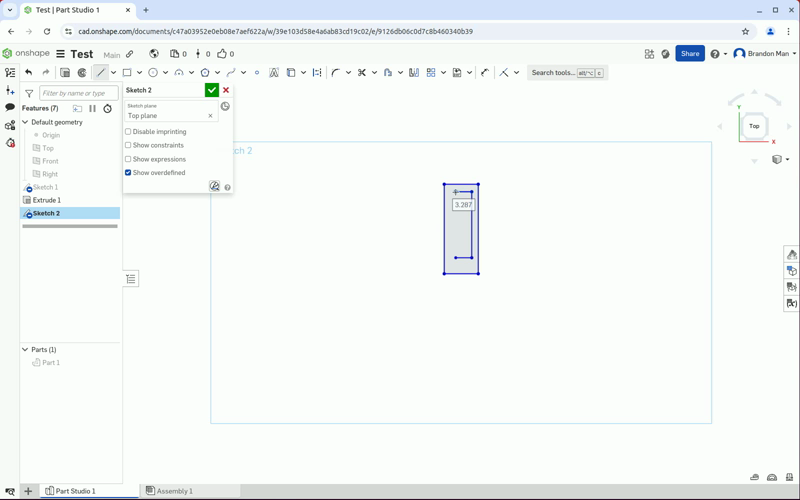
key_down(shift)
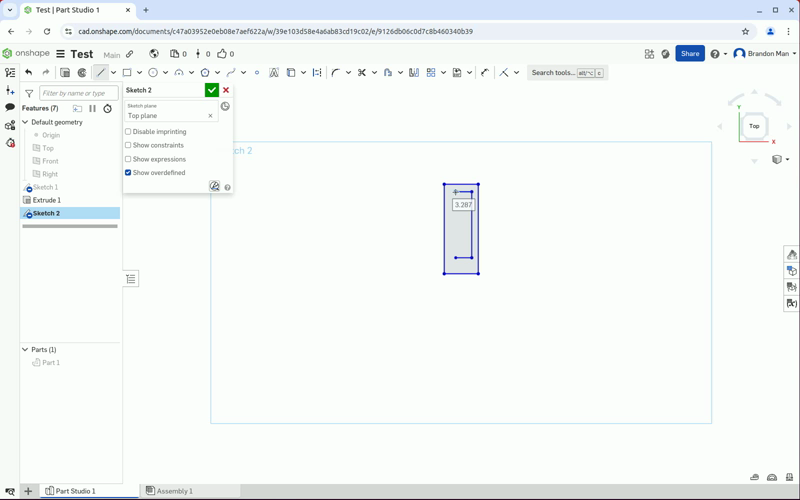
mouse_move(455, 257)
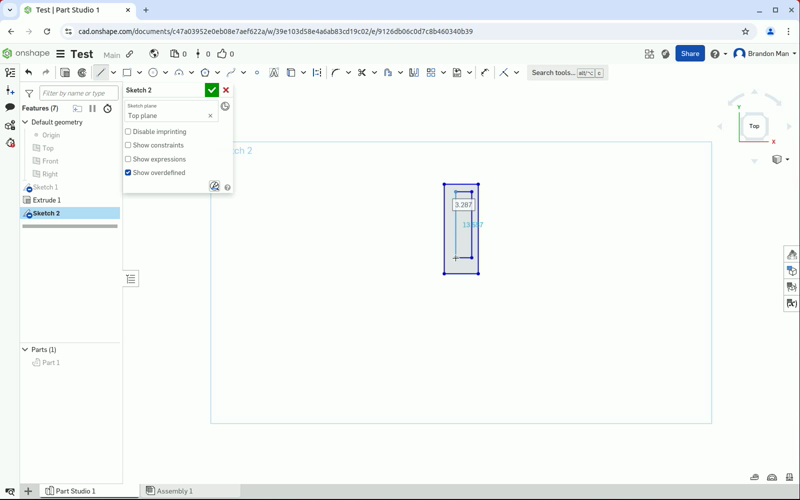
key_up(shift)
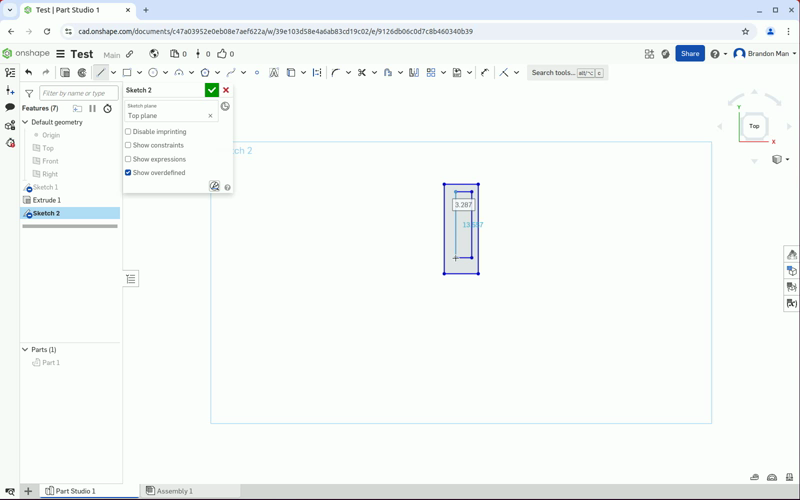
click(455, 257)
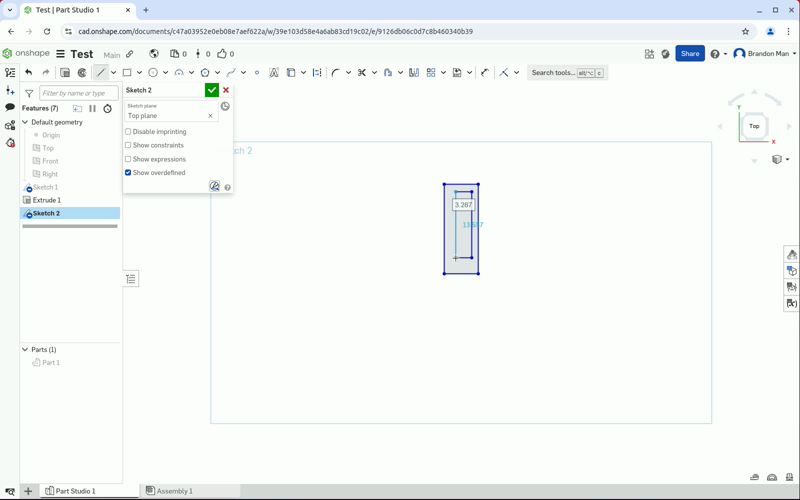
key(esc)
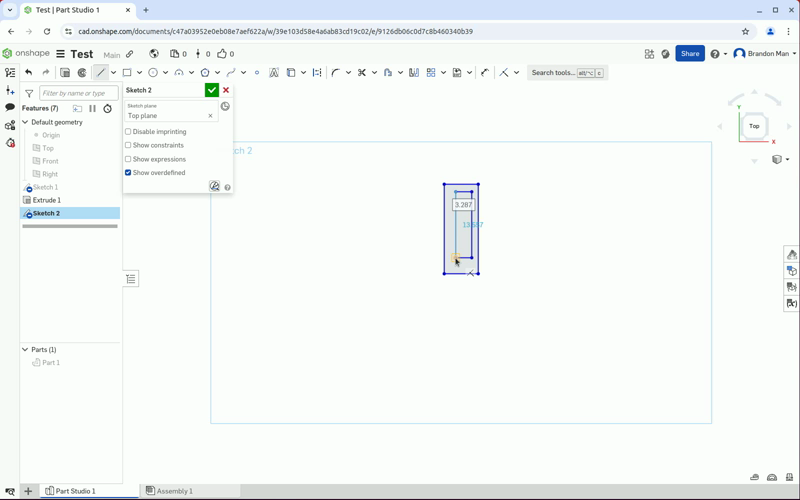
mouse_move(449, 209)
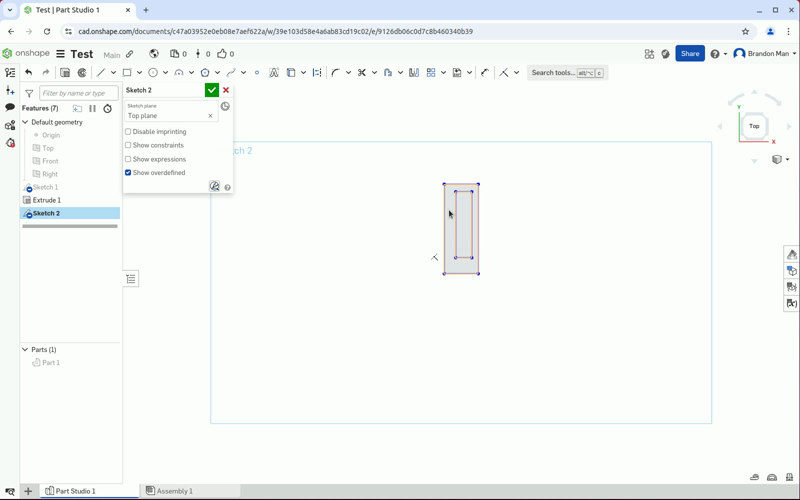
click(449, 209)
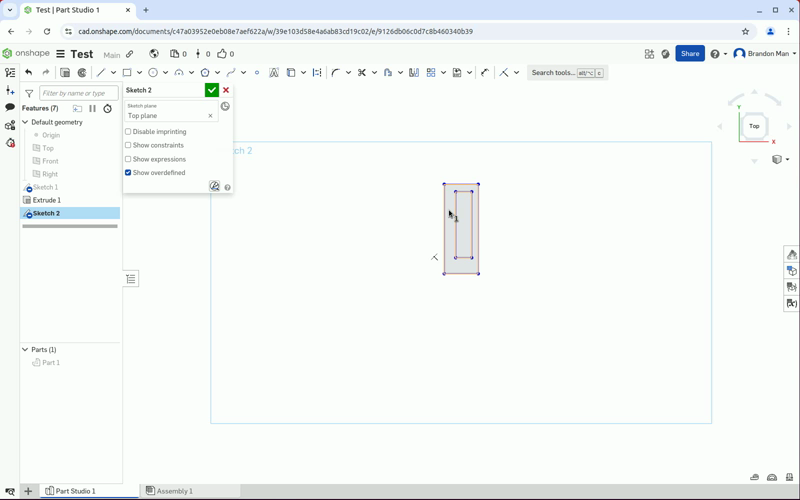
mouse_move(73, 352)
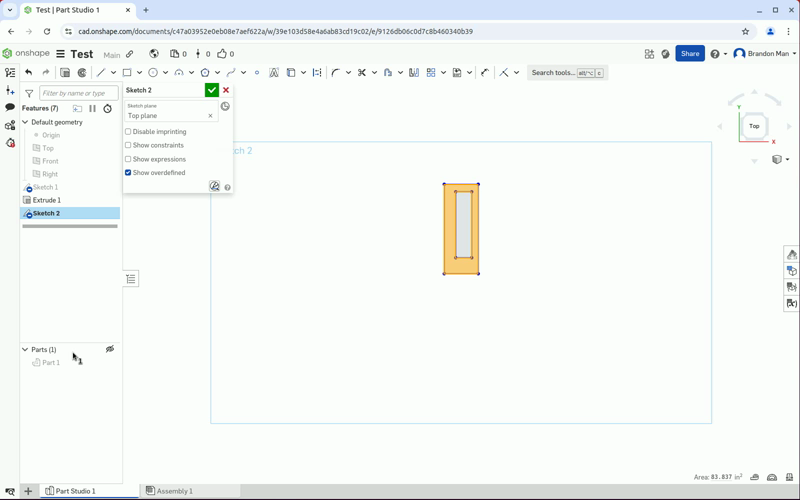
key(shift+y)
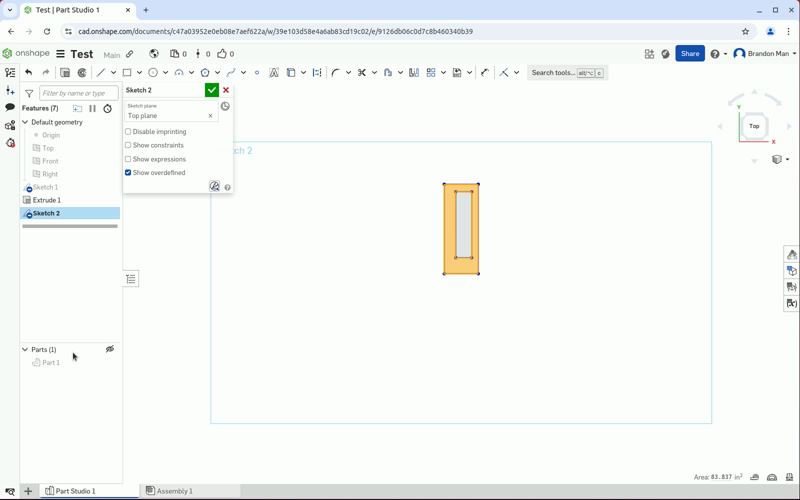
key(shift+e)
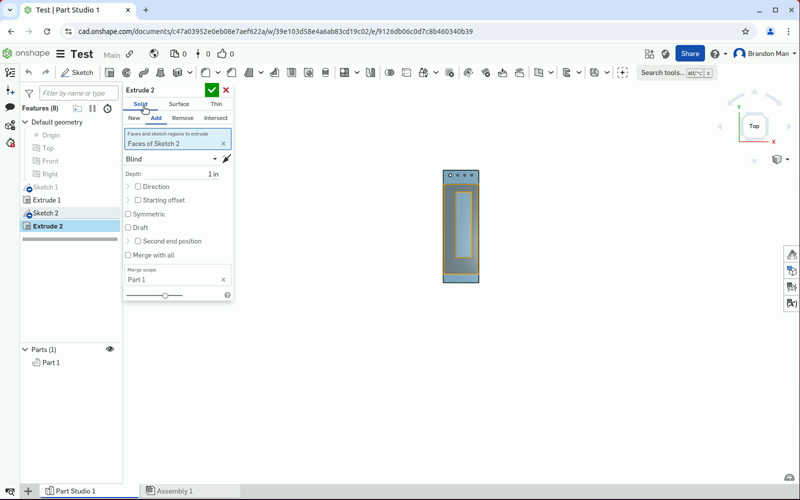
mouse_move(143, 106)
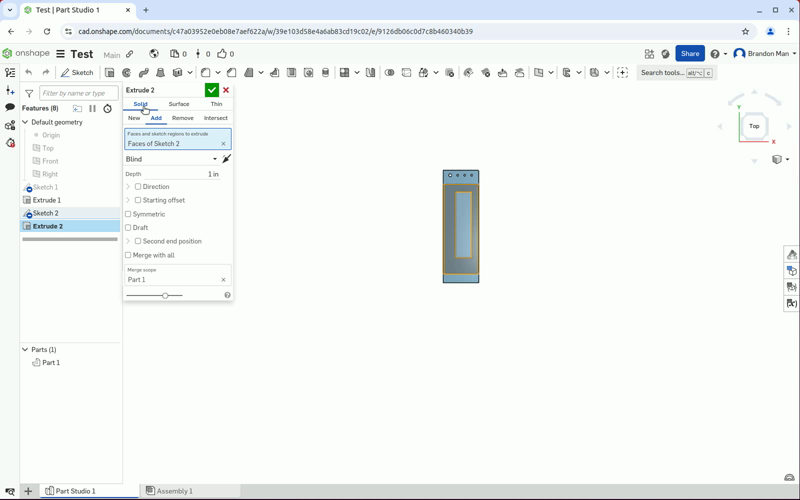
click(143, 106)
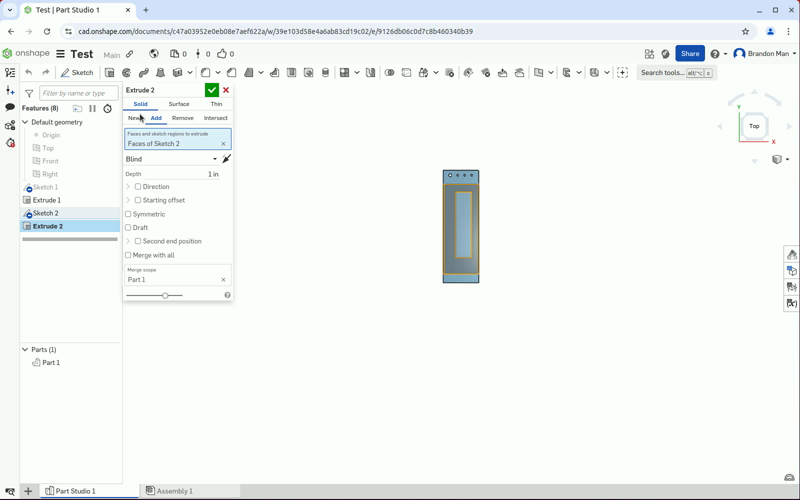
mouse_move(137, 120)
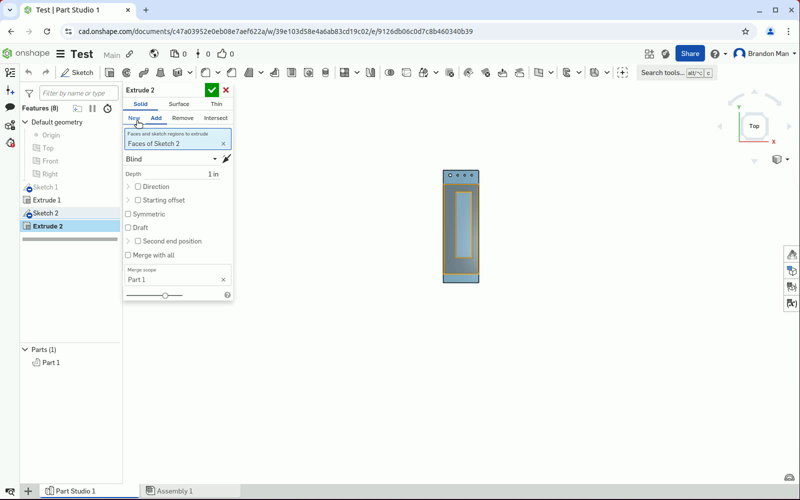
click(137, 120)
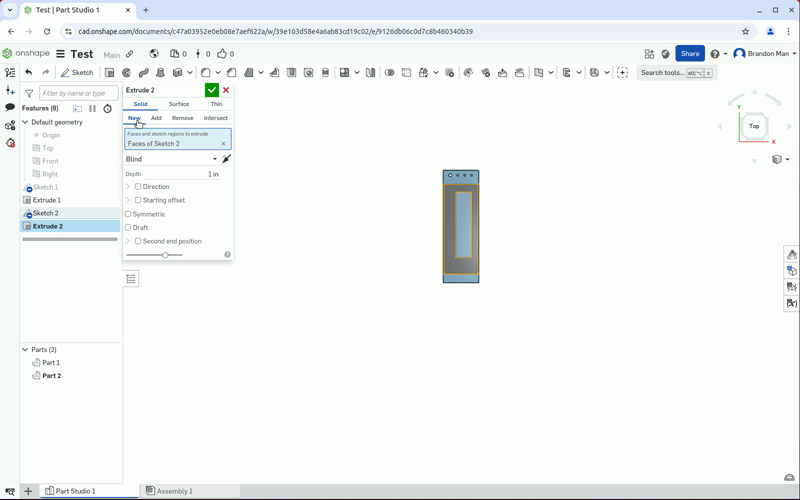
key(tab, 4)
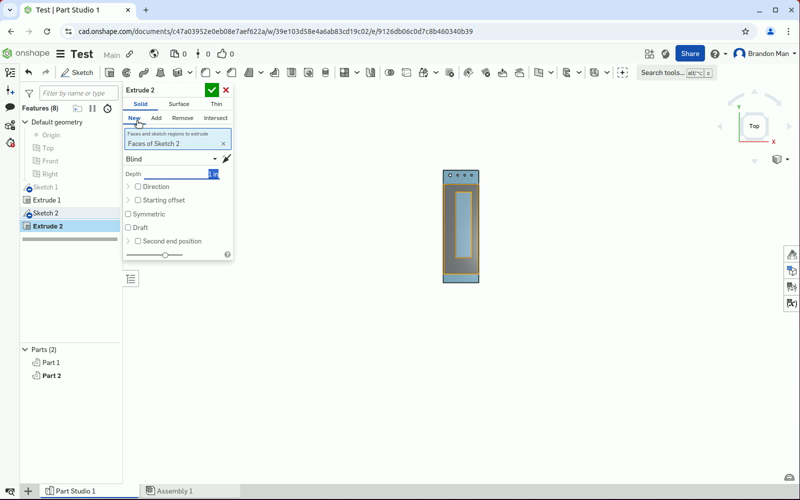
text(0.963)
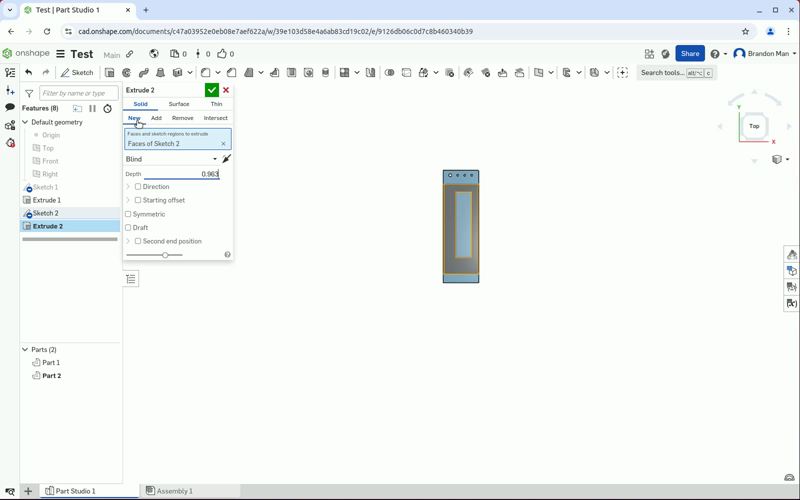
key(enter)
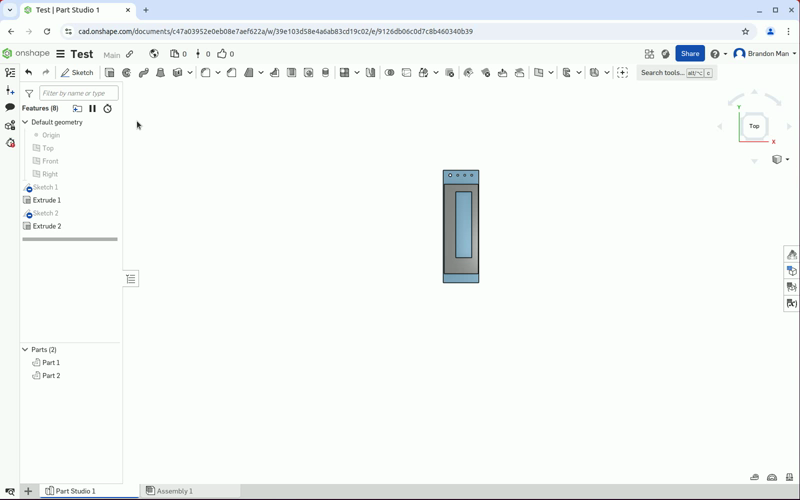
key(shift+h)
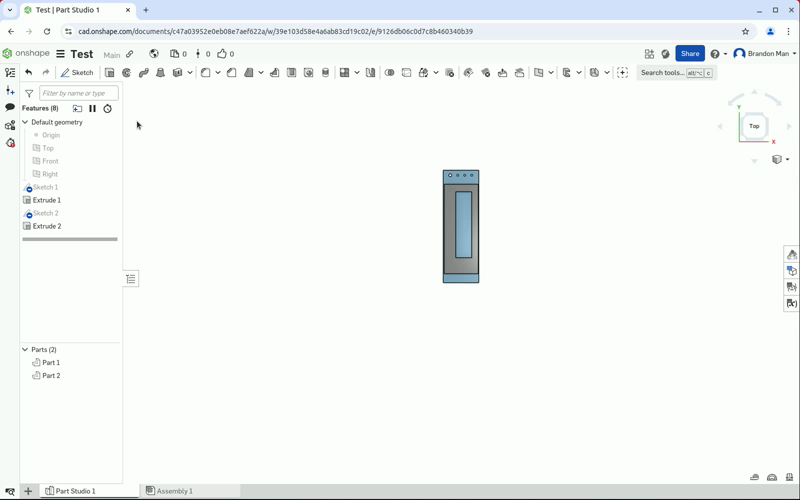
key(shift+h)
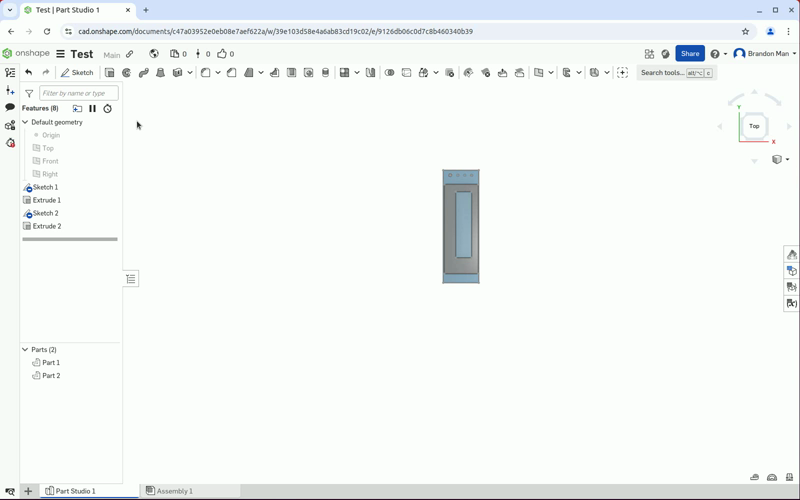
key(shift+7)
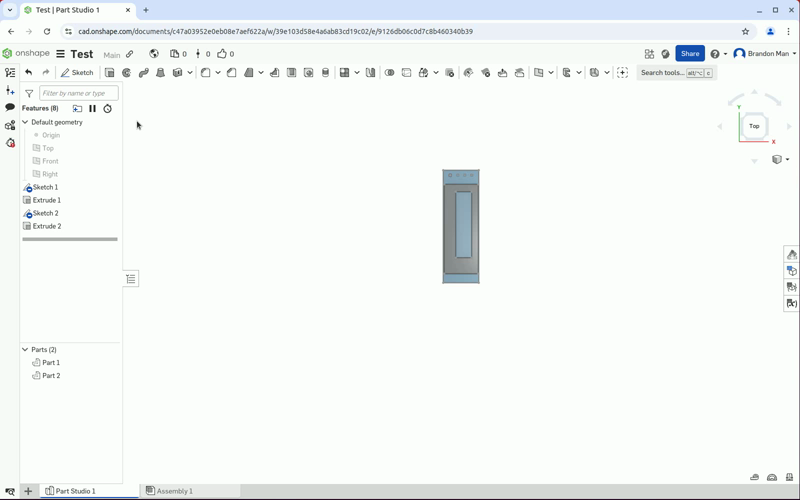
key(up, 3)
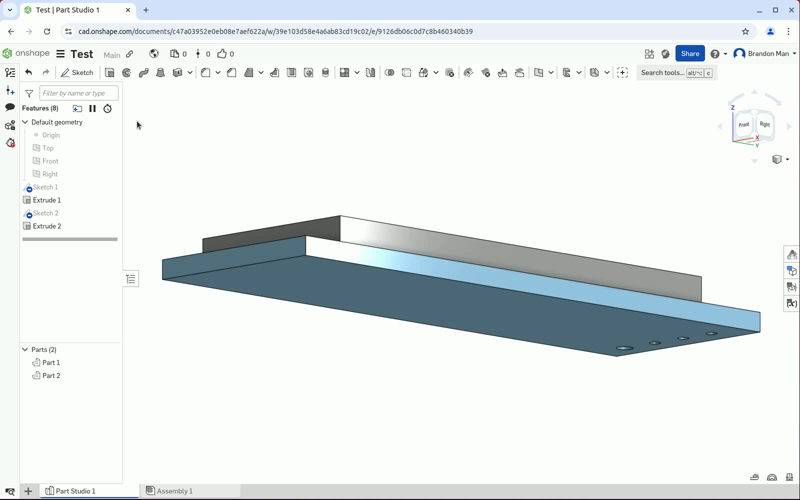
key(left, 3)
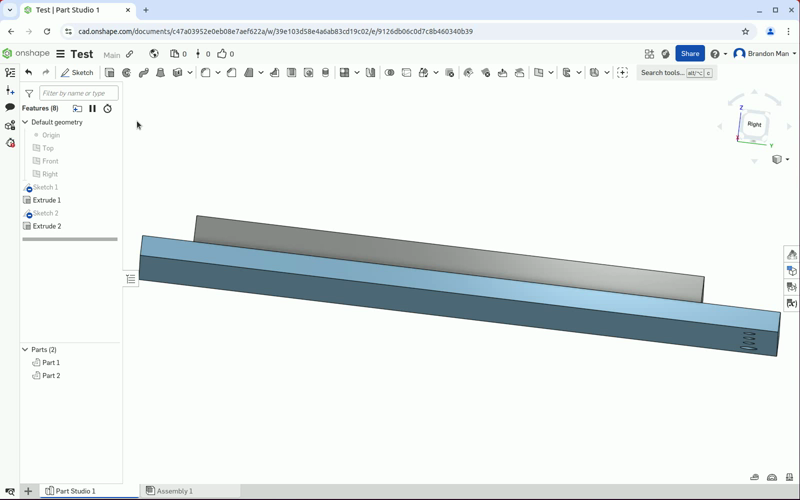
key(right, 3)
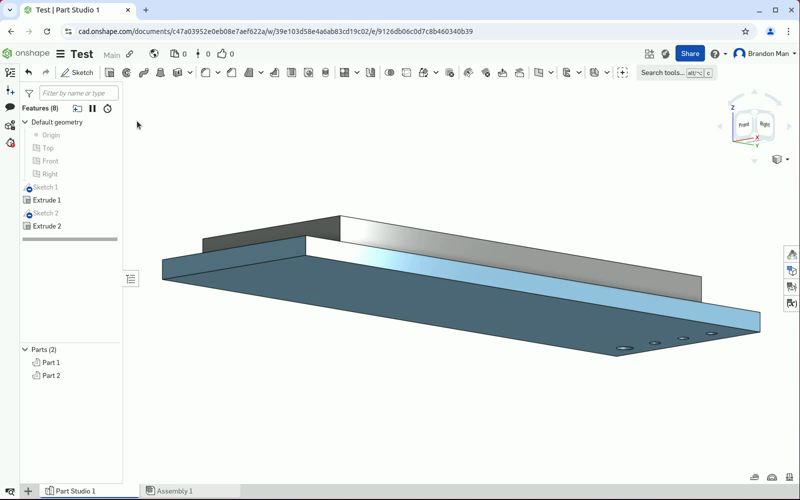
key(down, 3)
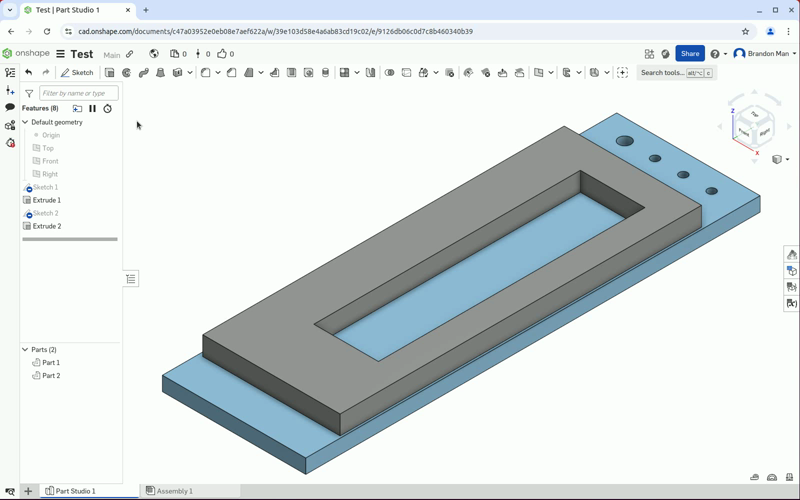
mouse_move(73, 189)
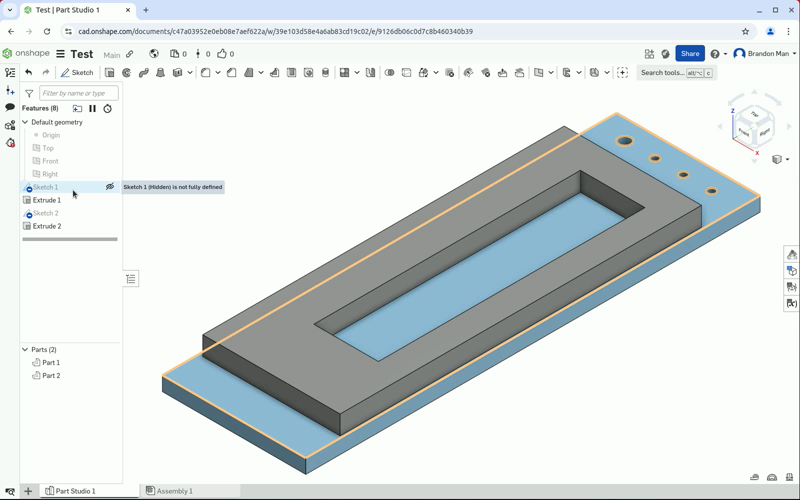
click(73, 189)